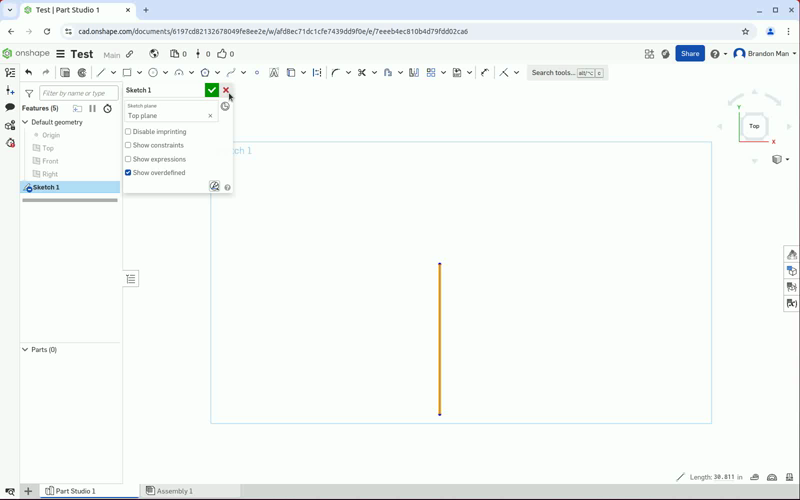
key(shift+h)
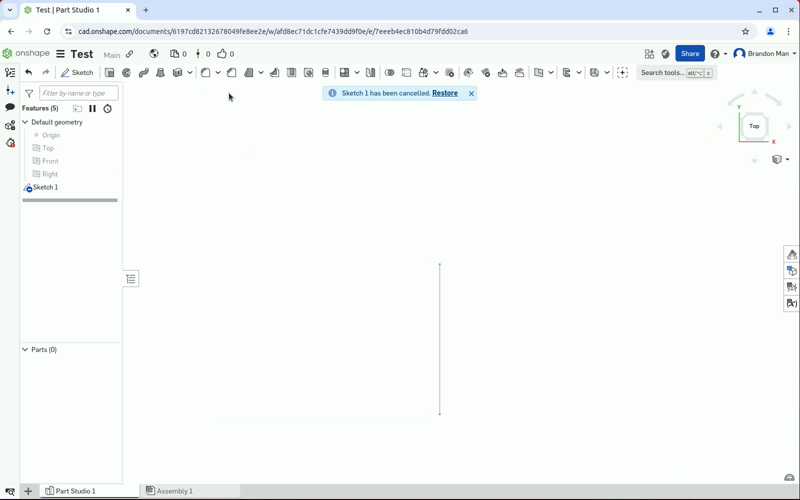
key(shift+s)
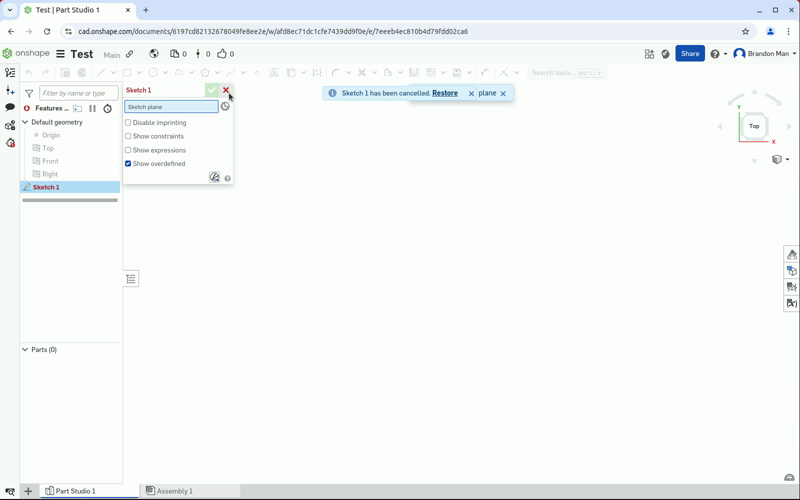
mouse_move(73, 150)
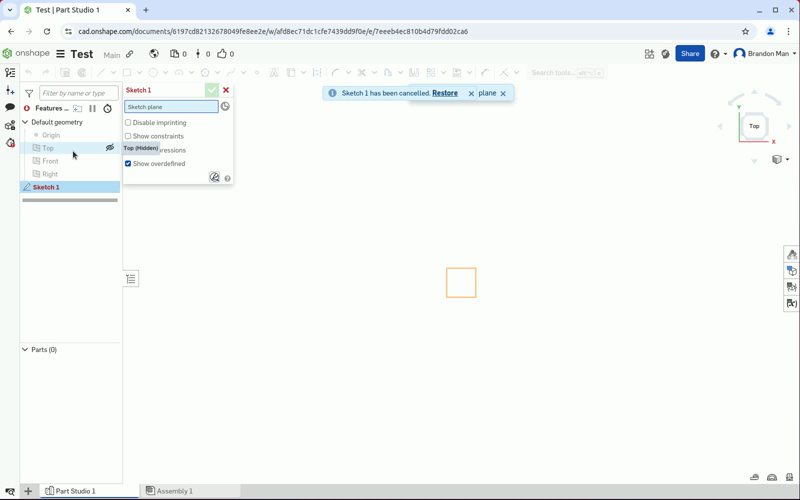
click(73, 150)
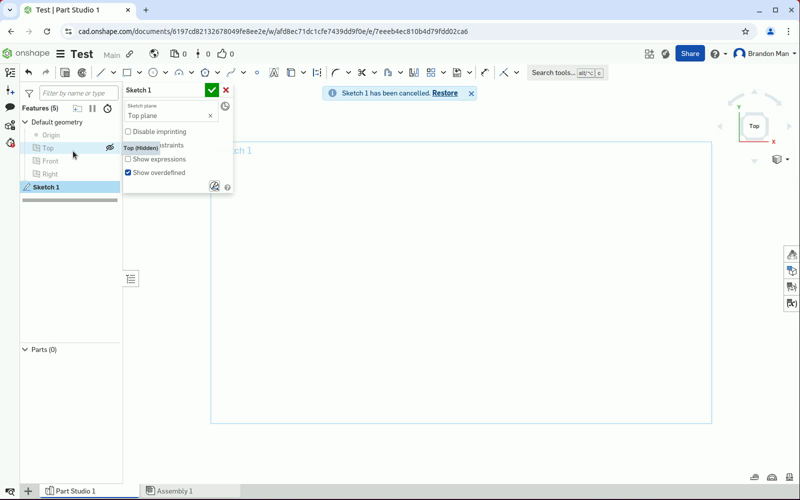
mouse_move(73, 352)
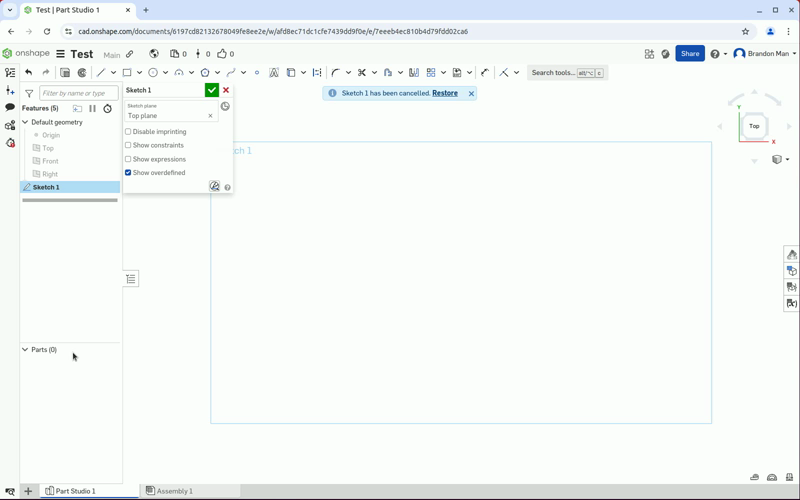
key(y)
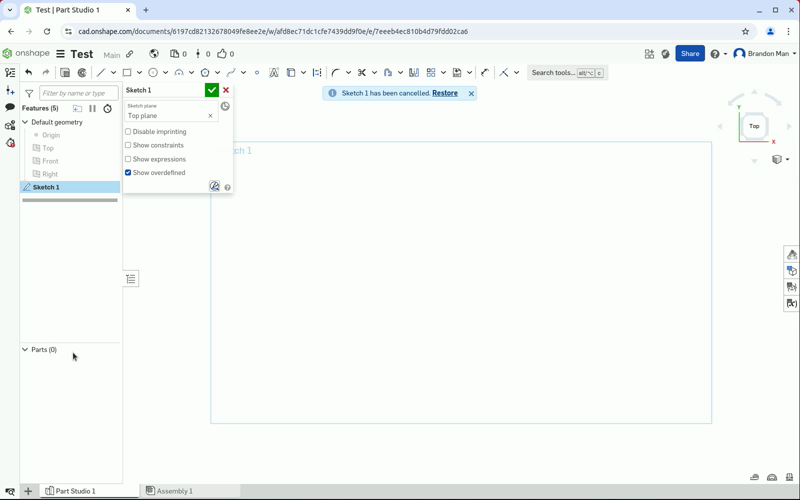
key(l)
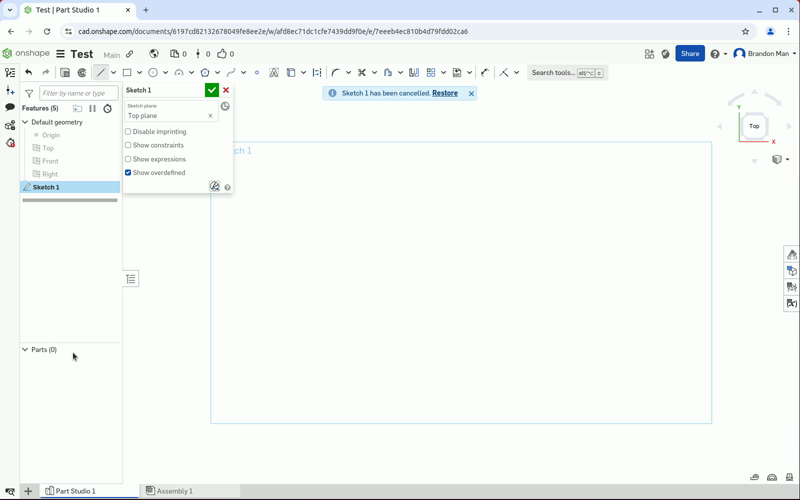
key_down(shift)
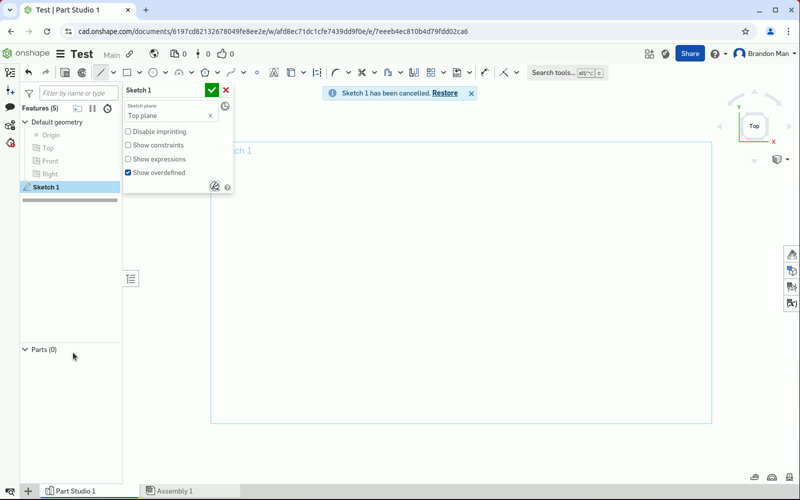
mouse_move(460, 282)
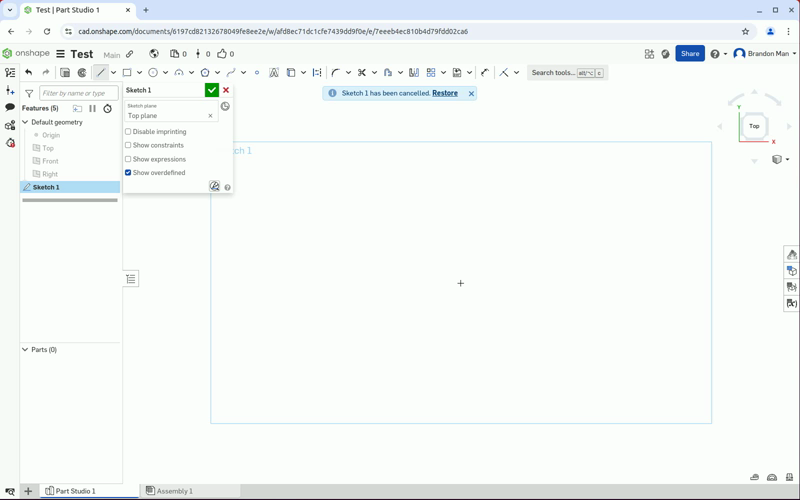
click(460, 282)
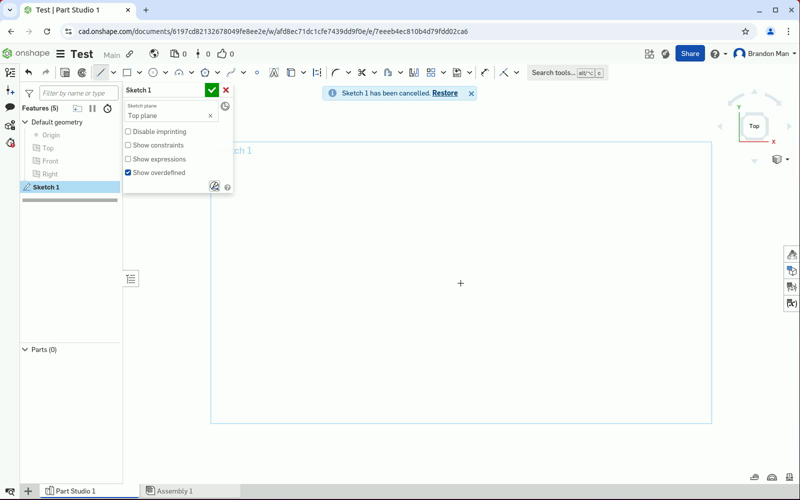
key_up(shift)
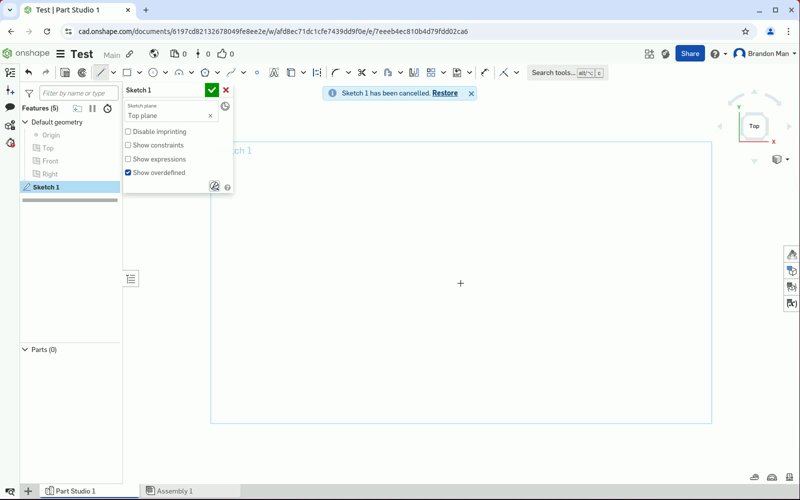
key_down(shift)
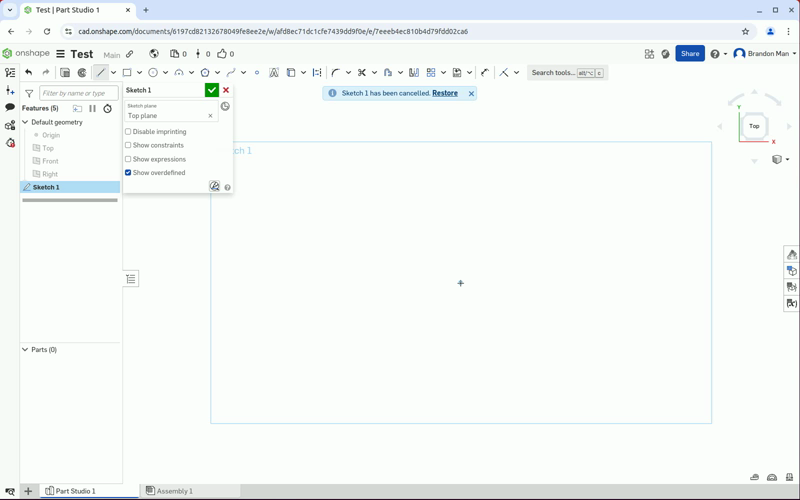
mouse_move(490, 282)
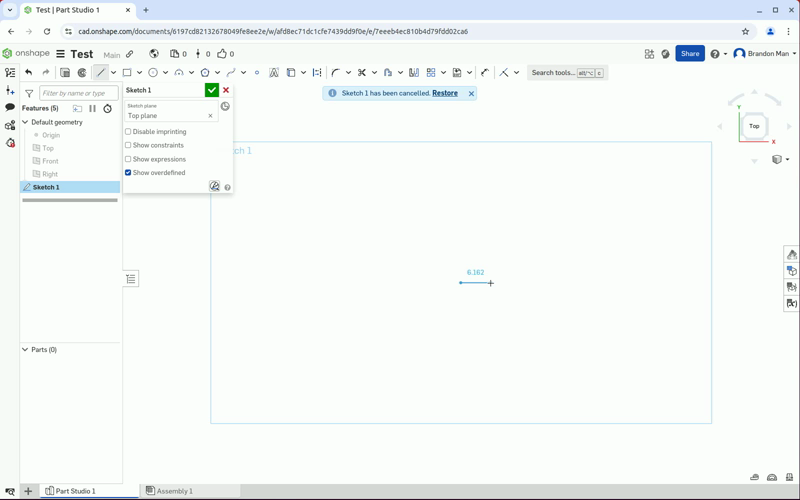
mouse_move(479, 282)
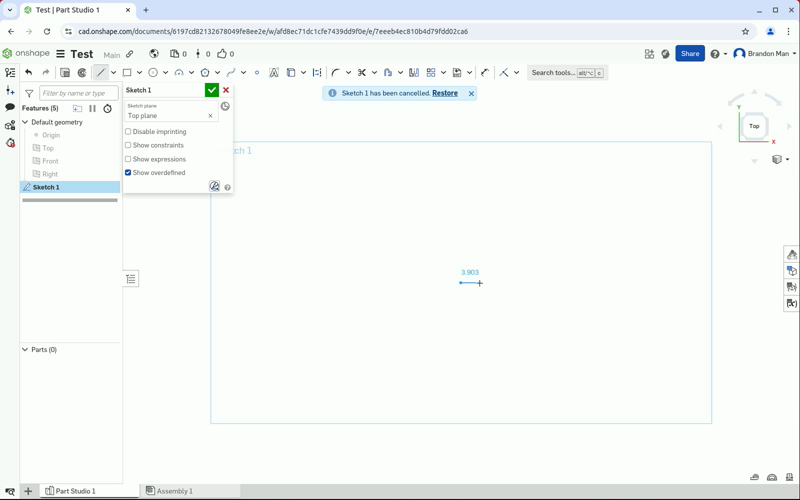
click(479, 282)
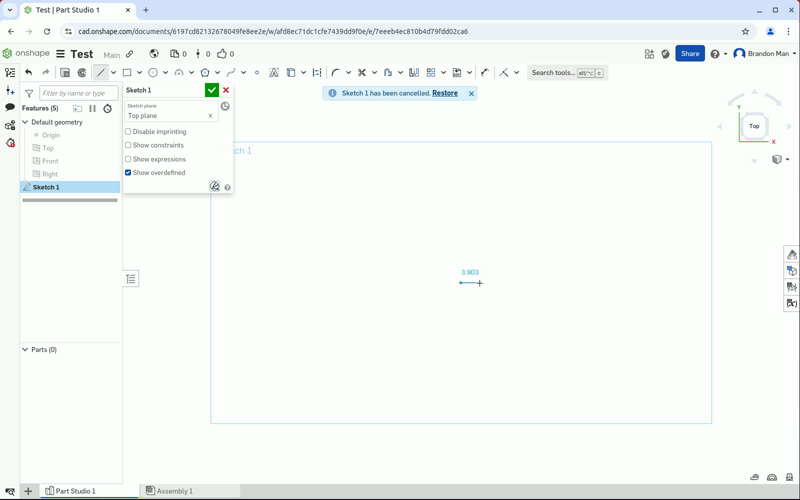
key_up(shift)
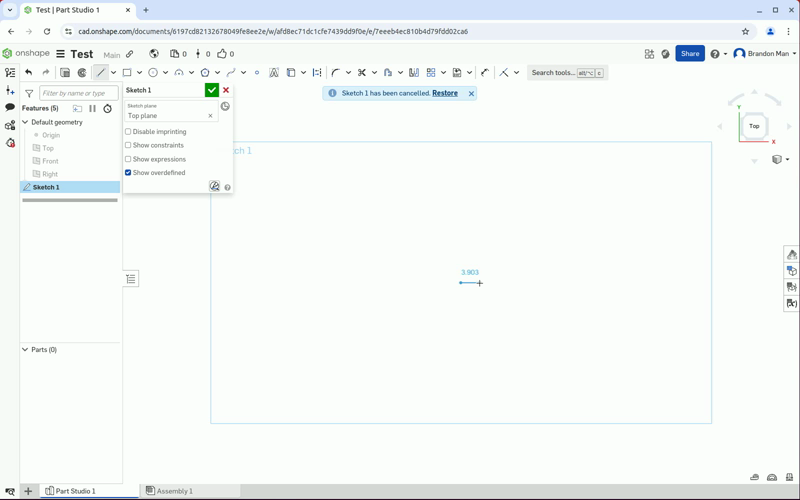
key_down(shift)
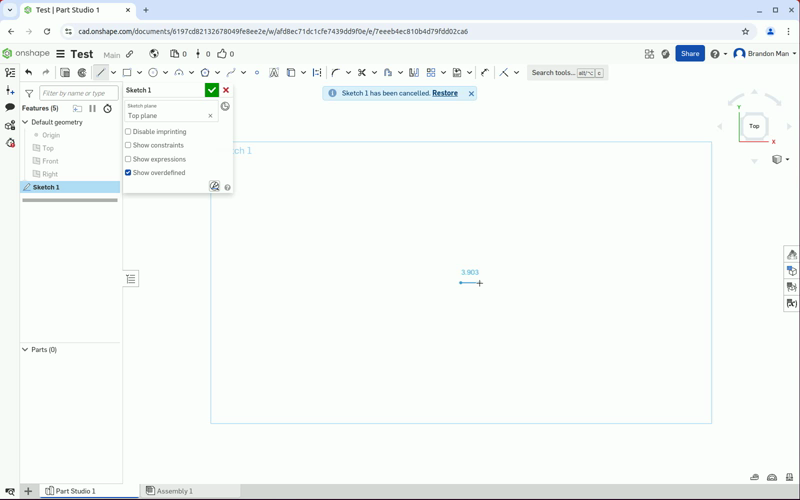
mouse_move(509, 282)
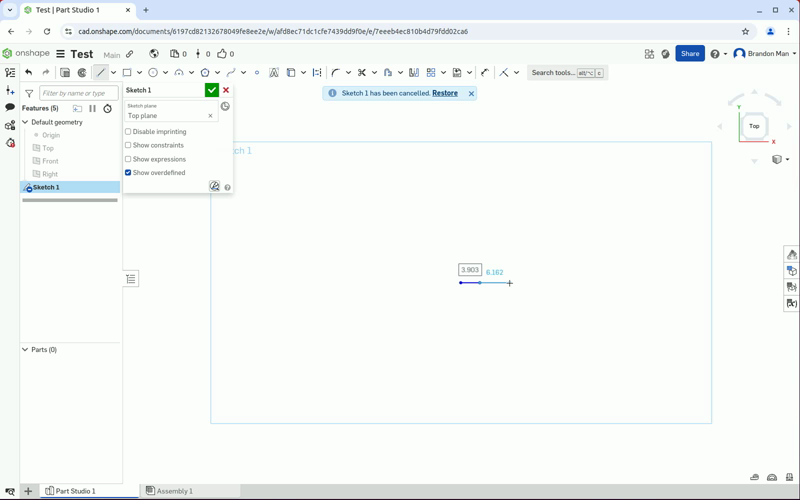
mouse_move(479, 264)
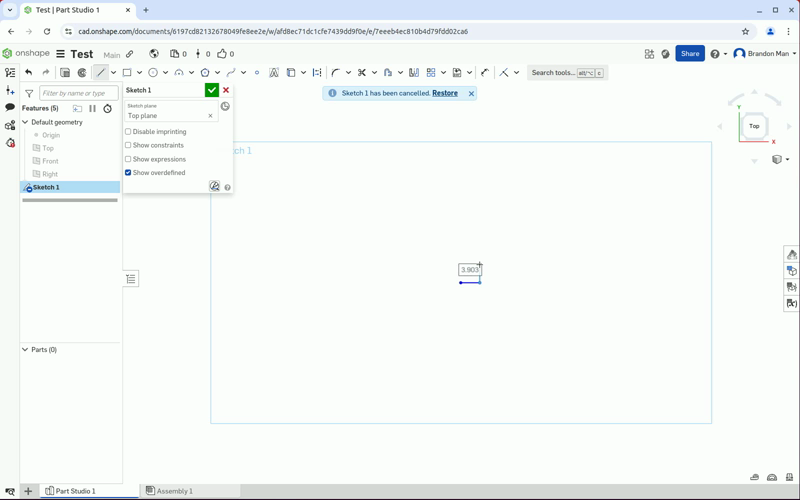
click(479, 264)
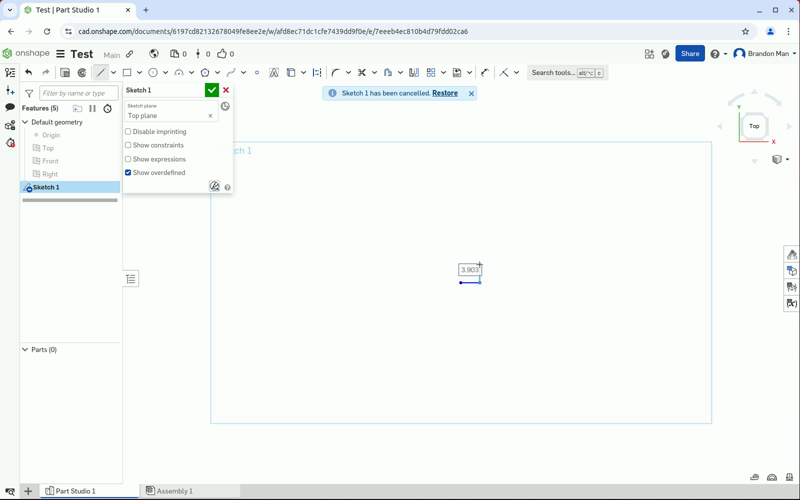
key_up(shift)
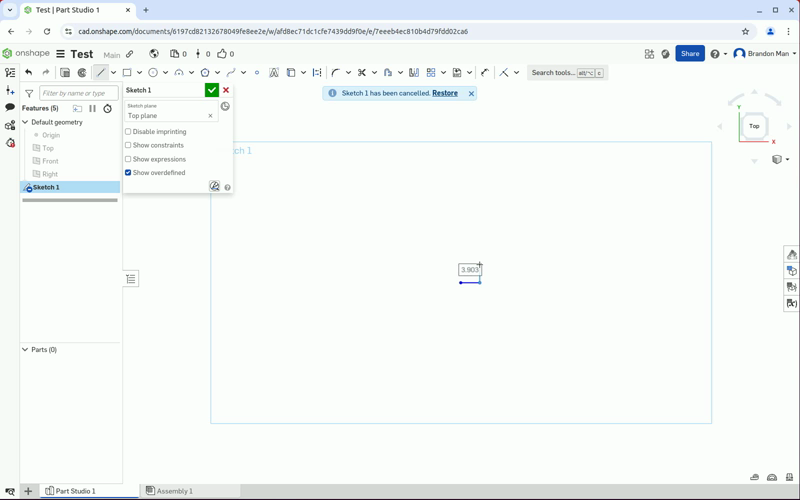
key_down(shift)
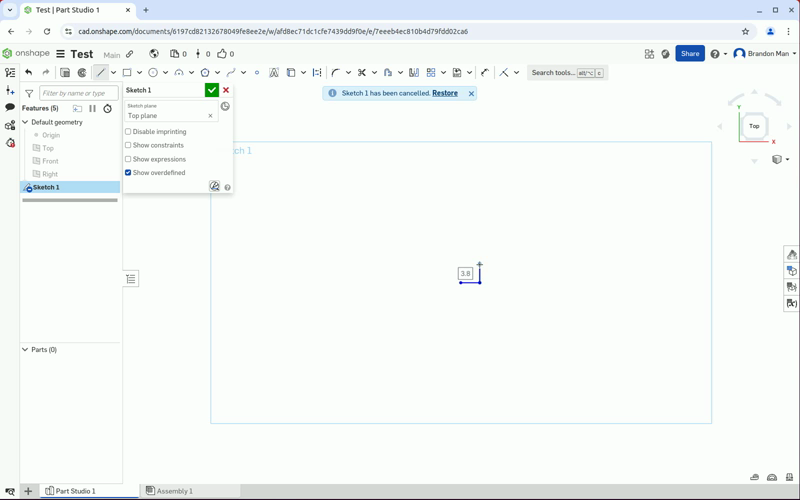
mouse_move(509, 264)
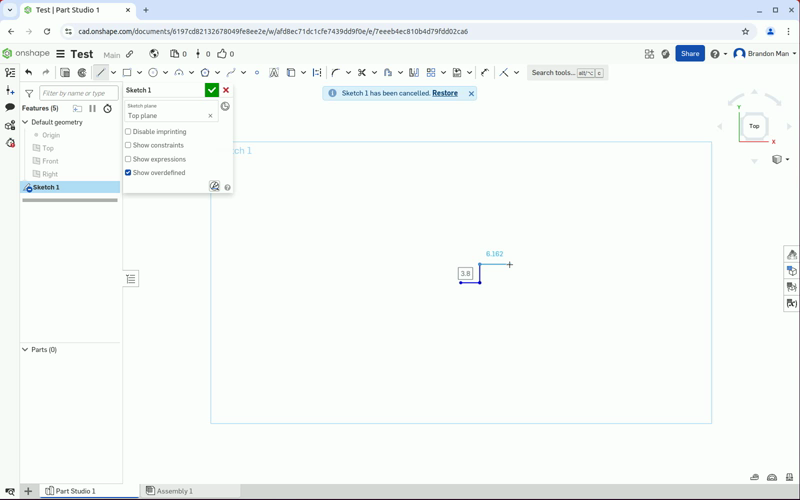
mouse_move(479, 245)
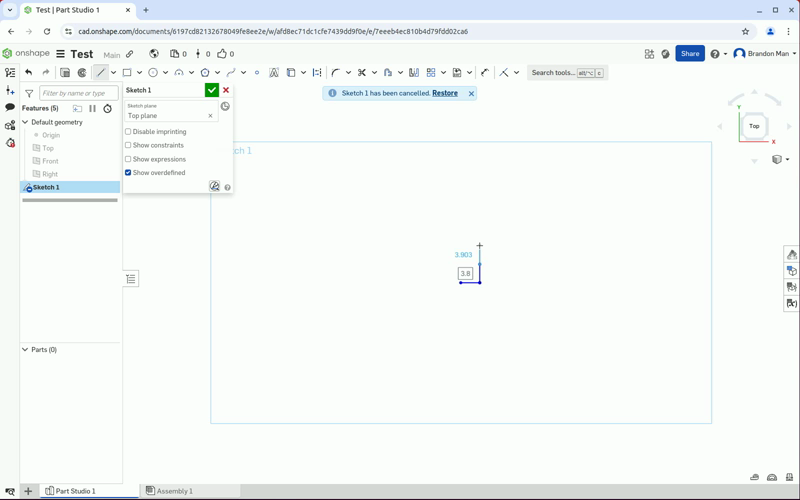
click(479, 245)
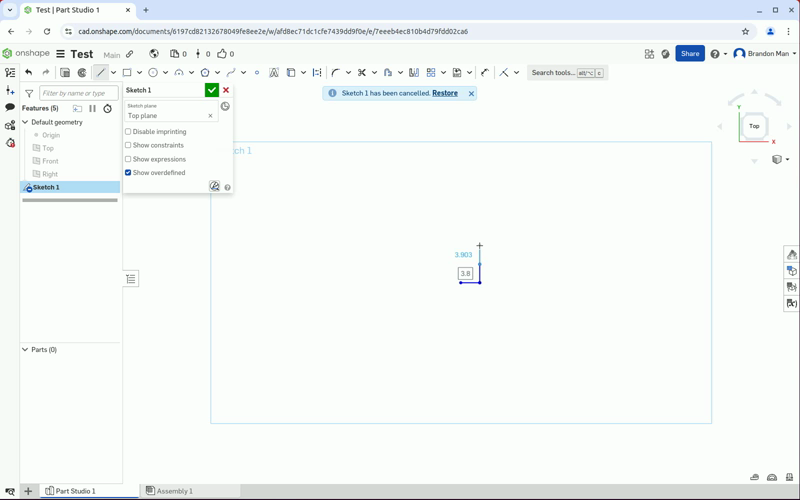
key_up(shift)
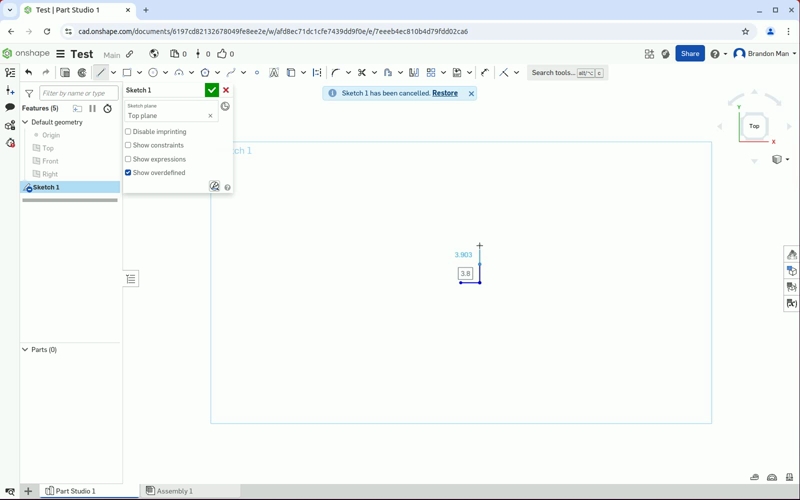
key_down(shift)
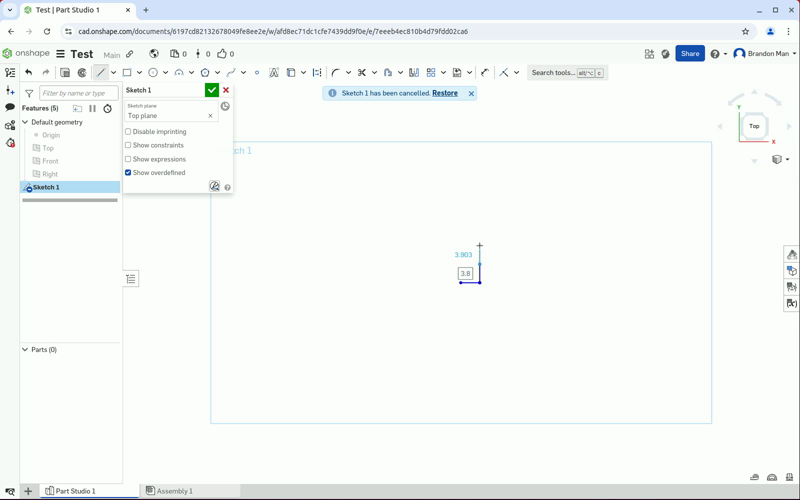
mouse_move(509, 245)
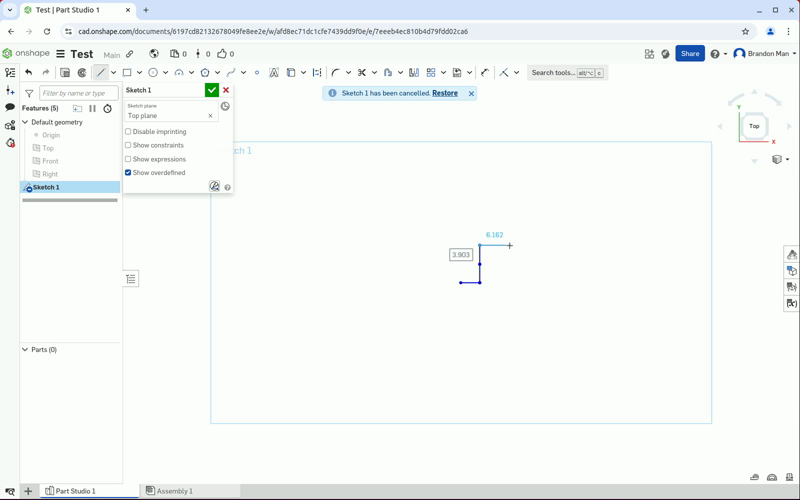
mouse_move(517, 245)
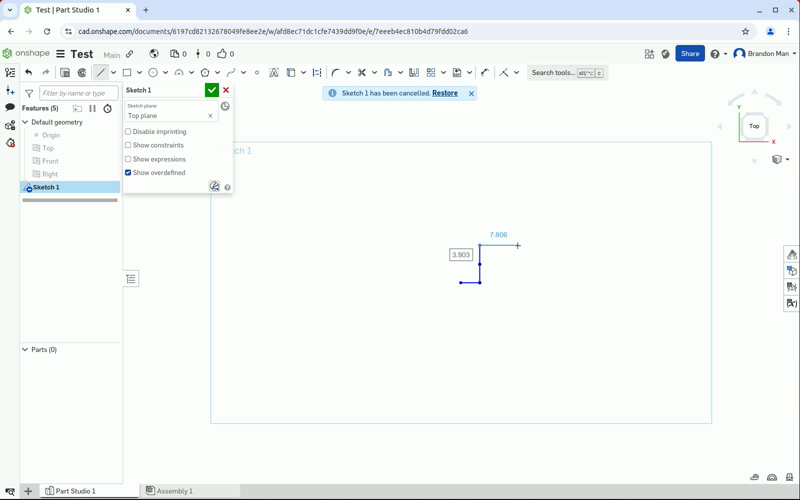
click(517, 245)
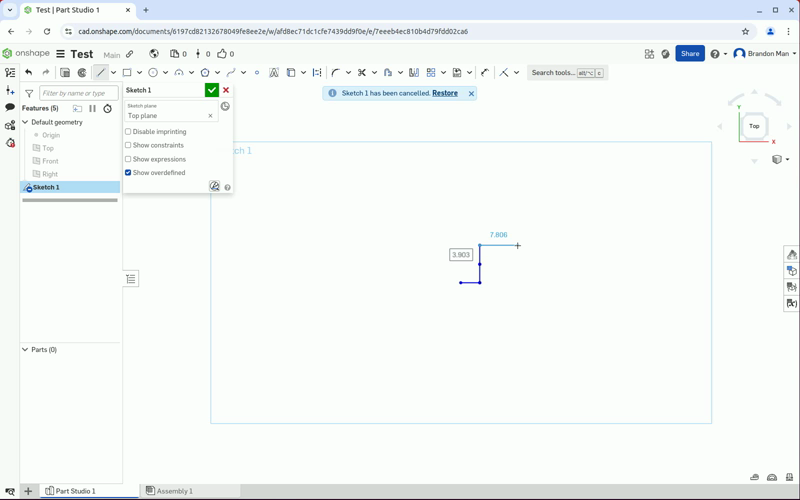
key_up(shift)
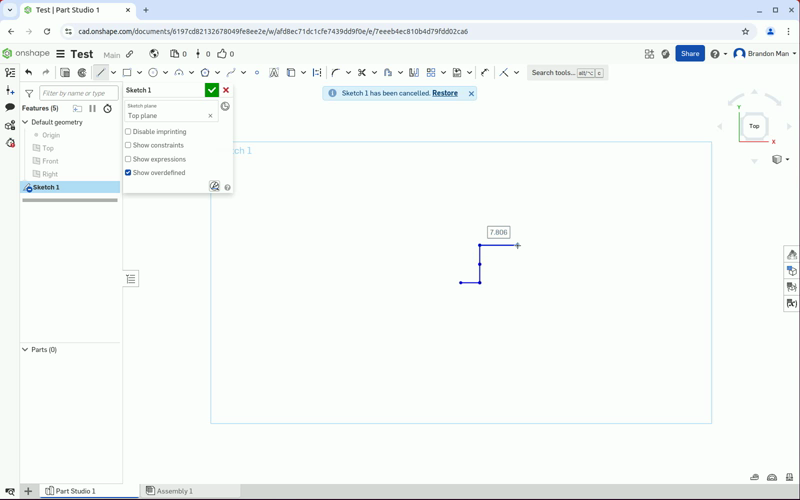
key_down(shift)
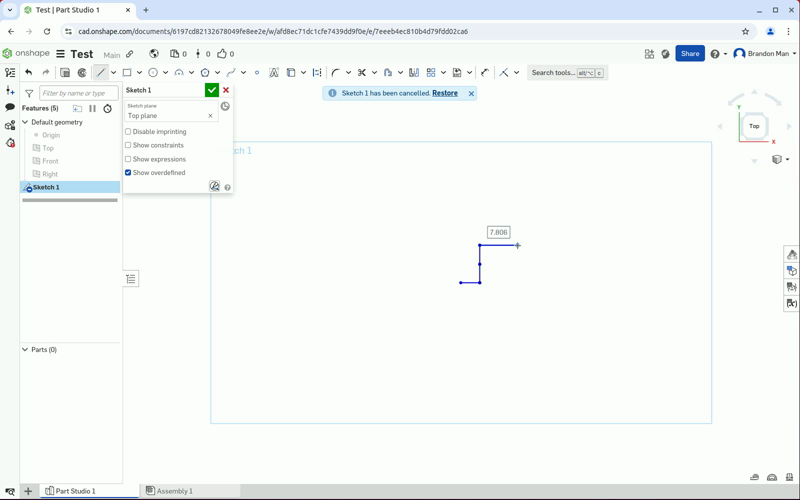
mouse_move(547, 245)
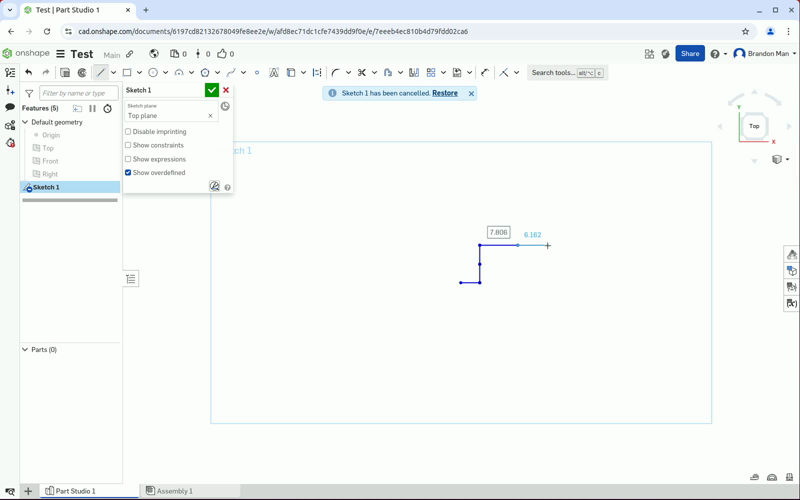
mouse_move(573, 245)
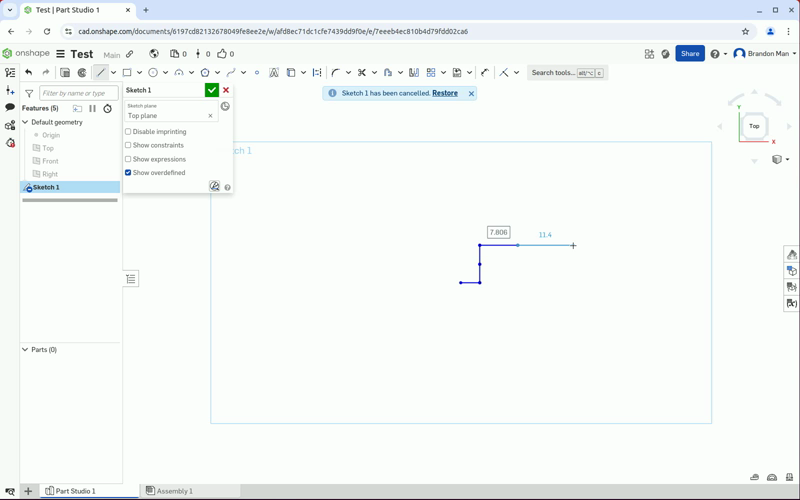
click(573, 245)
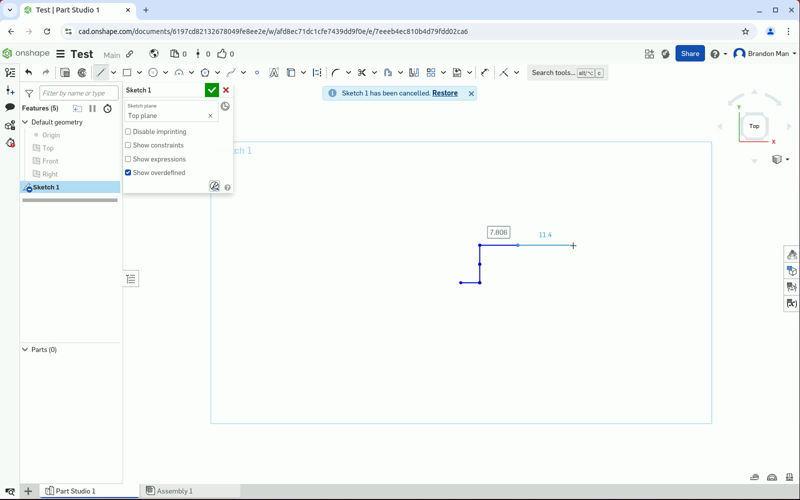
key_up(shift)
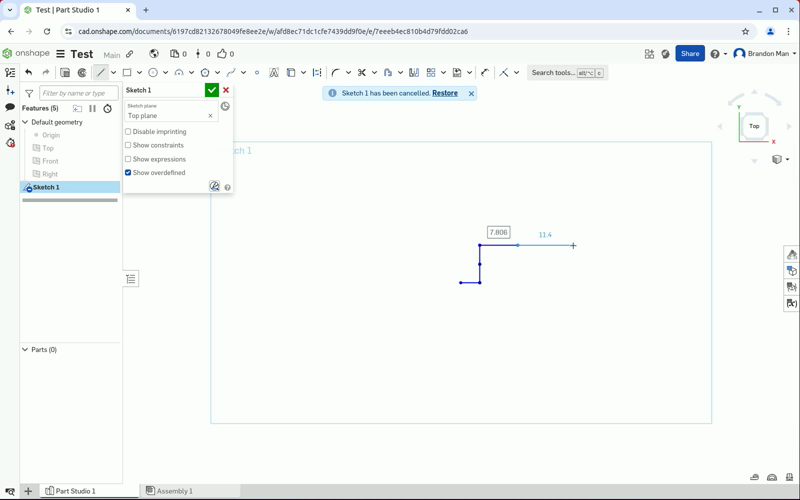
key_down(shift)
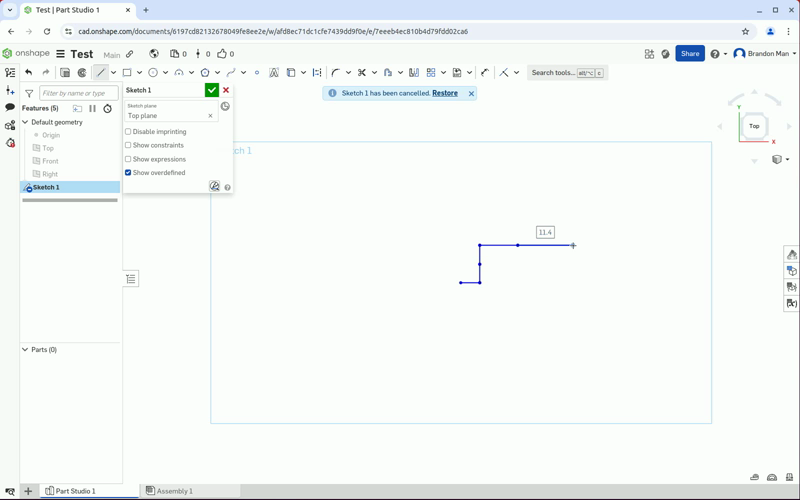
mouse_move(589, 245)
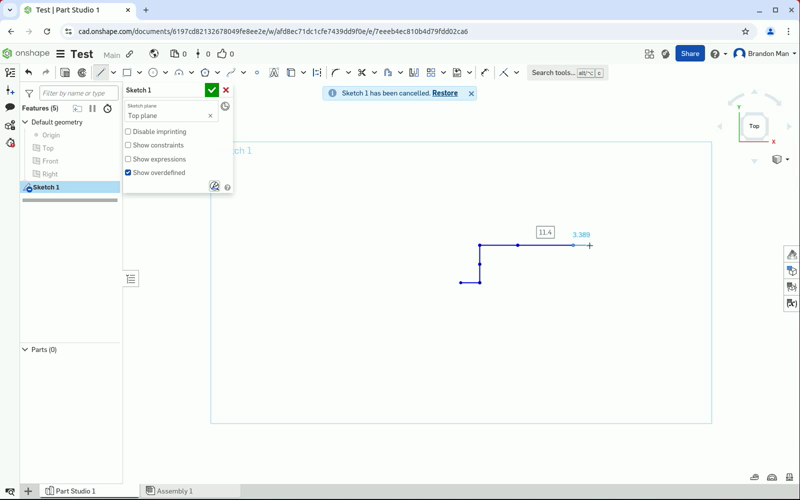
mouse_move(573, 226)
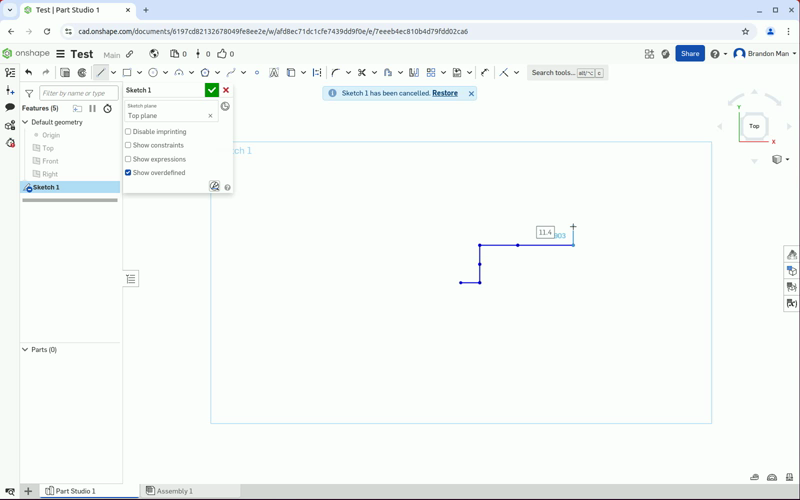
click(573, 226)
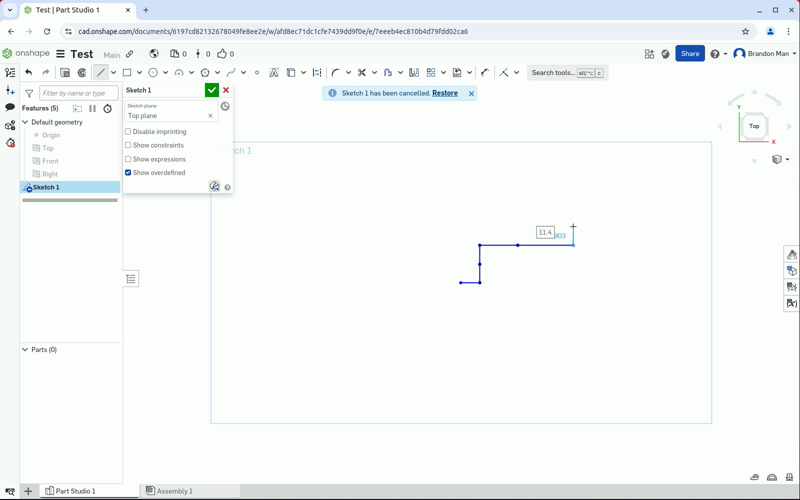
key_up(shift)
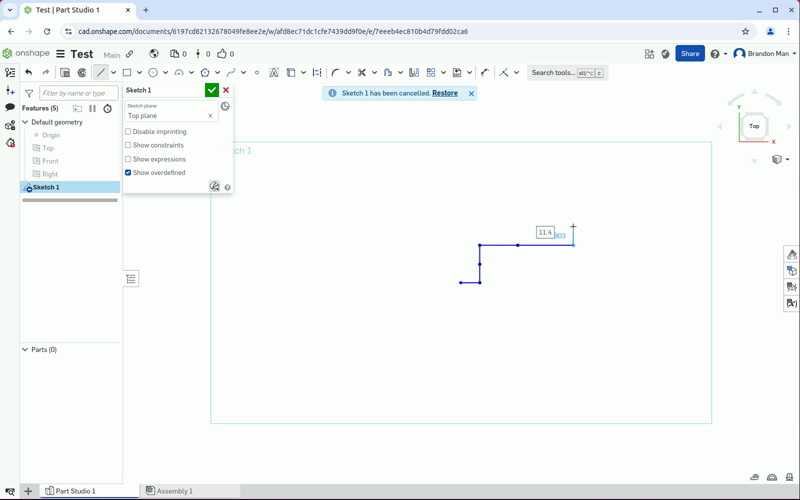
key_down(shift)
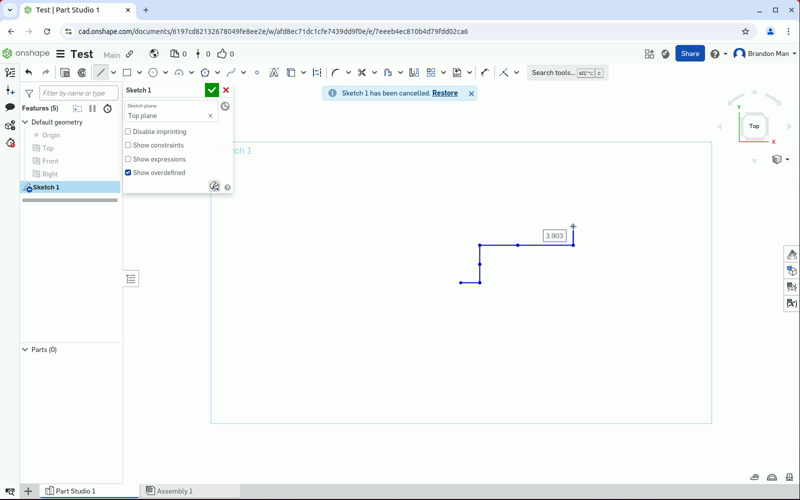
mouse_move(460, 226)
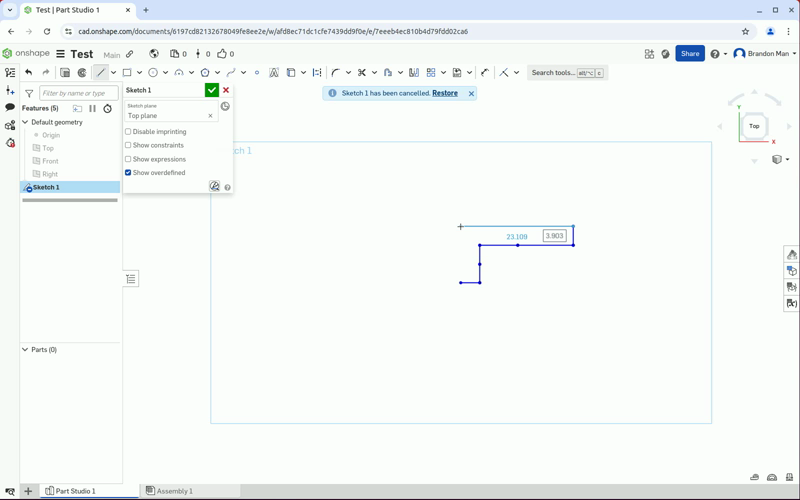
click(460, 226)
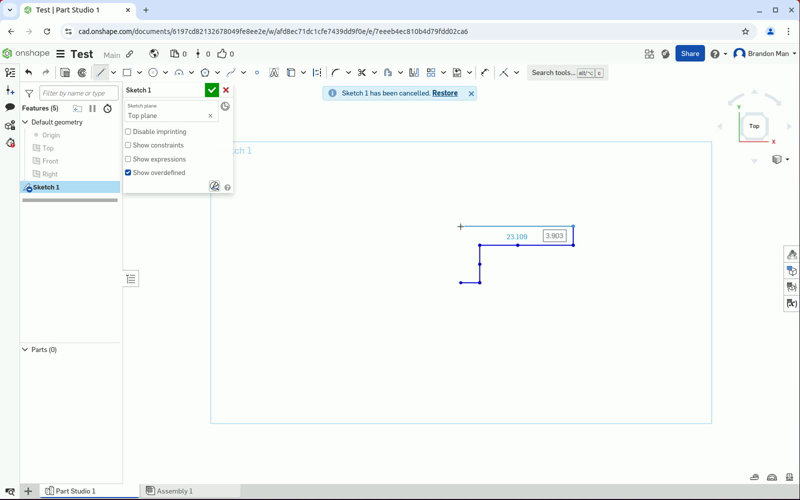
key_up(shift)
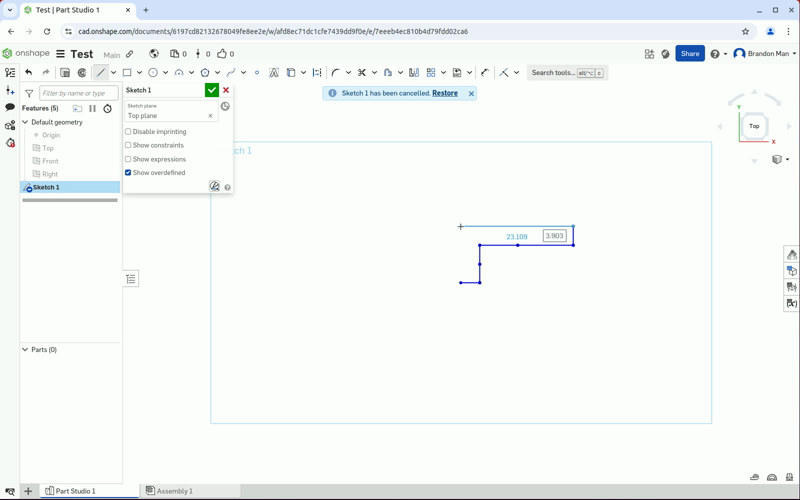
mouse_move(490, 226)
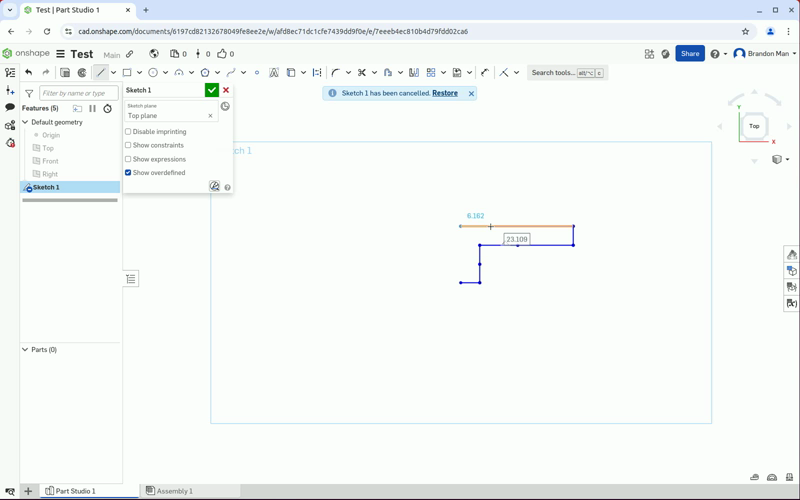
key_down(shift)
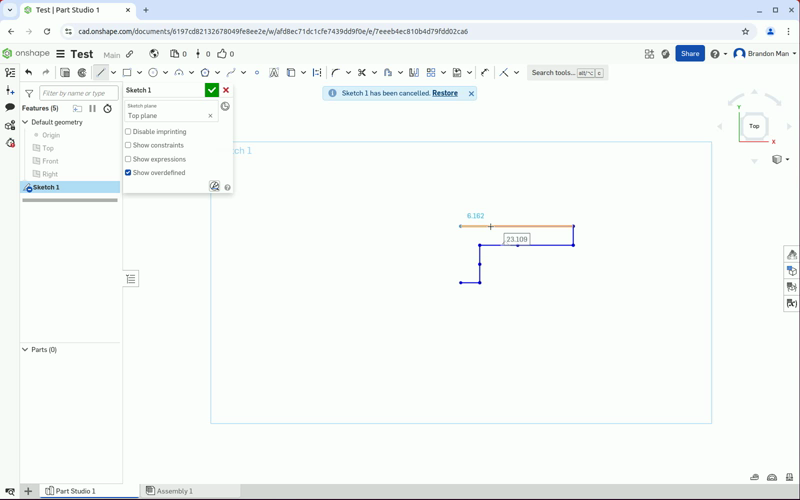
mouse_move(460, 282)
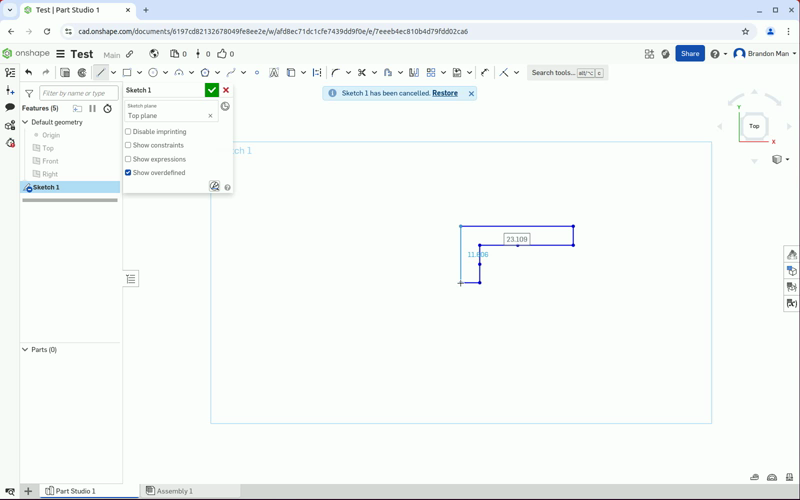
key_up(shift)
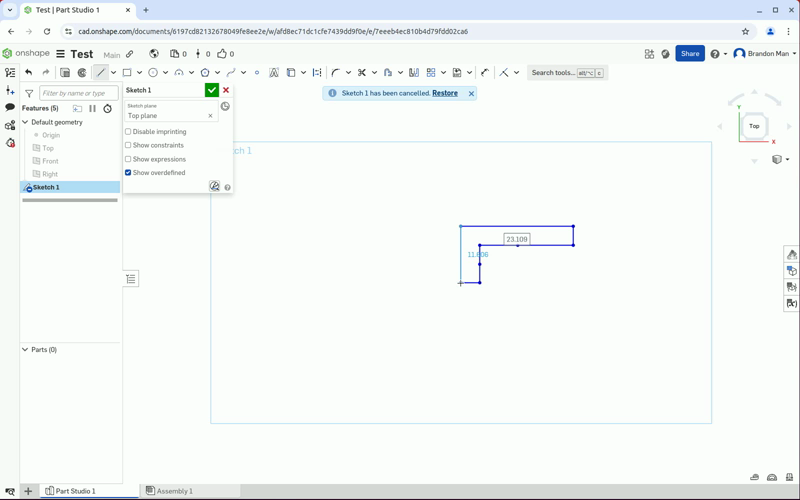
click(460, 282)
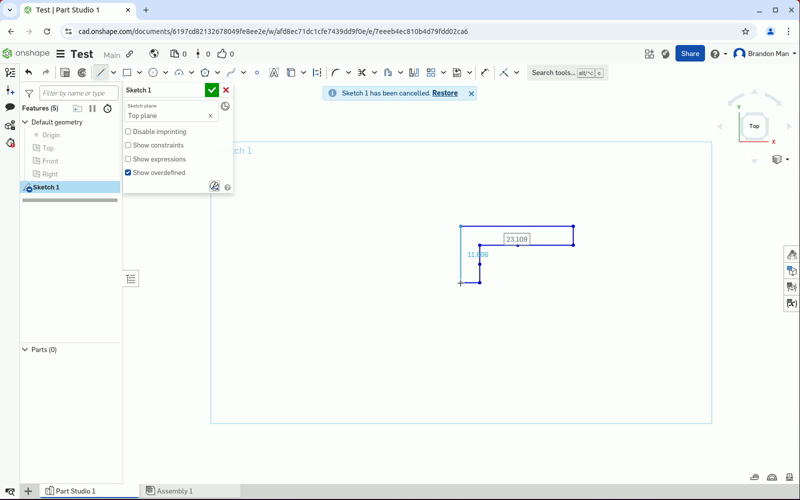
key(esc)
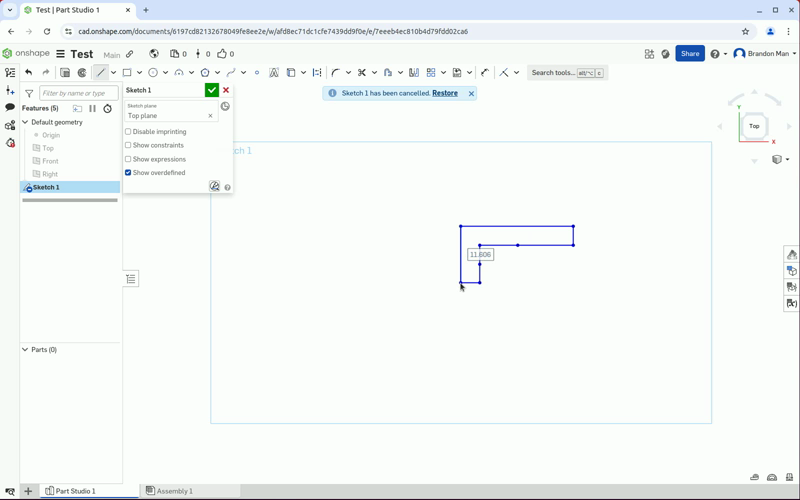
mouse_move(469, 279)
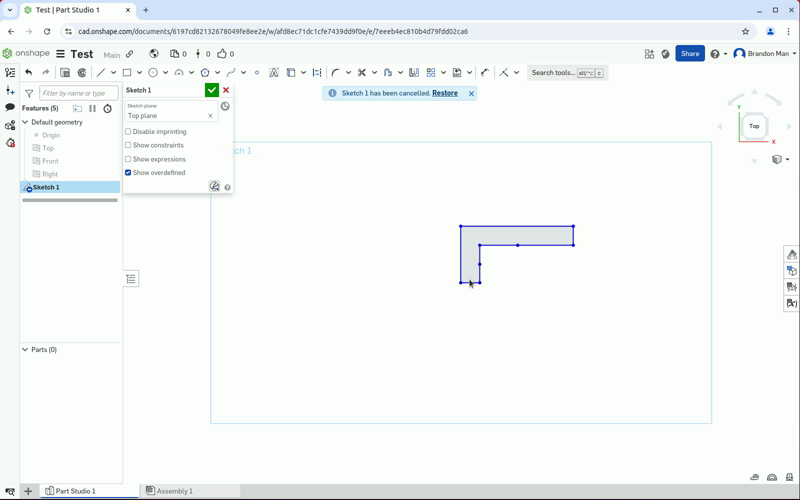
click(469, 279)
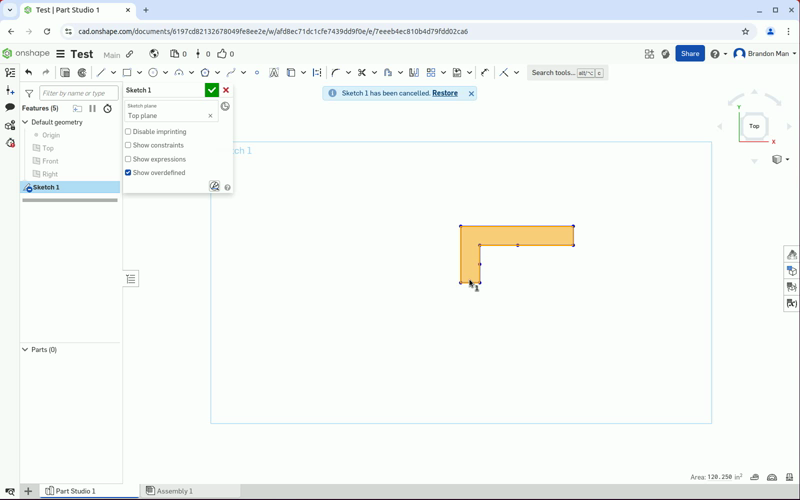
mouse_move(73, 352)
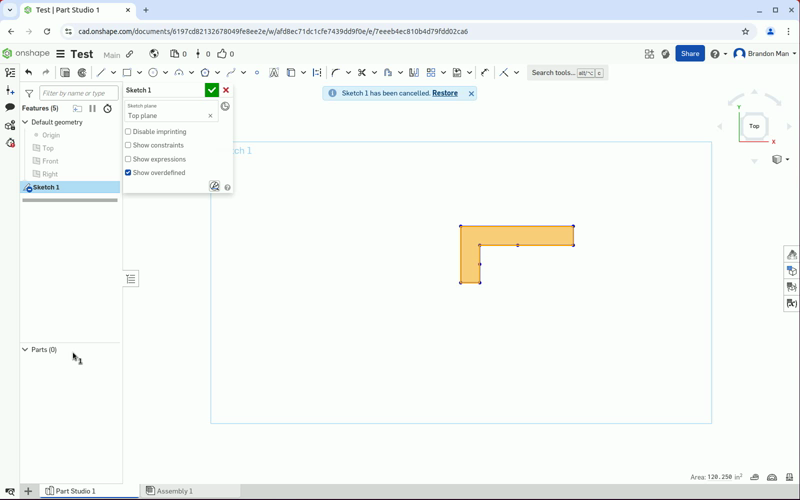
key(shift+y)
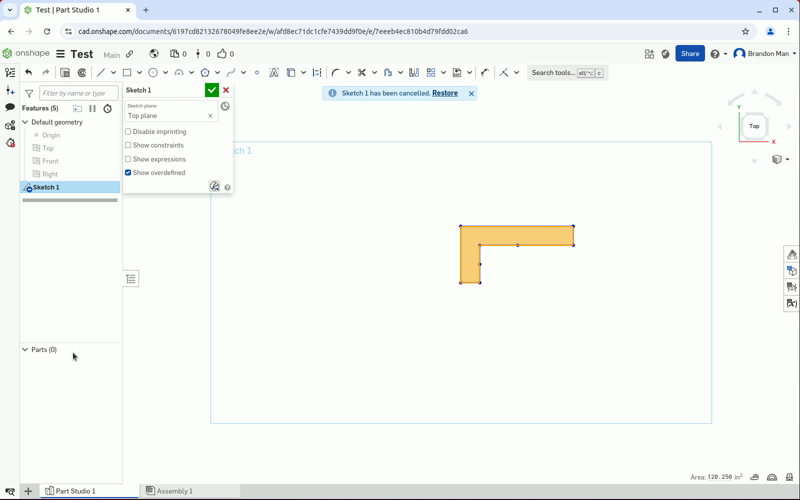
key(shift+e)
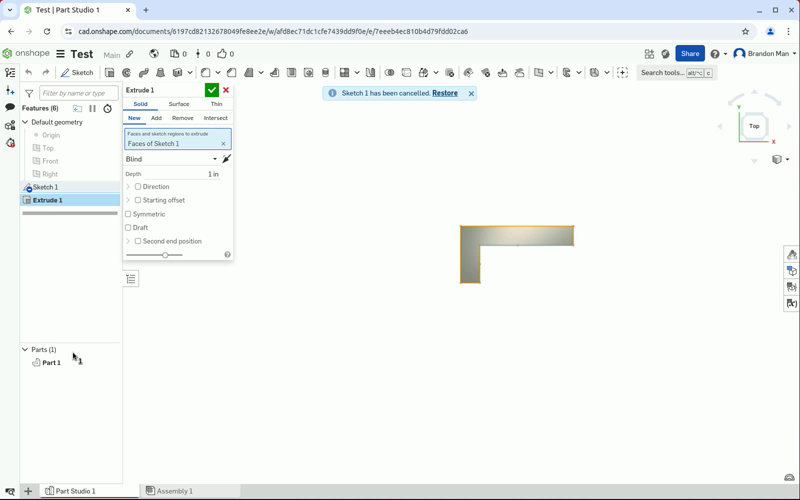
mouse_move(143, 106)
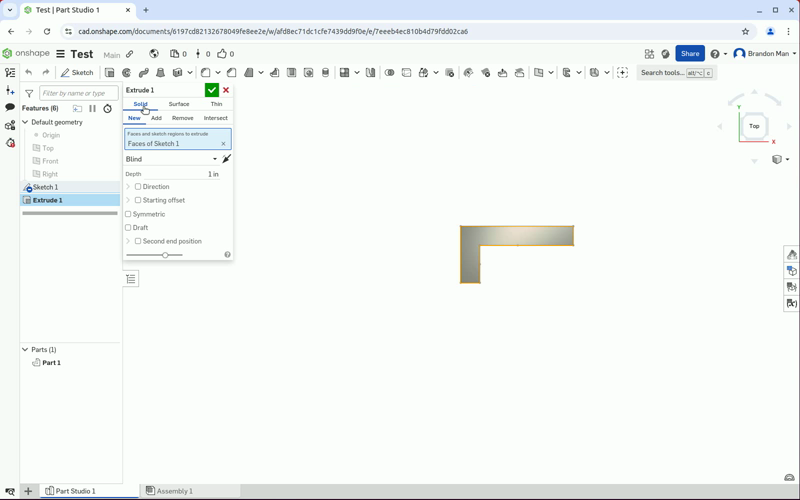
click(143, 106)
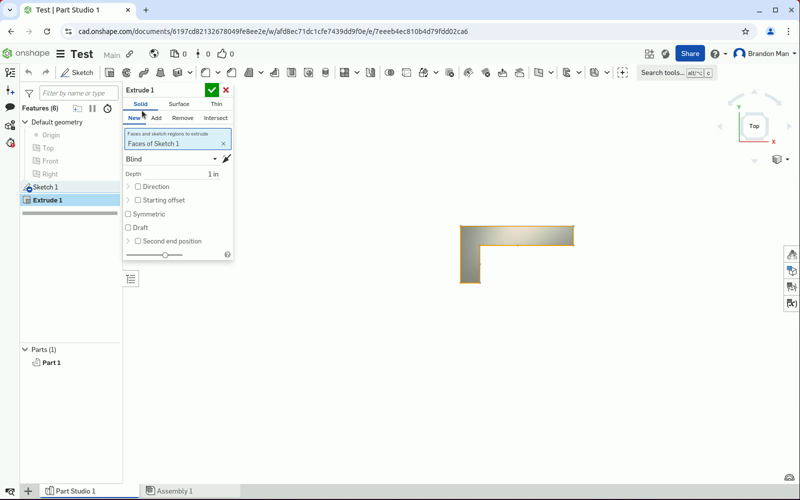
mouse_move(137, 120)
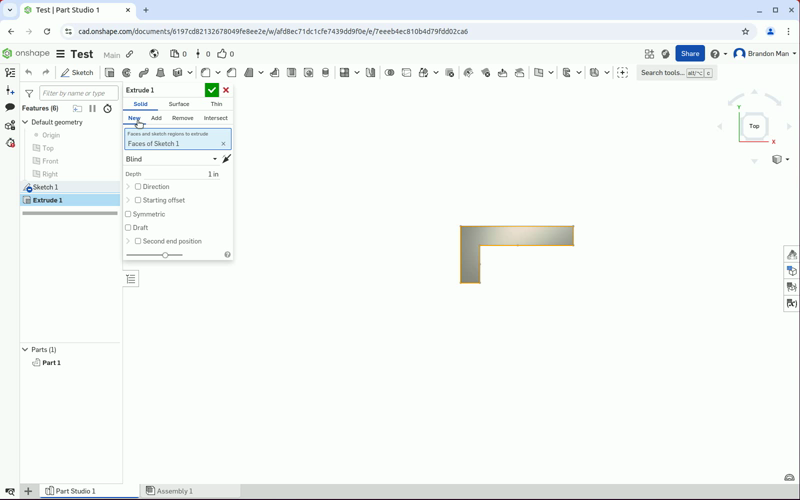
click(137, 120)
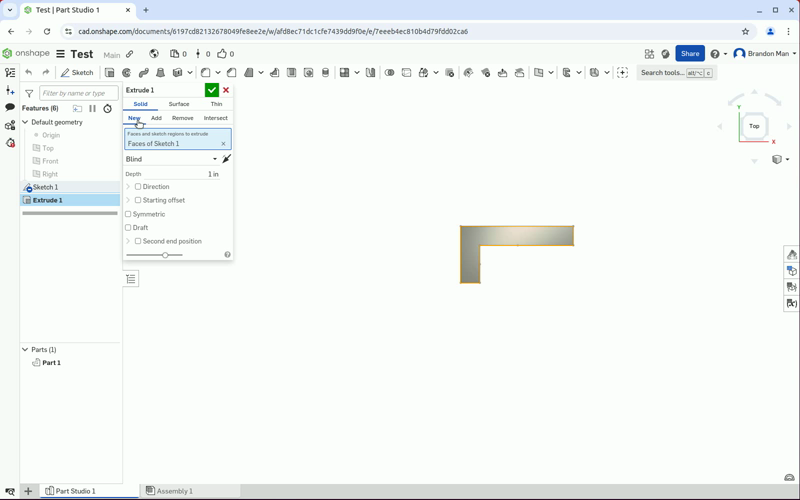
key(tab, 4)
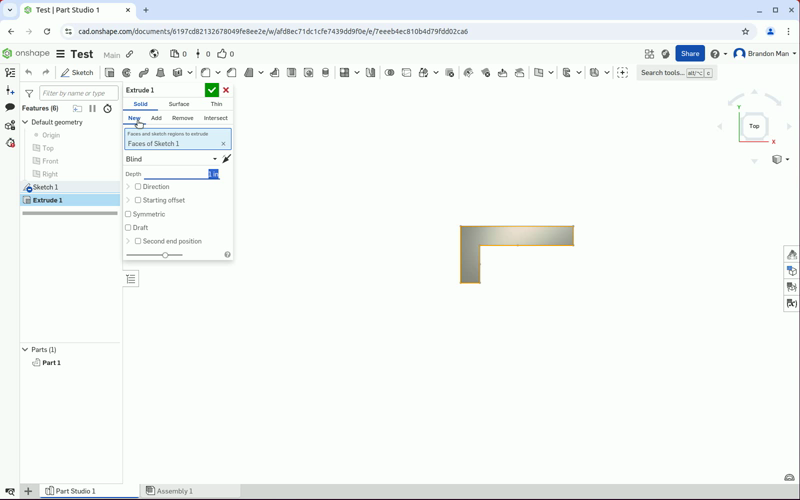
text(-7.703)
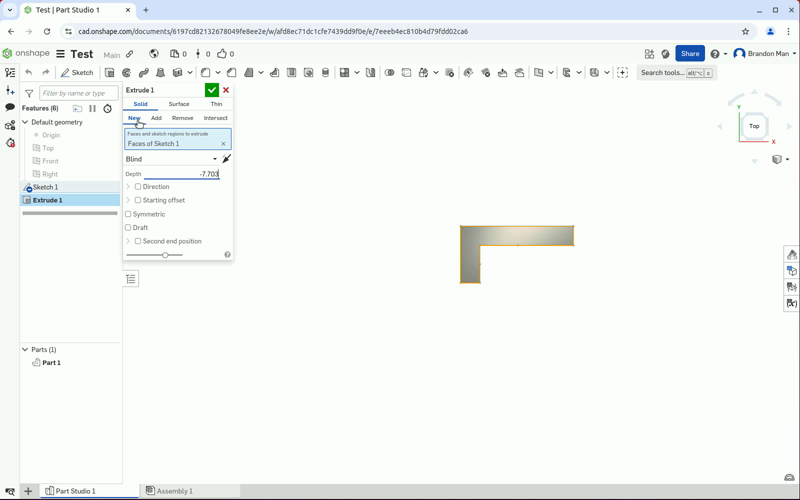
key(enter)
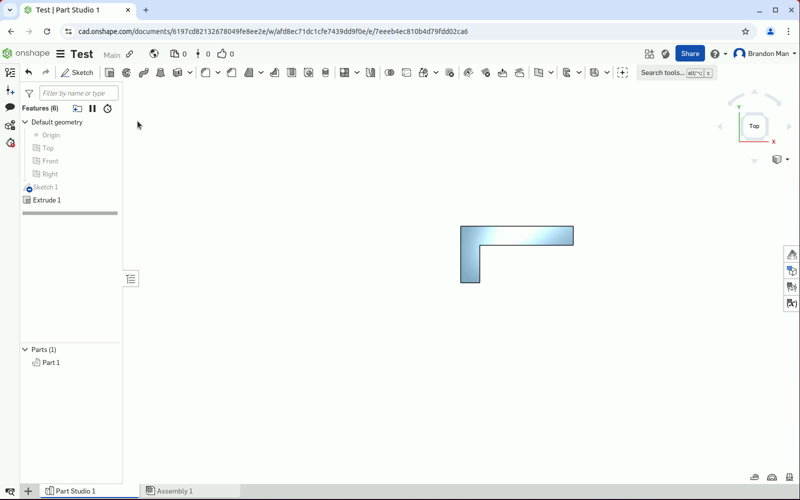
key(shift+h)
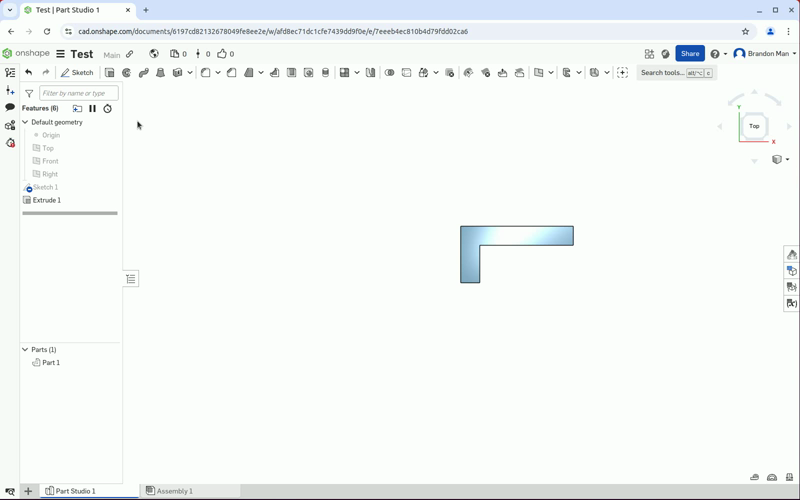
key(shift+h)
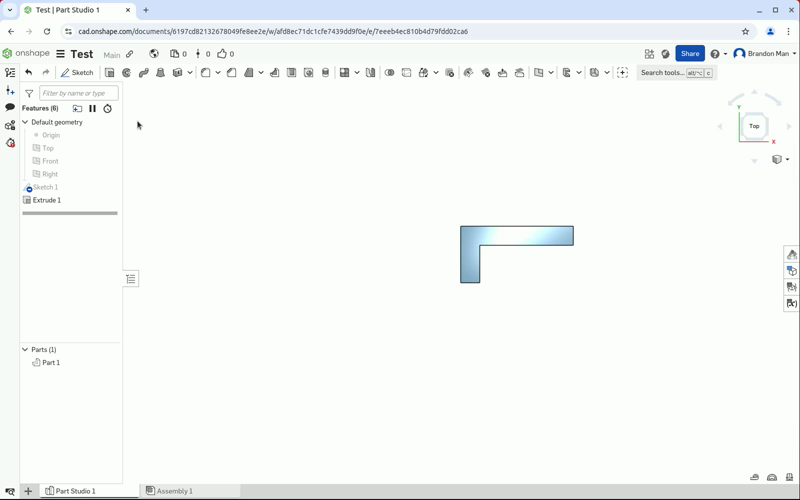
mouse_move(73, 189)
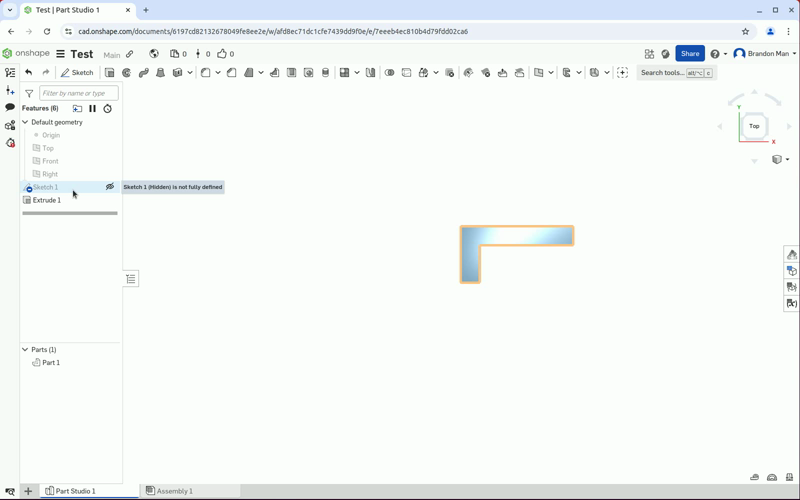
click(73, 189)
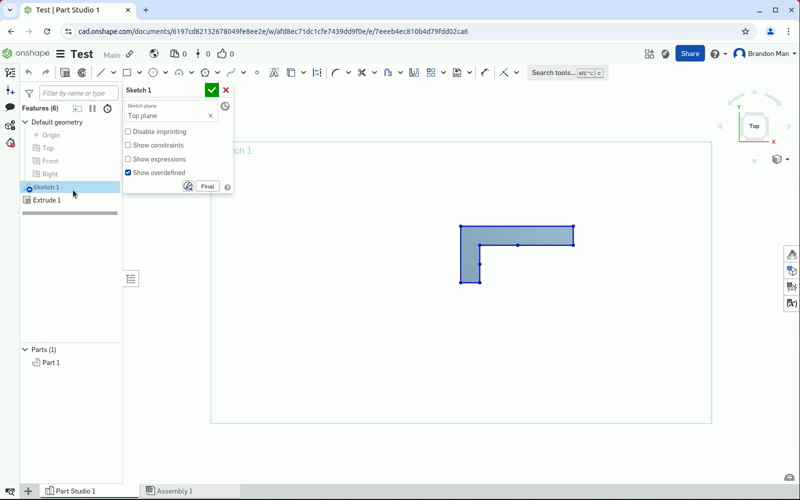
mouse_move(229, 92)
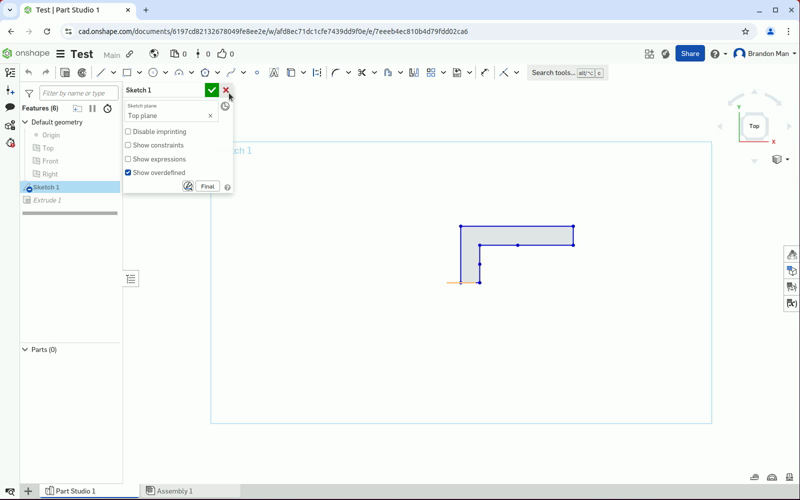
click(229, 92)
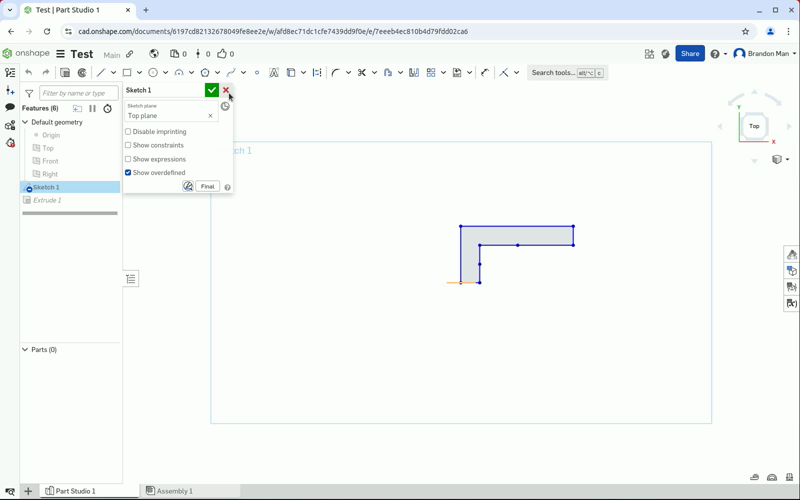
key(shift+s)
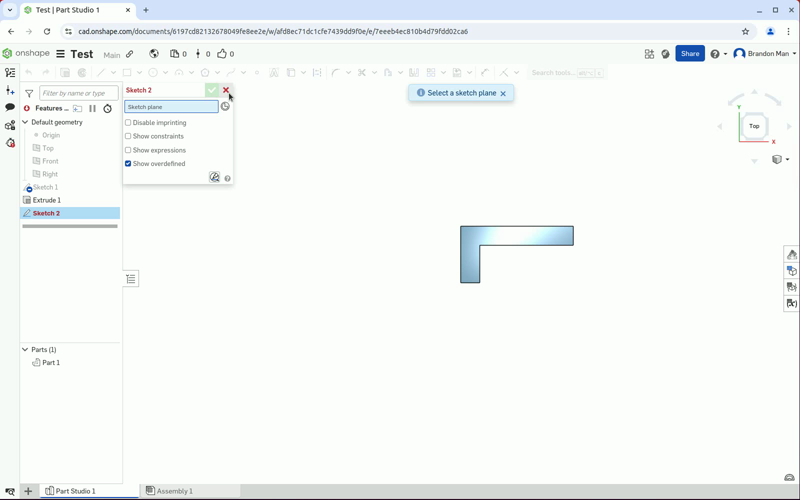
mouse_move(73, 150)
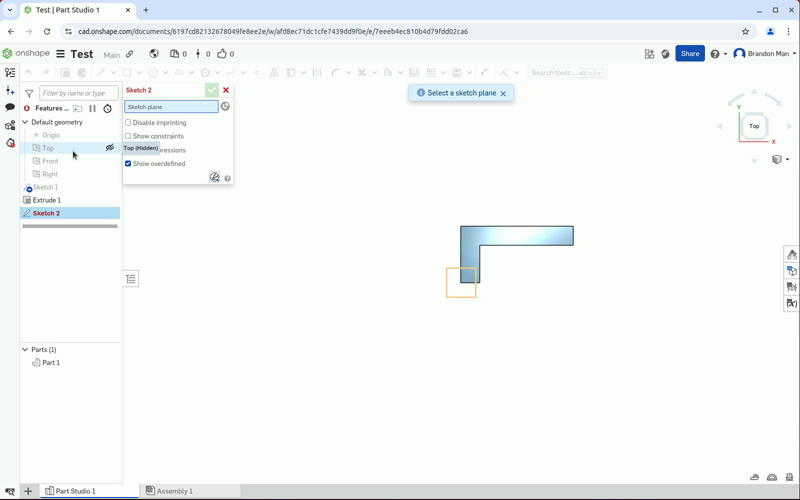
click(73, 150)
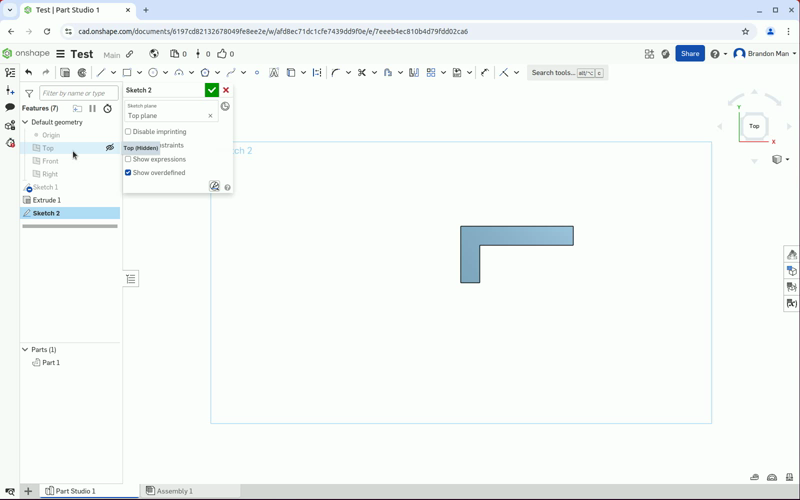
mouse_move(73, 352)
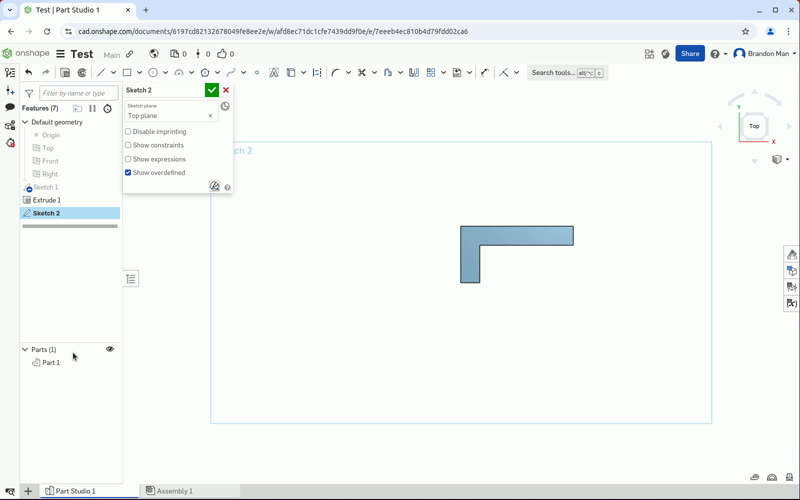
key(y)
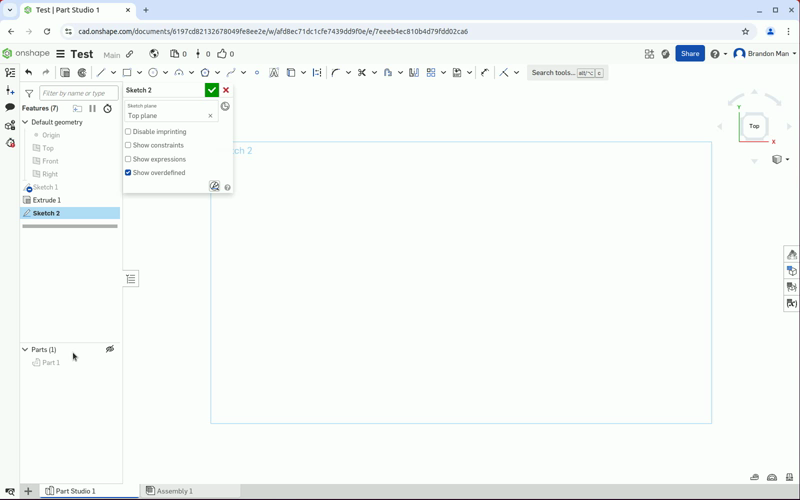
key(l)
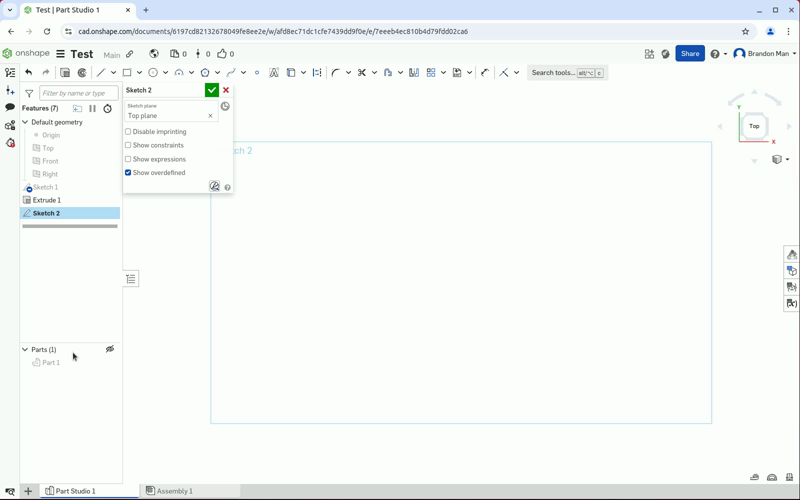
key_down(shift)
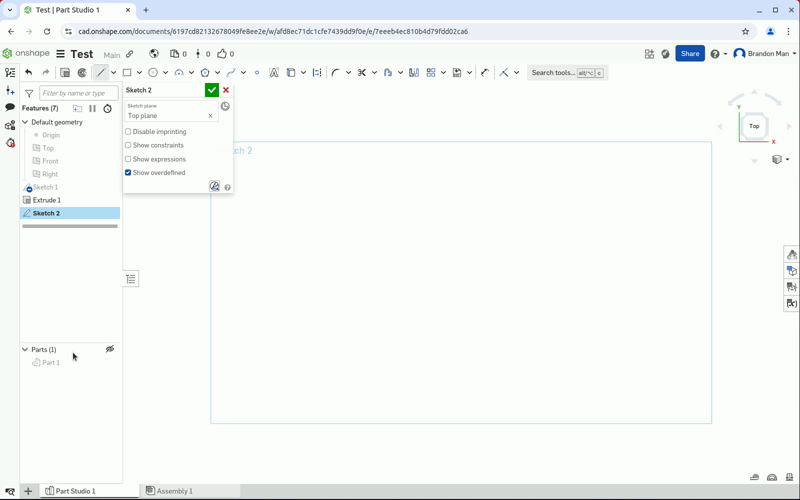
mouse_move(479, 264)
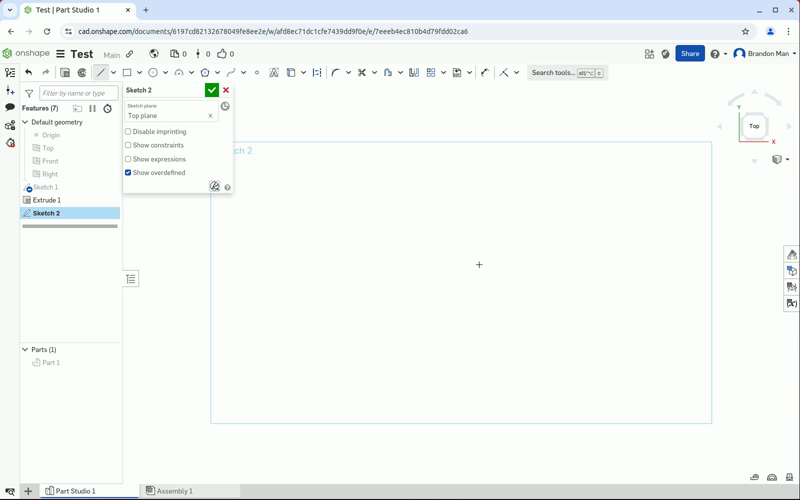
click(479, 264)
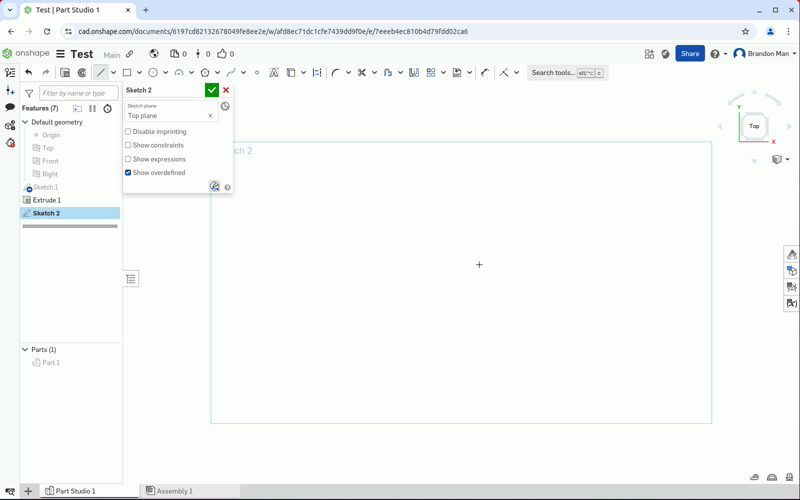
key_up(shift)
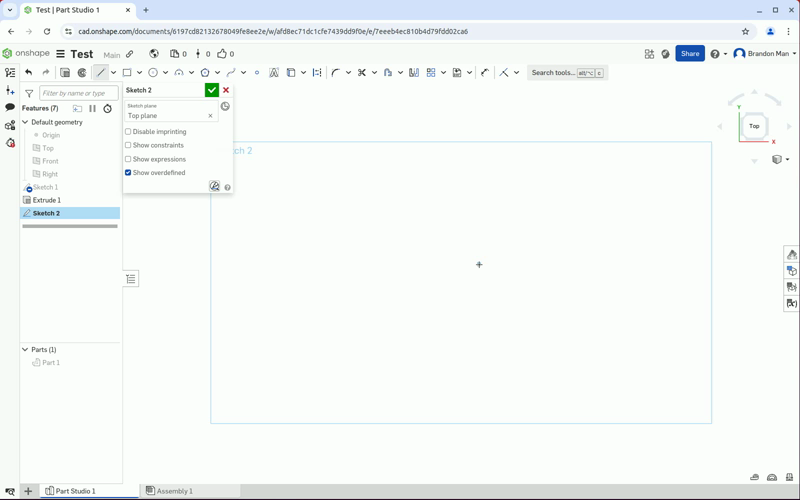
key_down(shift)
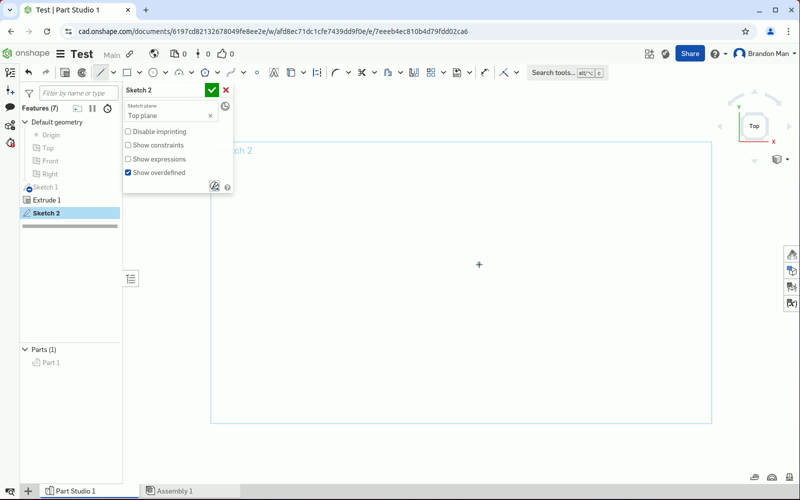
mouse_move(509, 264)
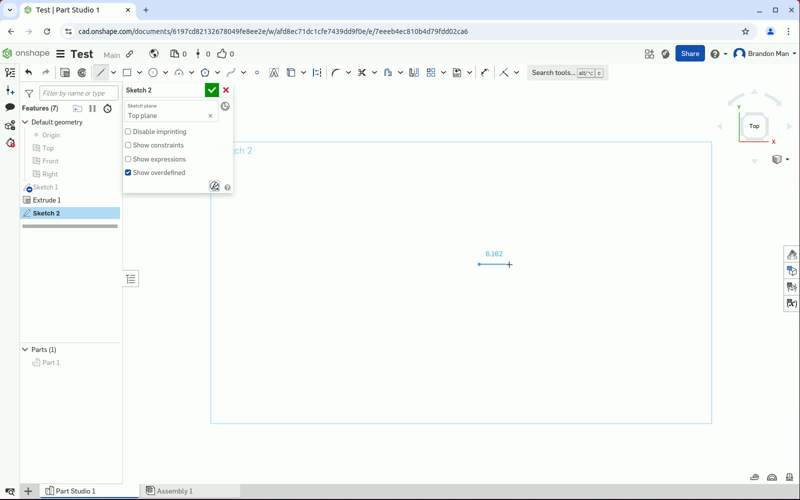
mouse_move(517, 245)
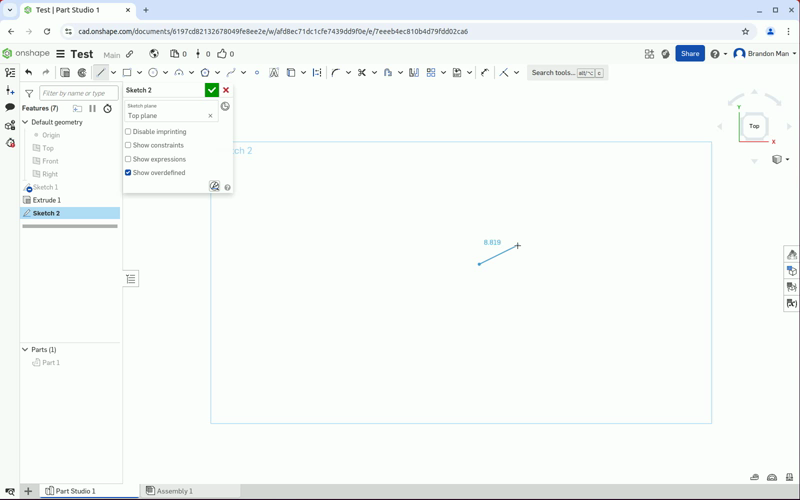
click(517, 245)
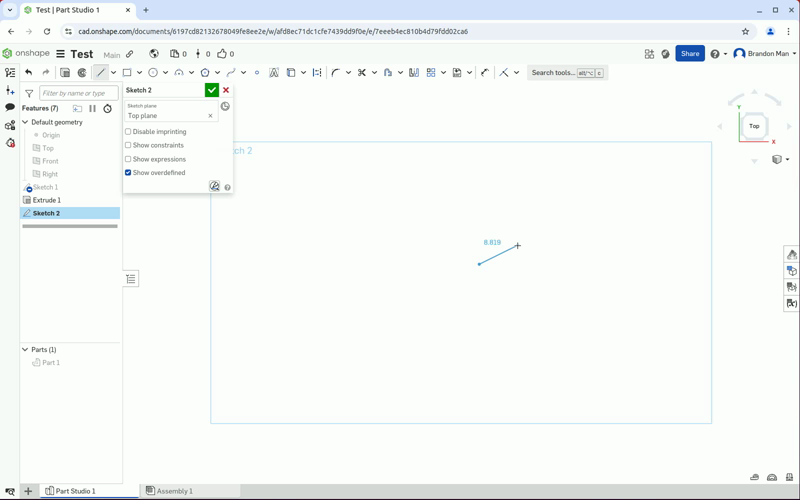
key_up(shift)
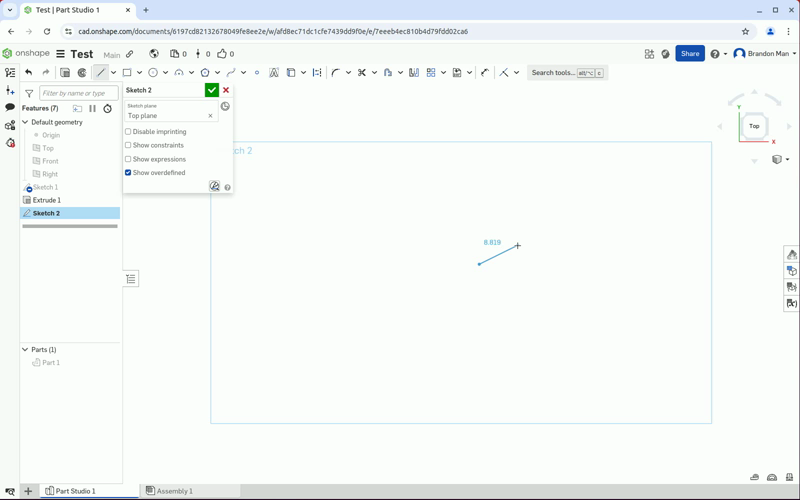
key_down(shift)
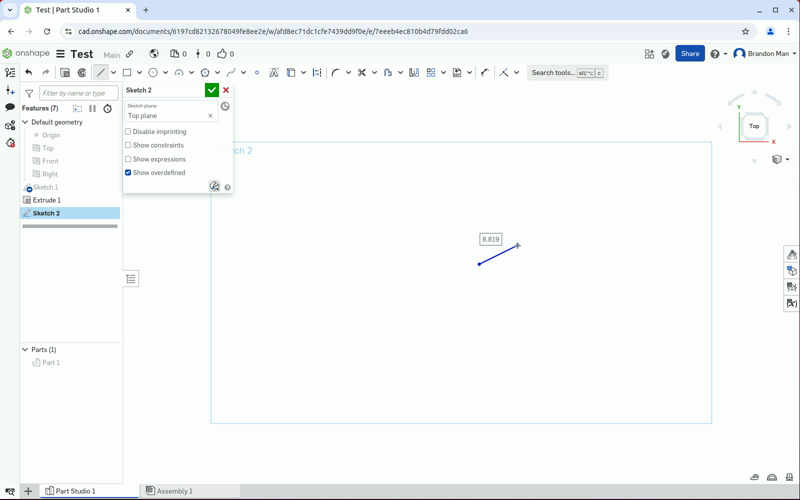
mouse_move(547, 245)
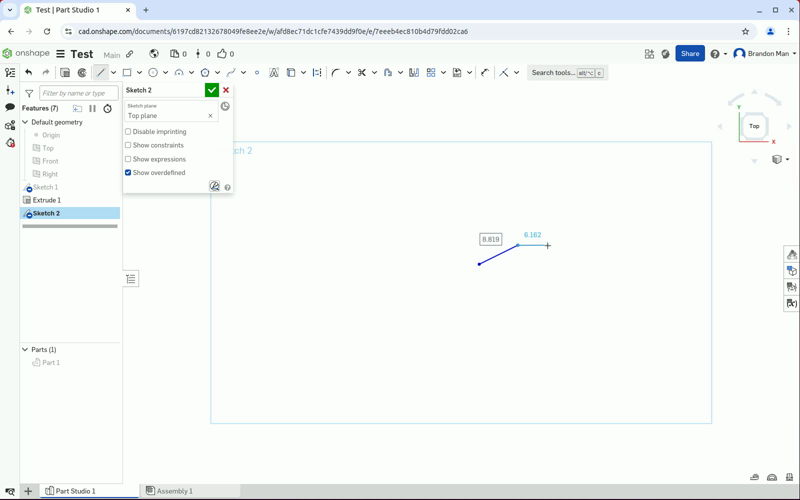
mouse_move(479, 245)
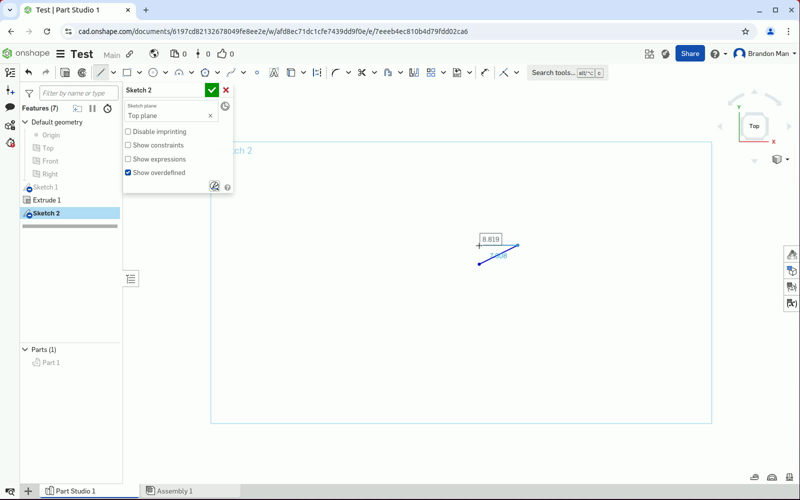
click(479, 245)
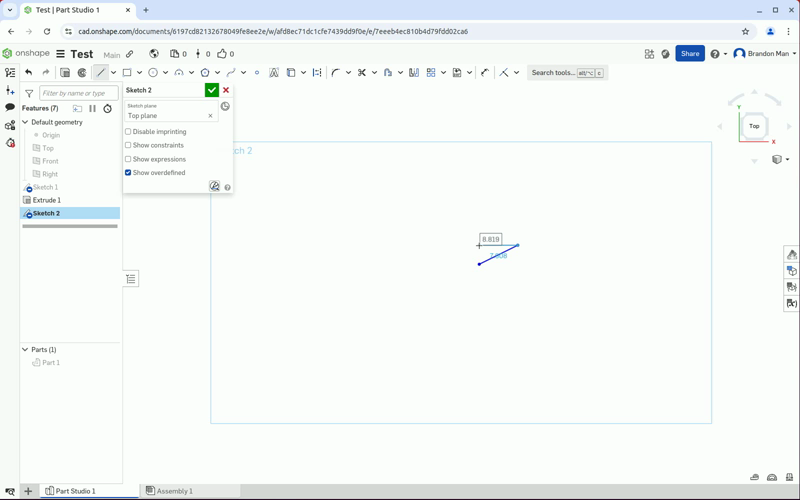
key_up(shift)
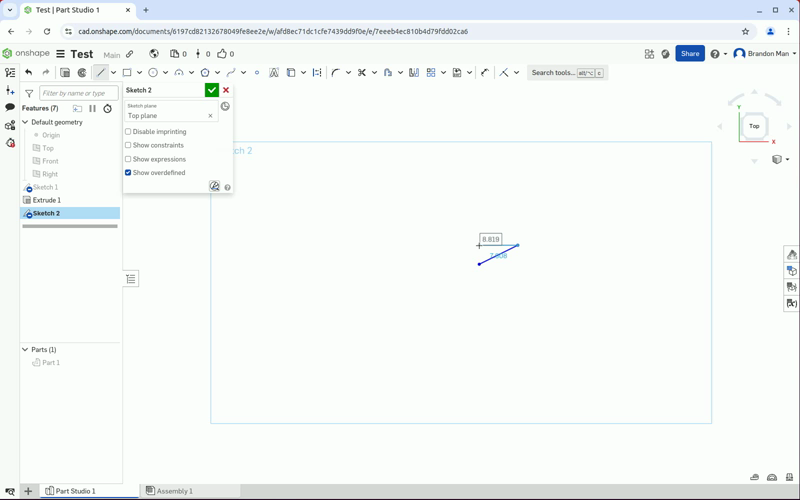
mouse_move(509, 245)
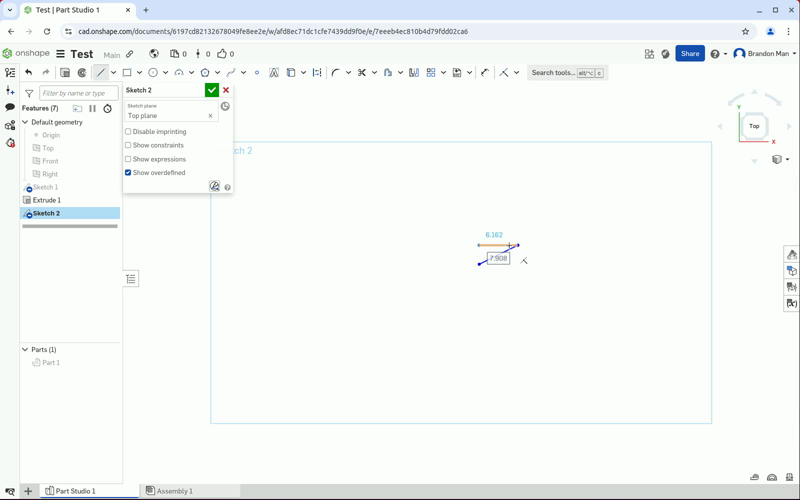
key_down(shift)
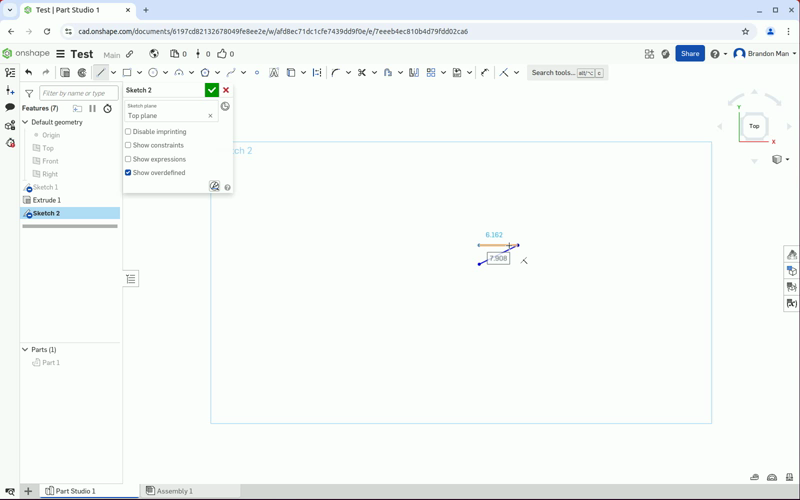
mouse_move(479, 264)
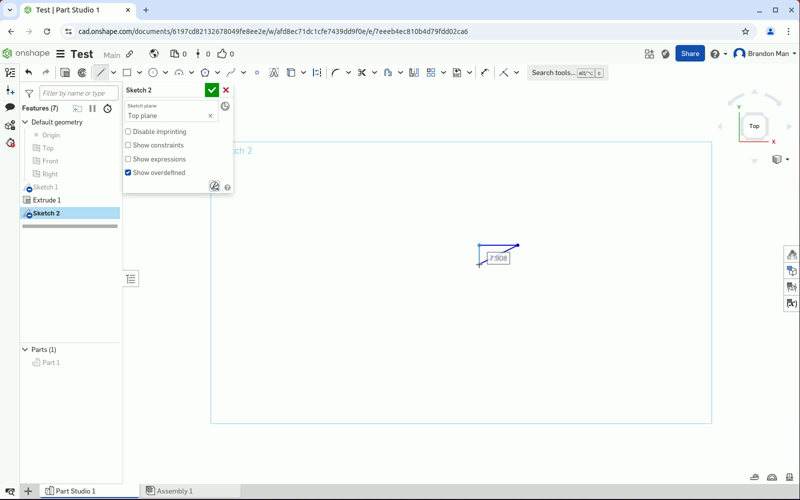
key_up(shift)
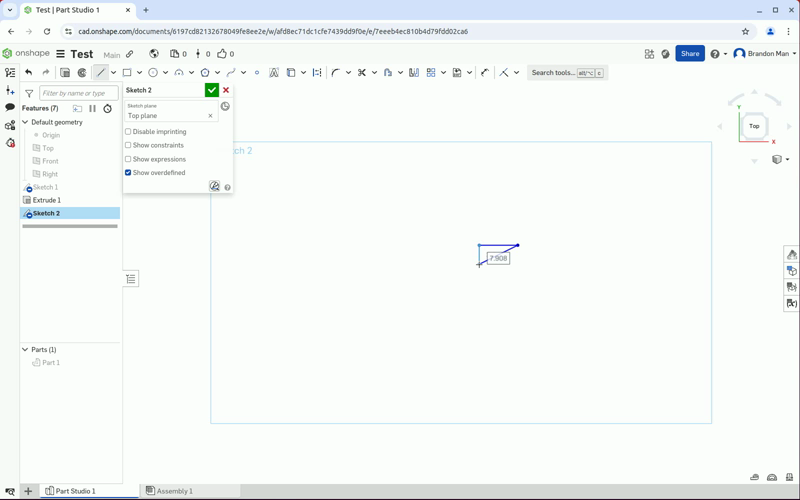
click(479, 264)
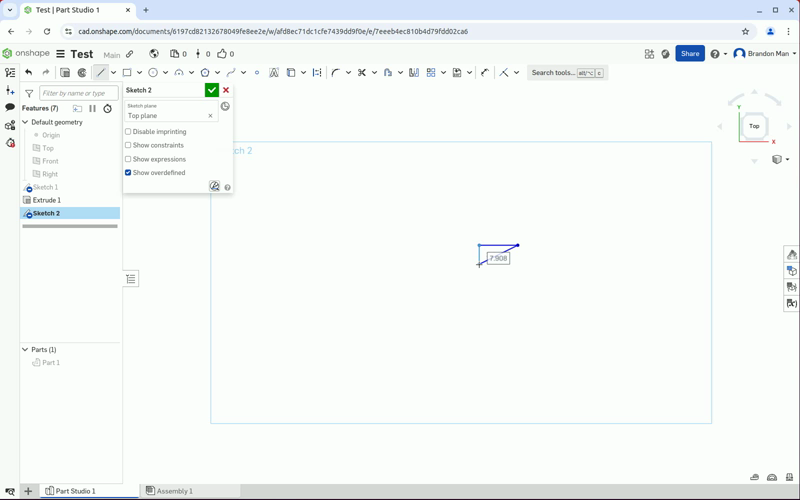
key(esc)
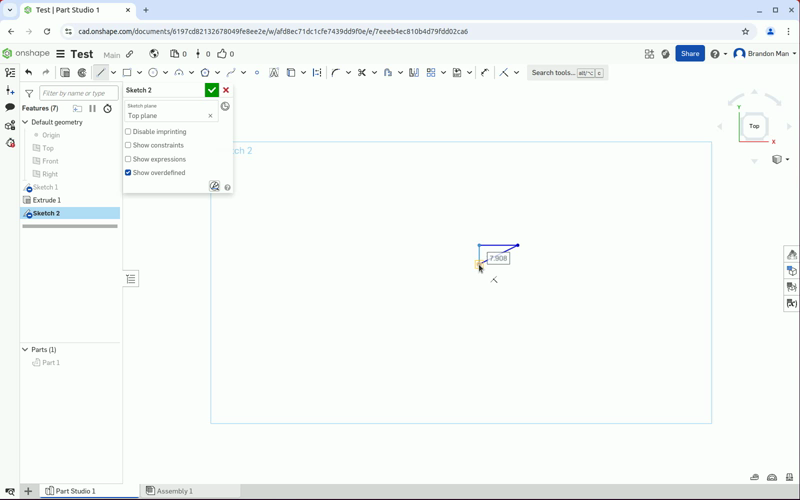
mouse_move(501, 247)
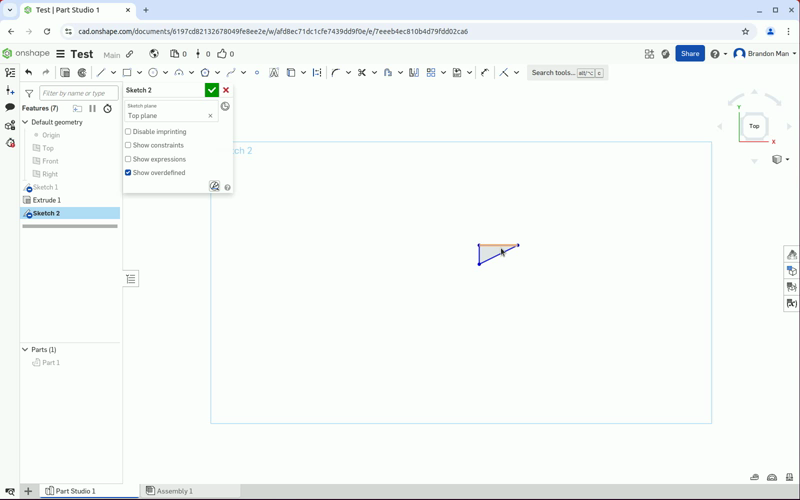
scroll(6)
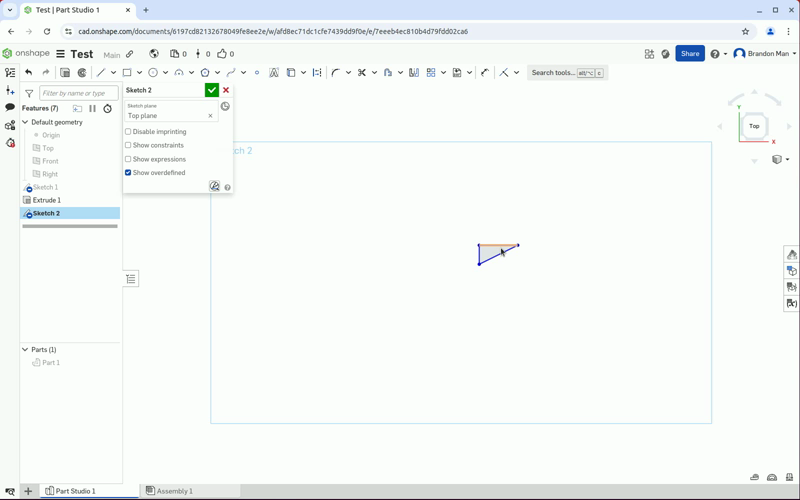
scroll(6)
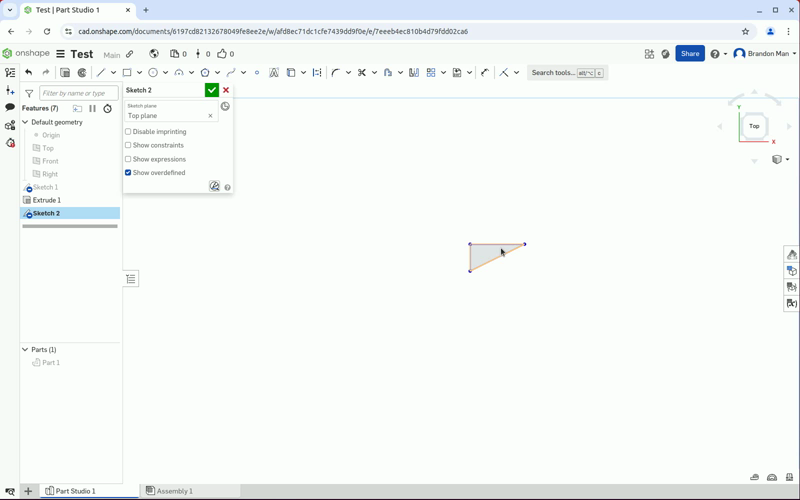
scroll(6)
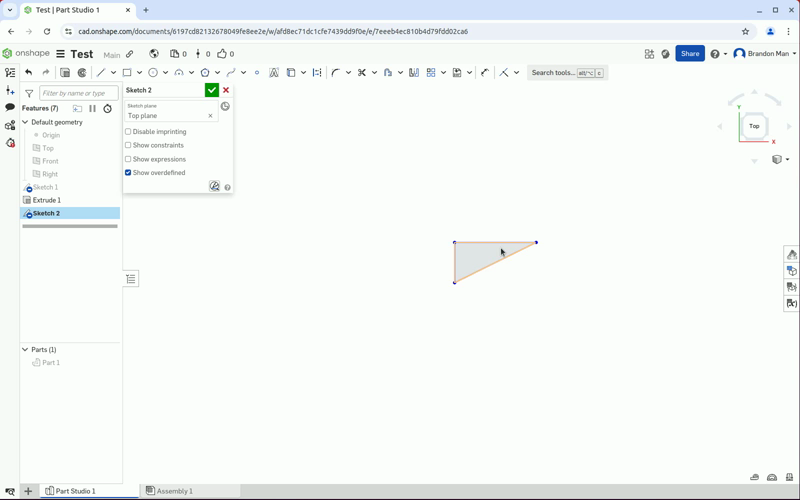
scroll(6)
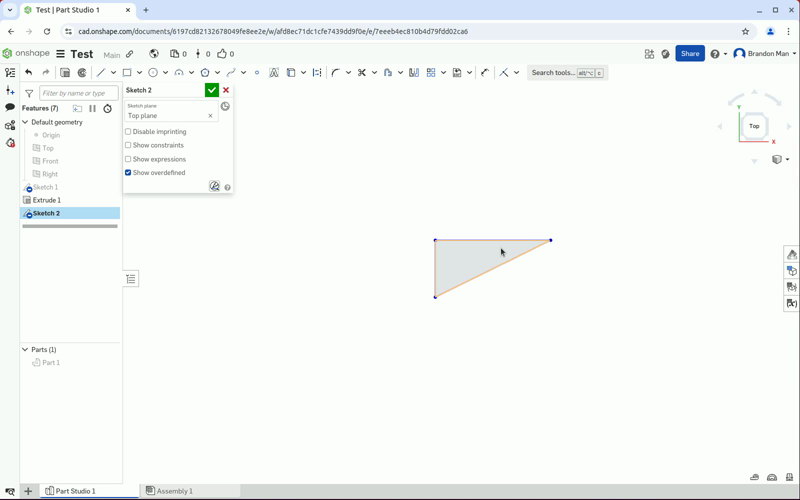
scroll(6)
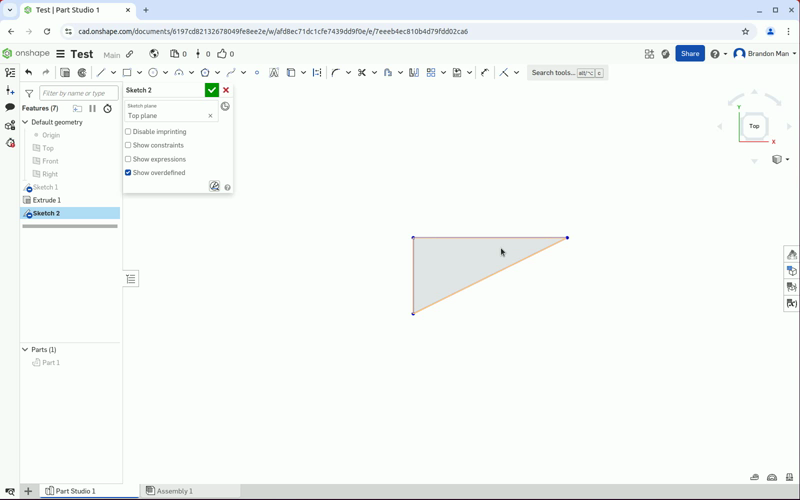
scroll(6)
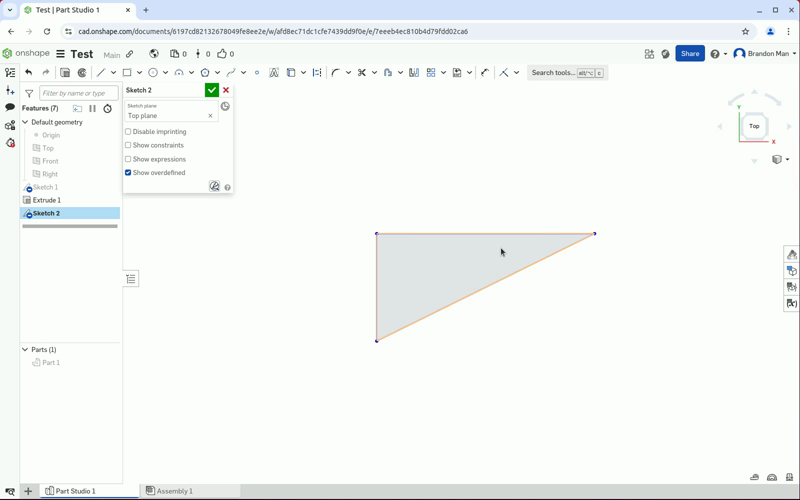
scroll(6)
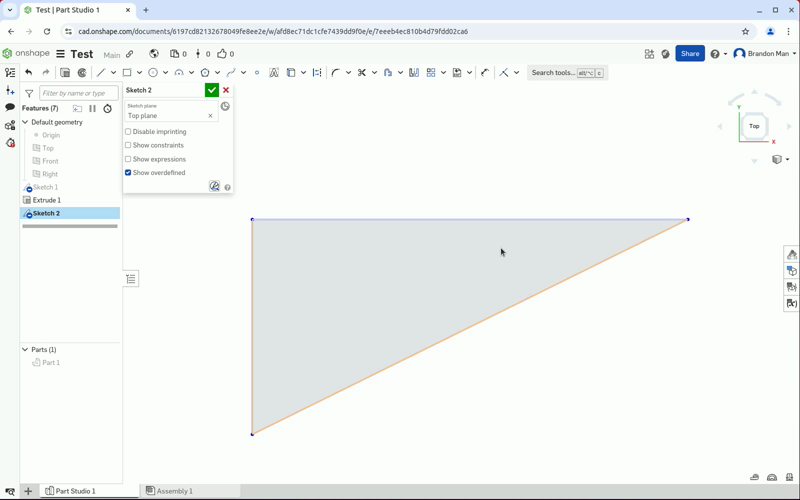
click(501, 247)
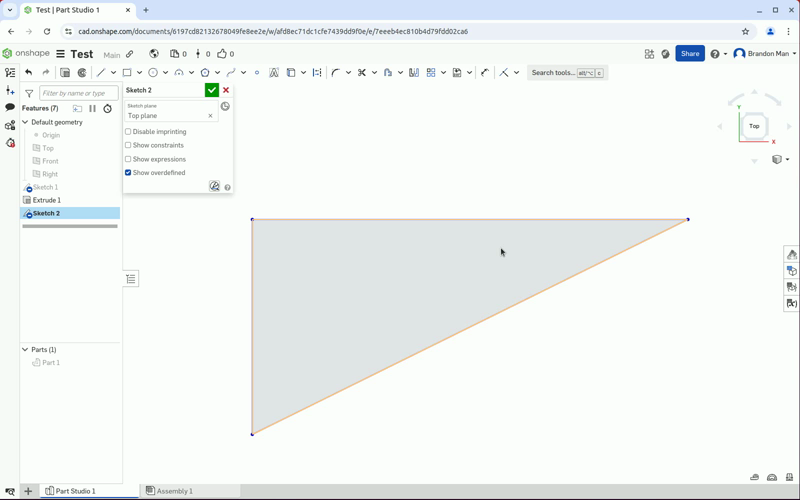
scroll(-6)
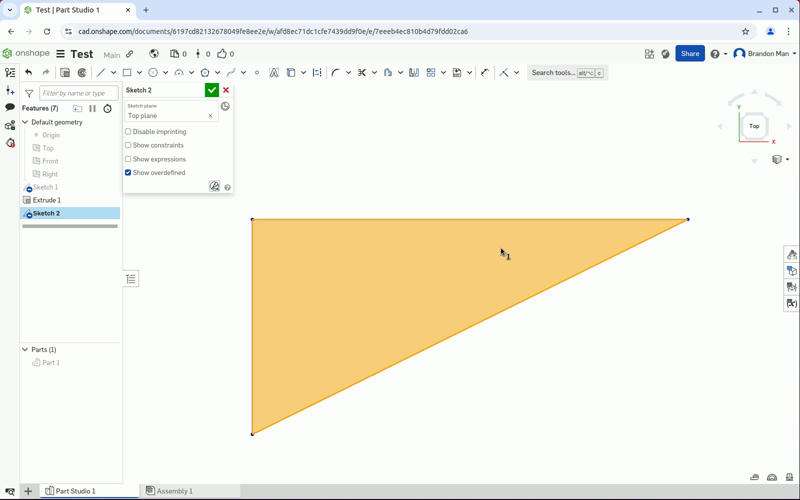
scroll(-6)
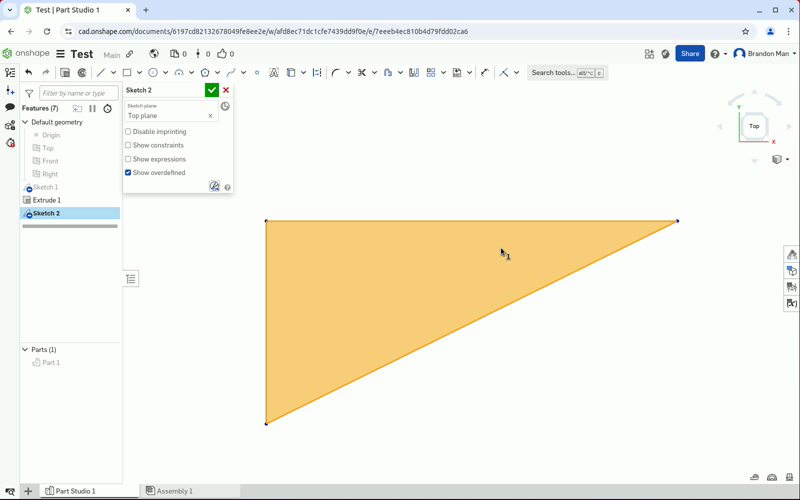
scroll(-6)
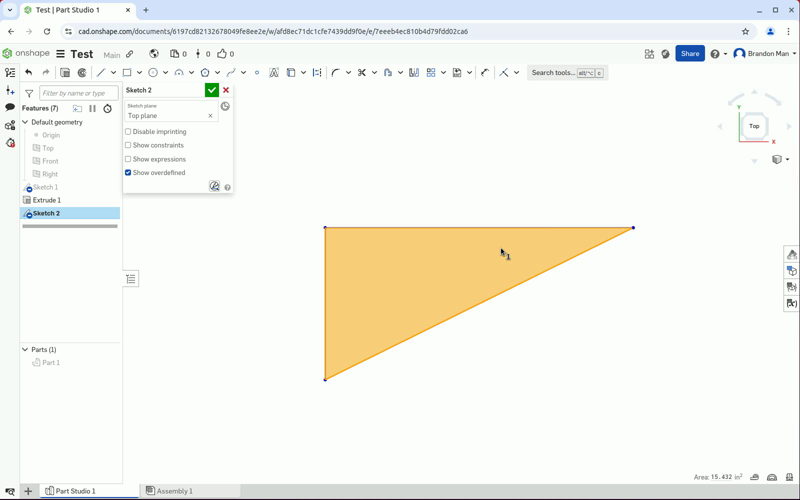
scroll(-6)
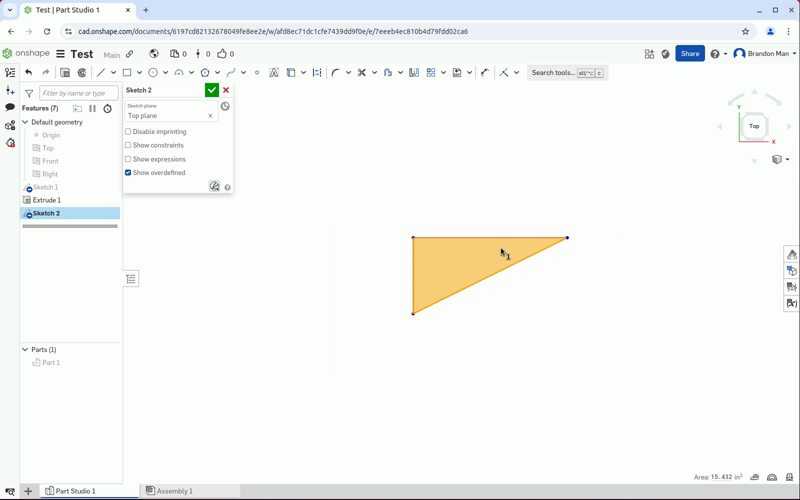
scroll(-6)
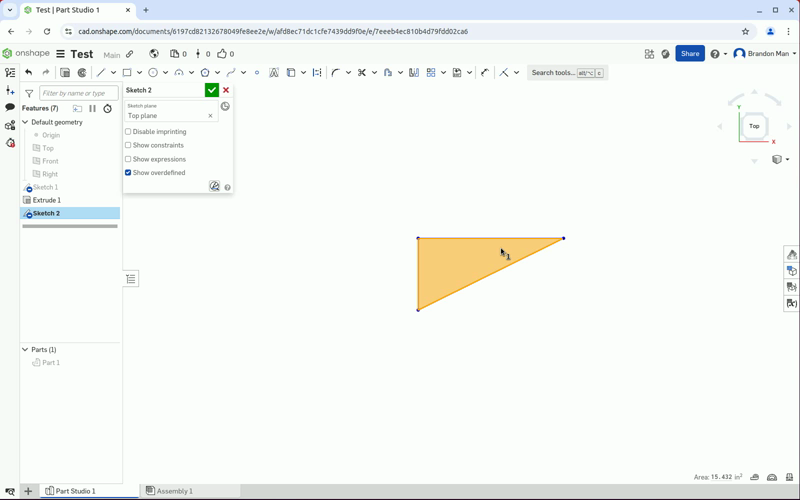
scroll(-6)
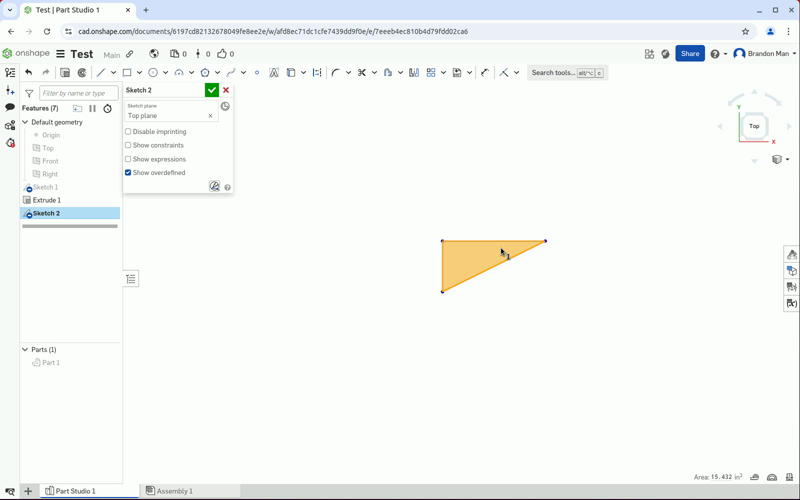
scroll(-6)
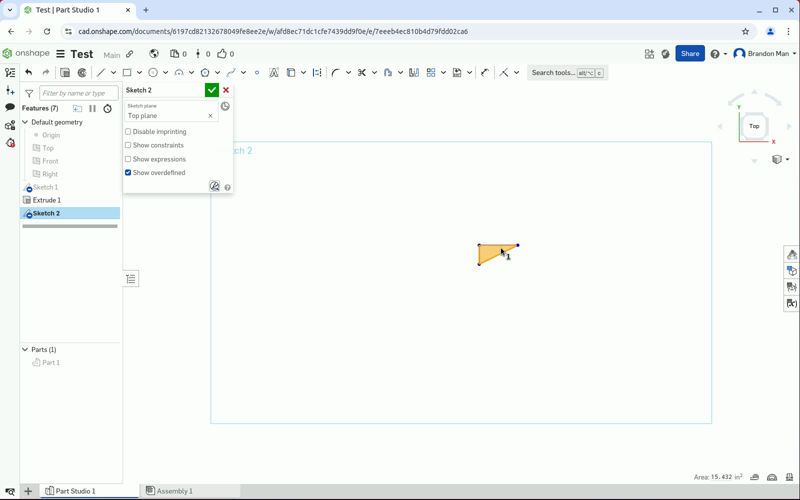
mouse_move(73, 352)
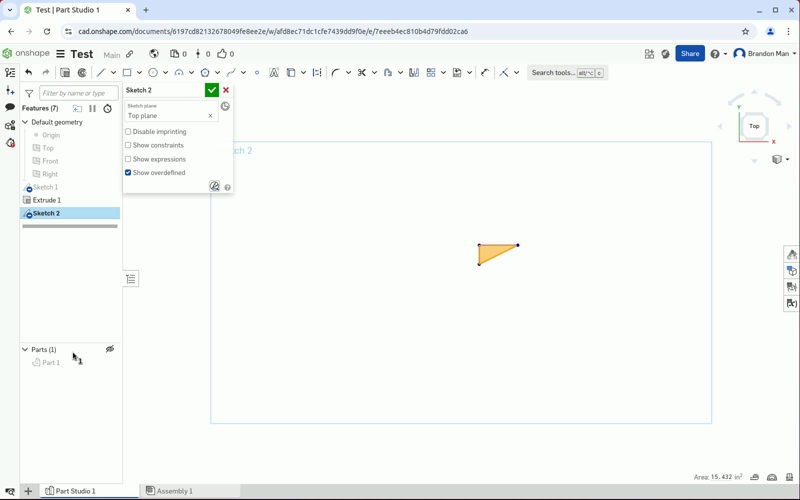
key(shift+y)
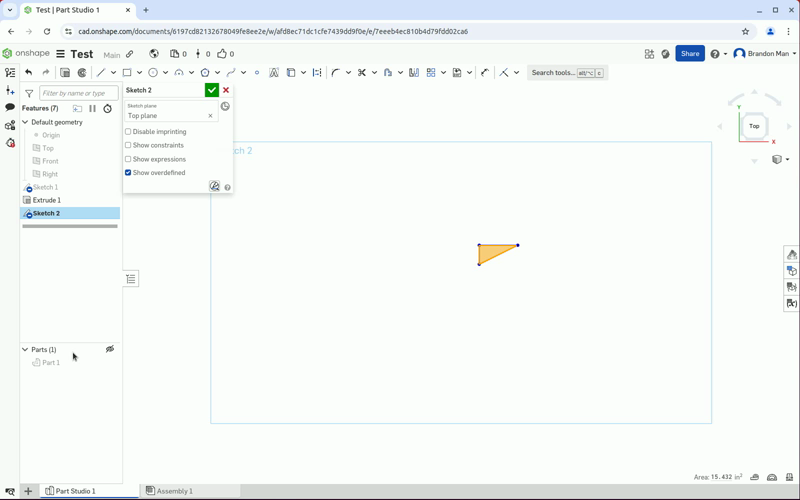
key(shift+e)
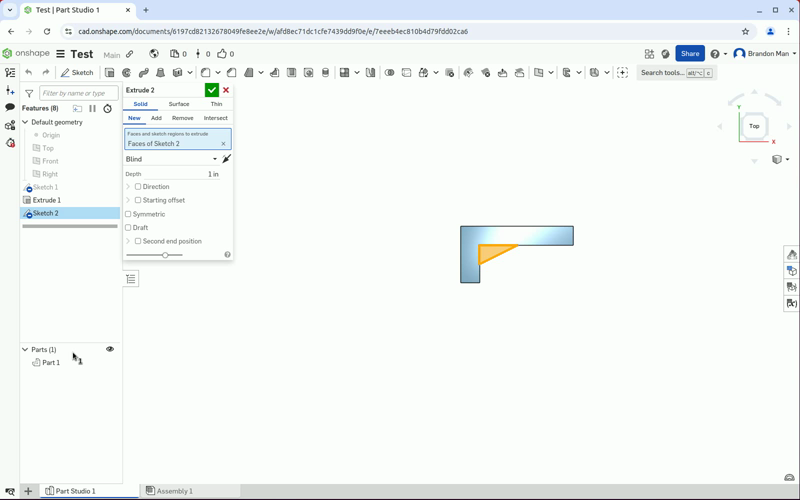
mouse_move(143, 106)
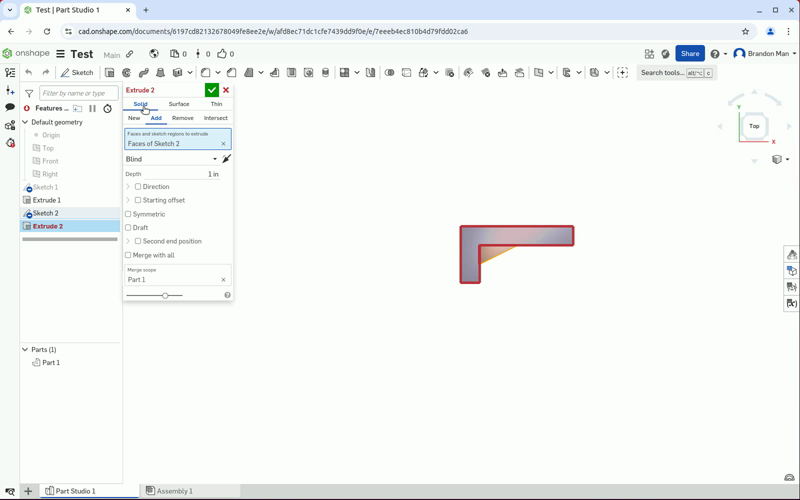
click(143, 106)
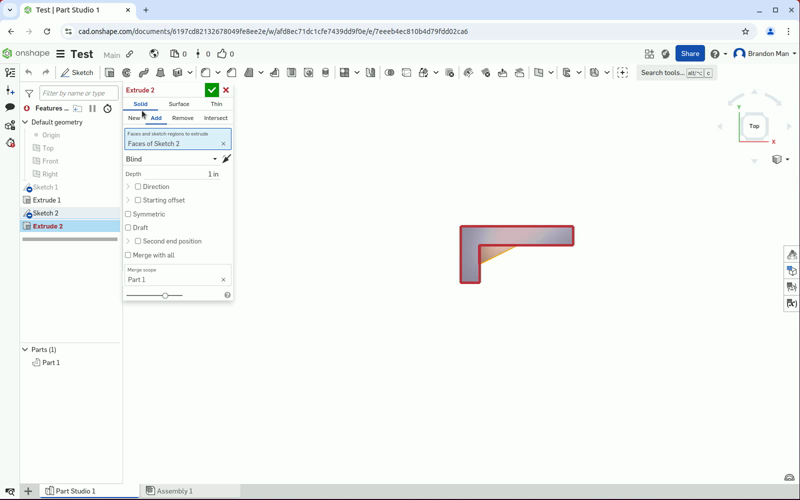
mouse_move(137, 120)
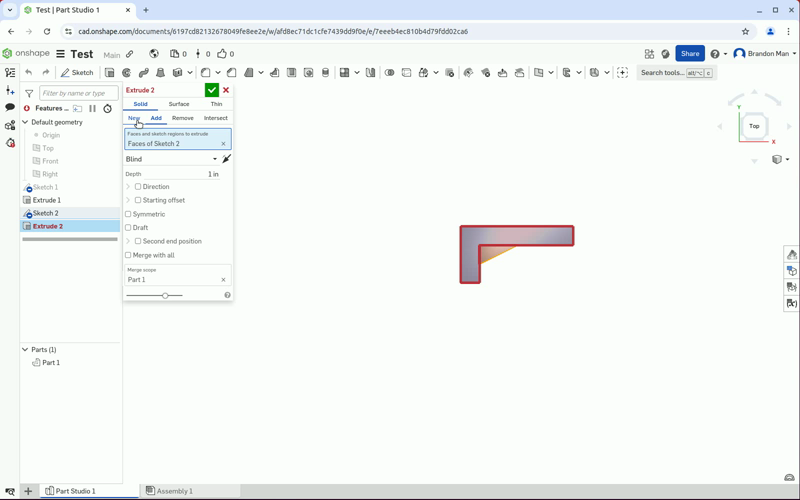
click(137, 120)
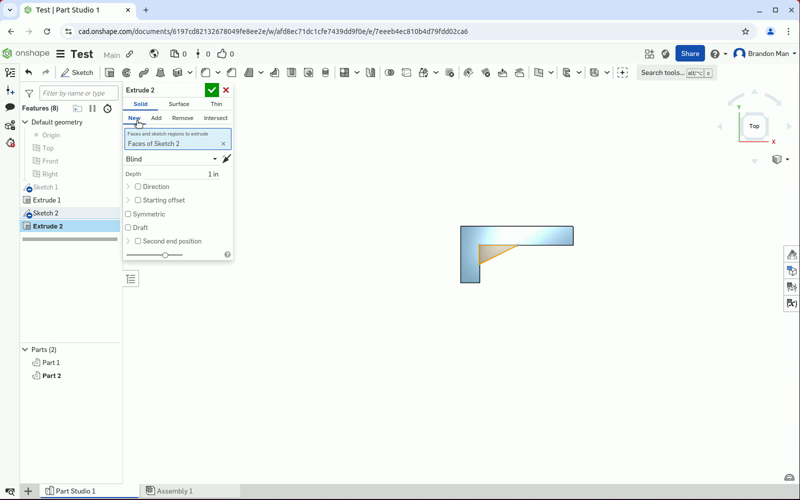
key(tab, 4)
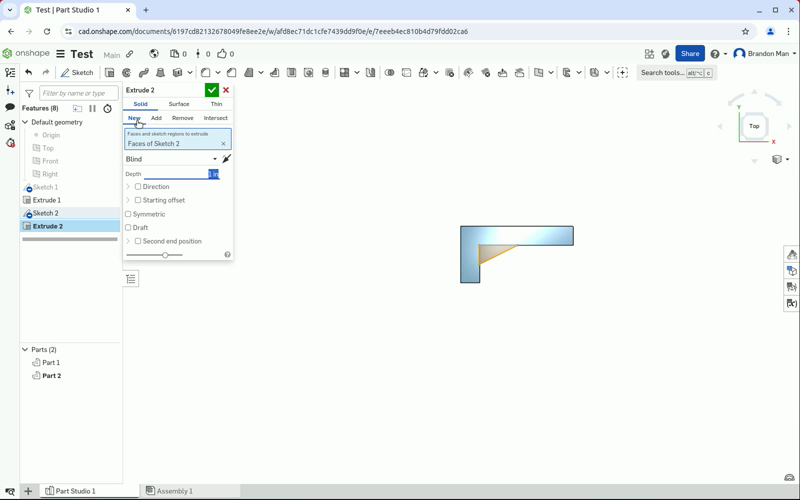
text(-7.703)
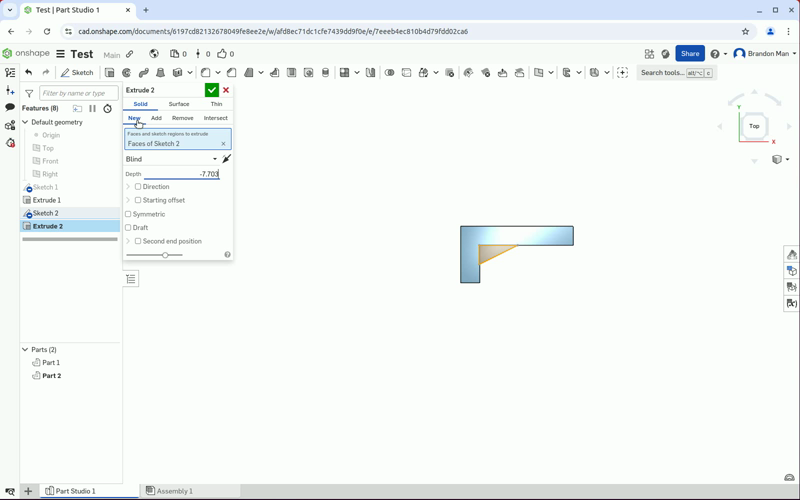
key(enter)
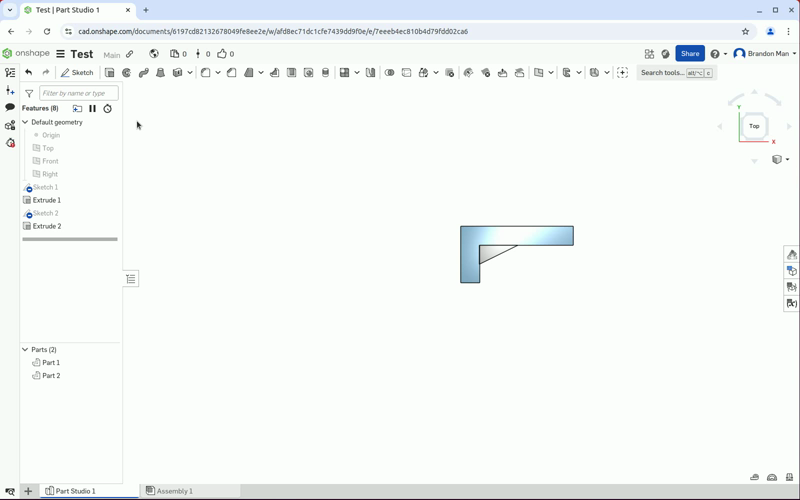
key(shift+h)
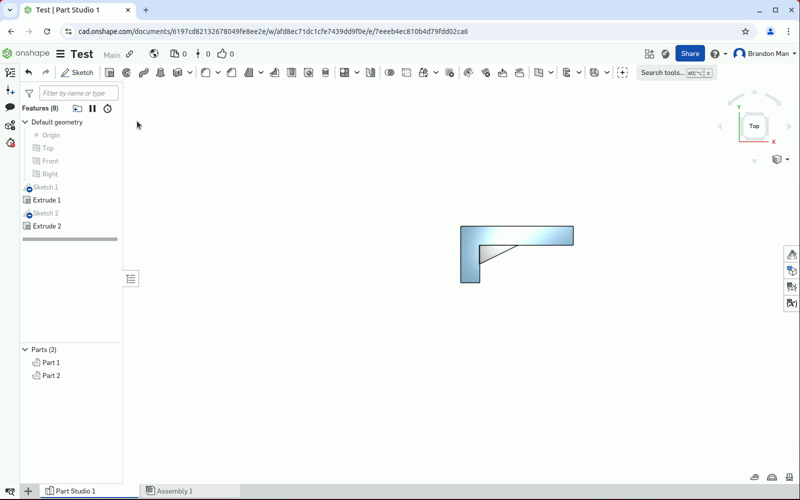
key(shift+h)
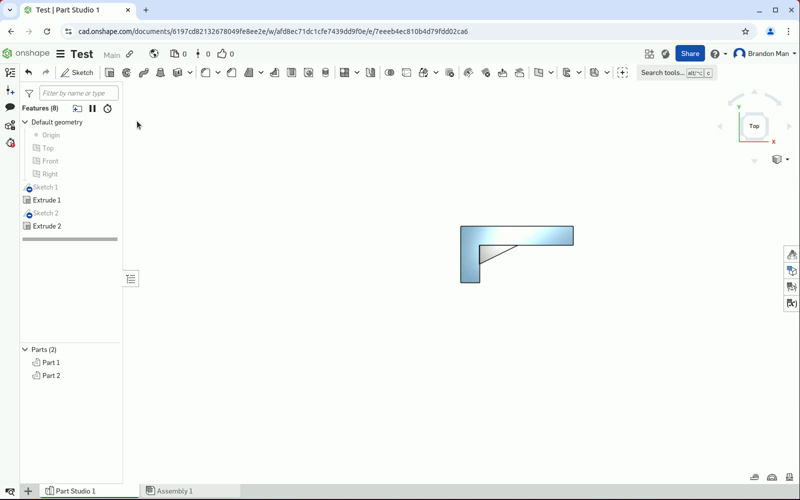
mouse_move(73, 189)
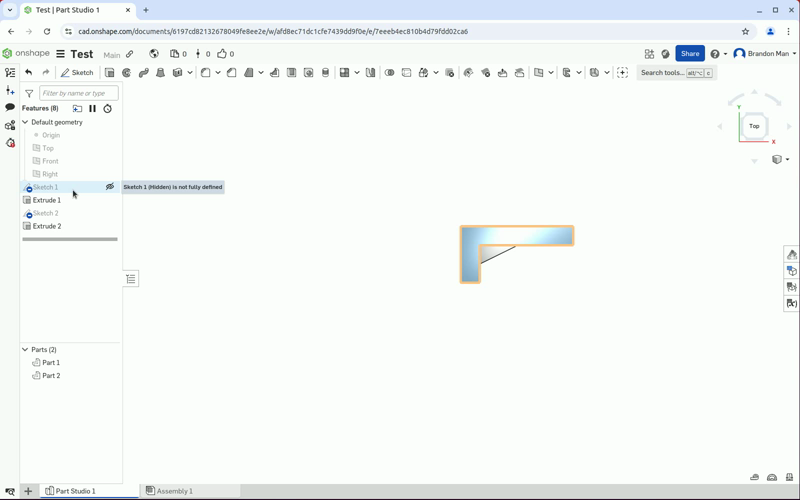
click(73, 189)
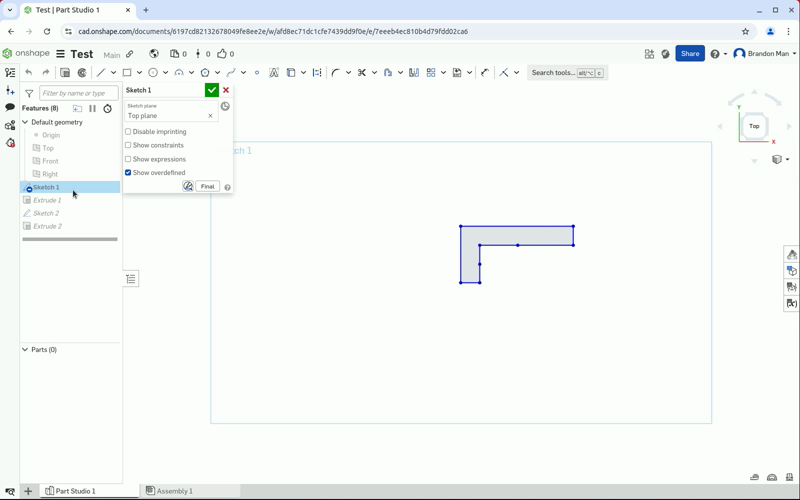
mouse_move(229, 92)
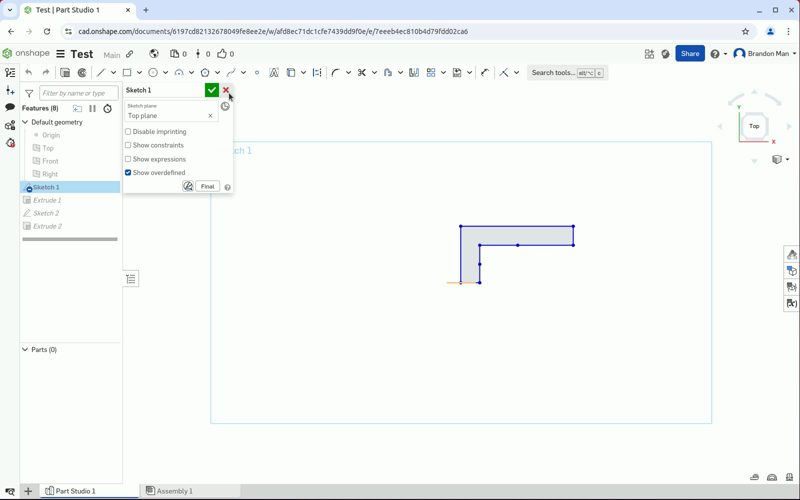
click(229, 92)
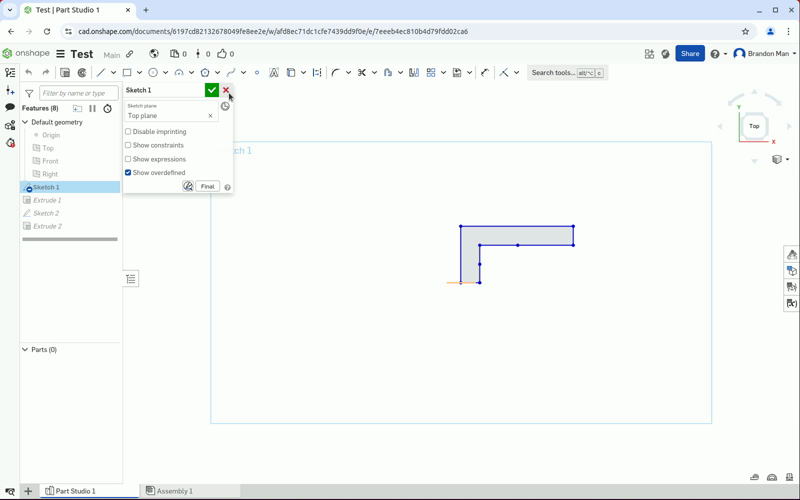
key(shift+s)
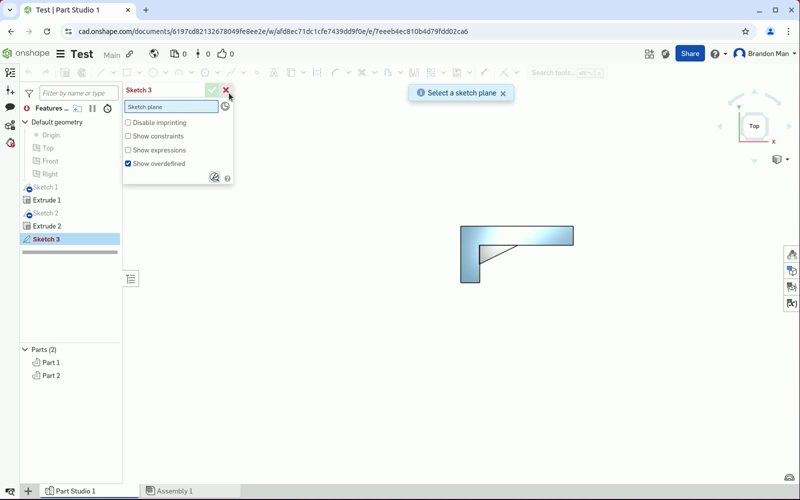
mouse_move(73, 150)
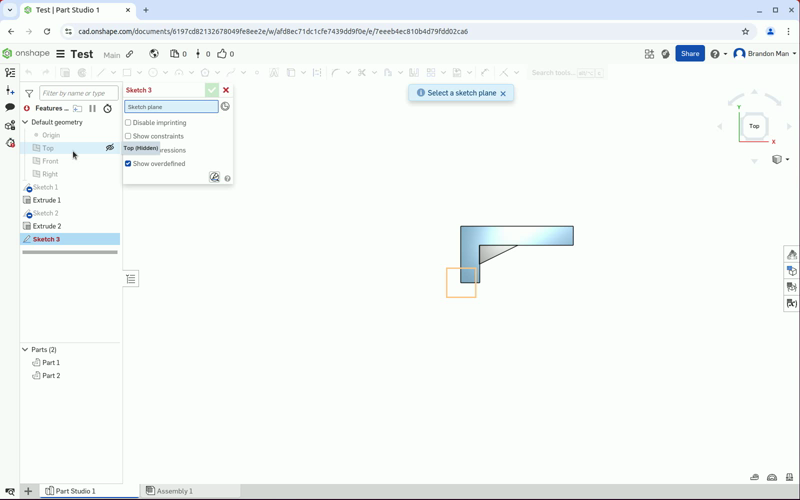
click(73, 150)
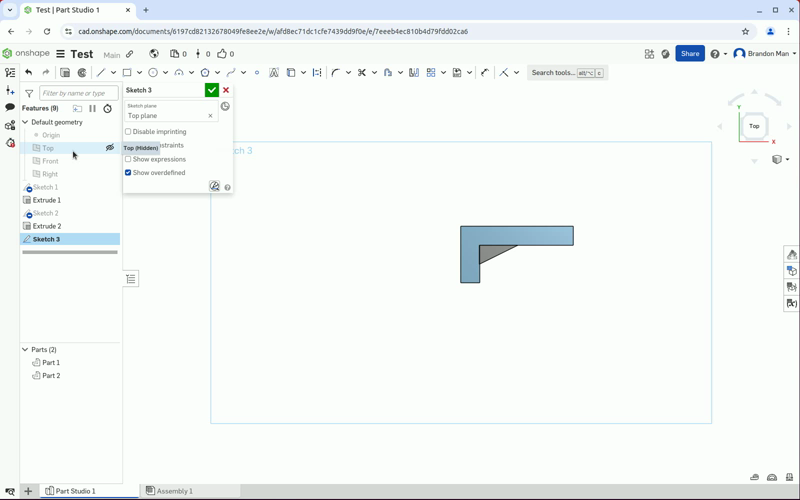
mouse_move(73, 352)
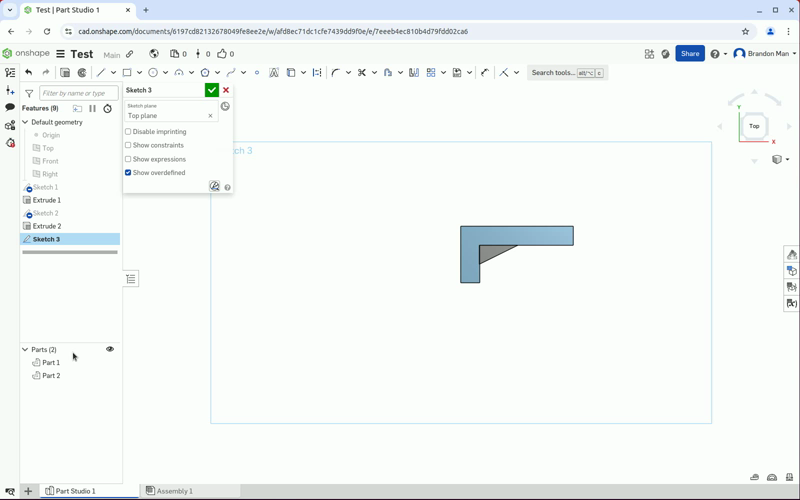
key(y)
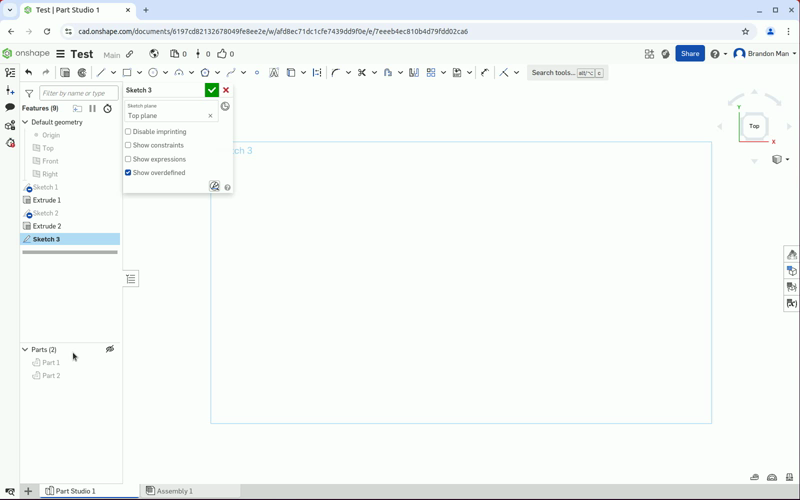
key(l)
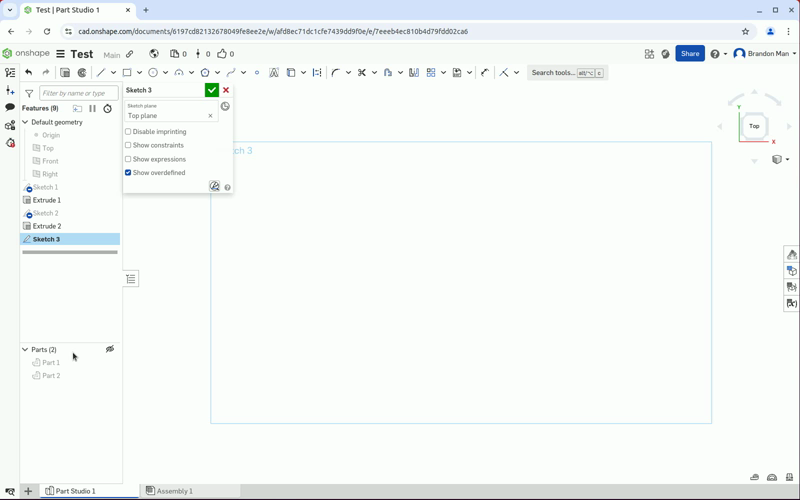
key_down(shift)
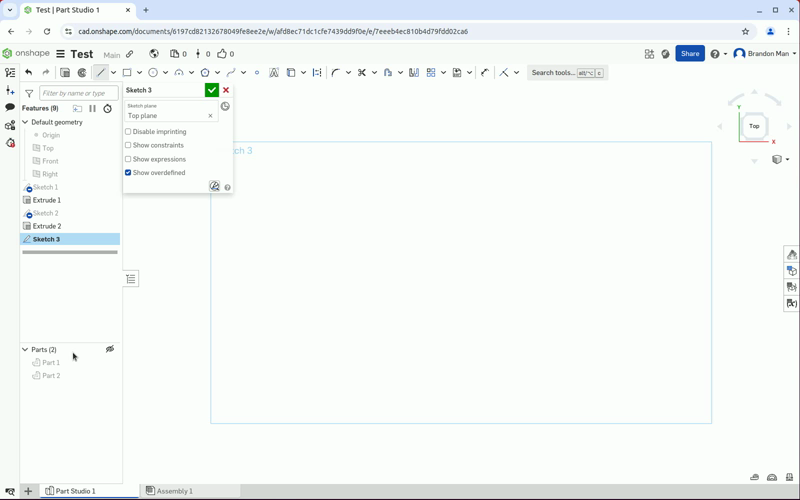
mouse_move(479, 264)
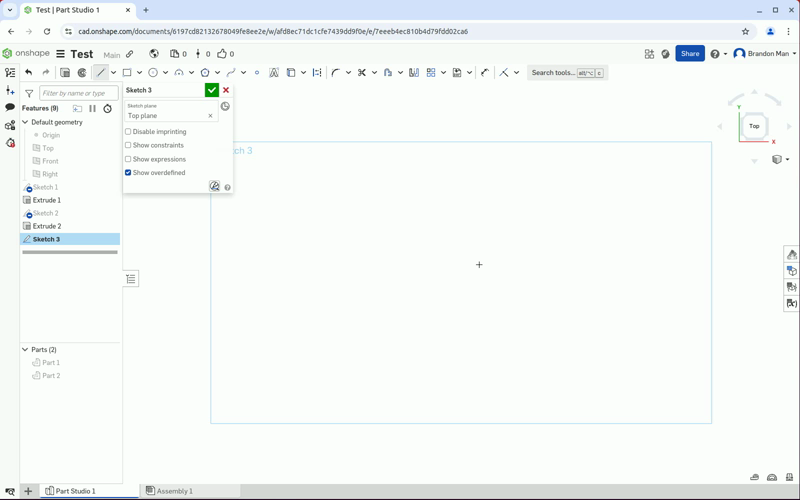
click(479, 264)
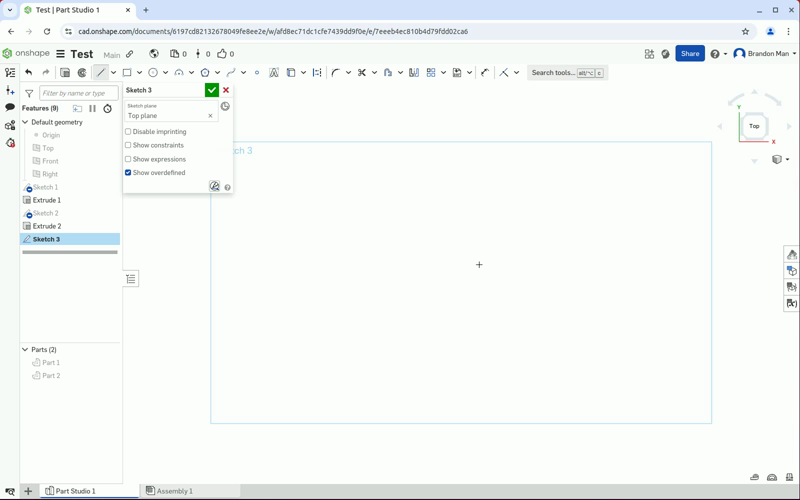
key_up(shift)
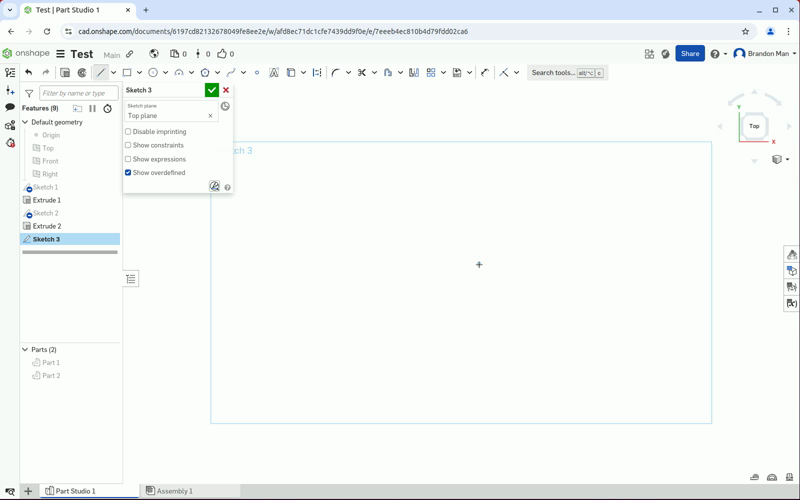
key_down(shift)
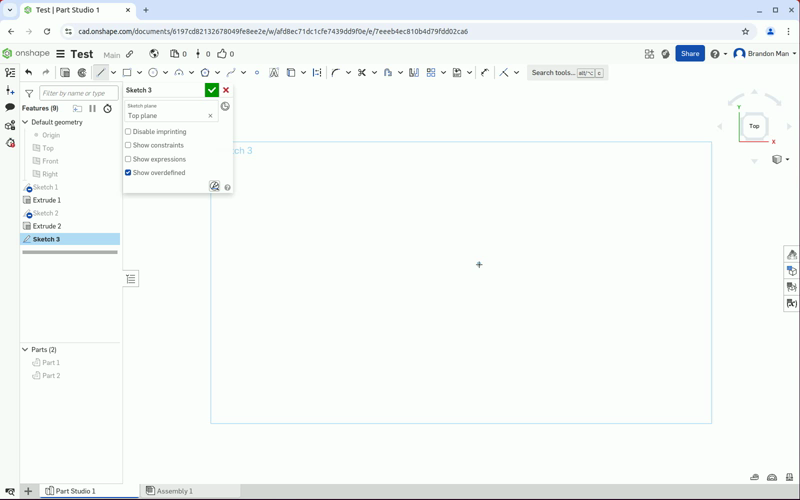
mouse_move(509, 264)
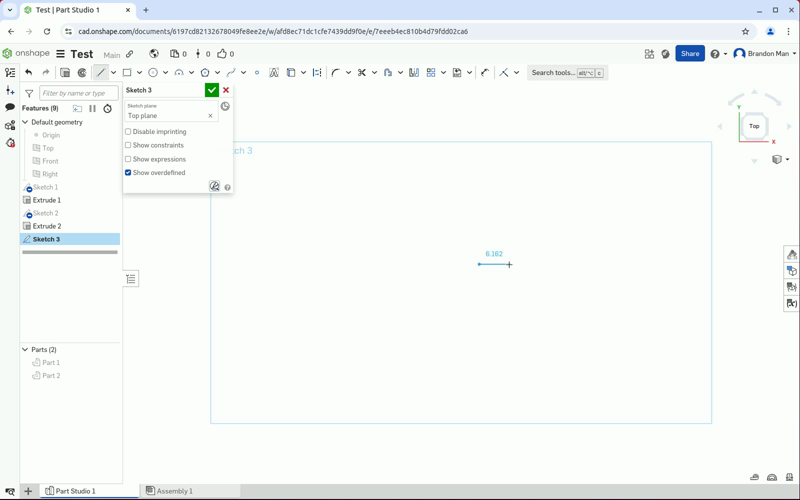
mouse_move(517, 245)
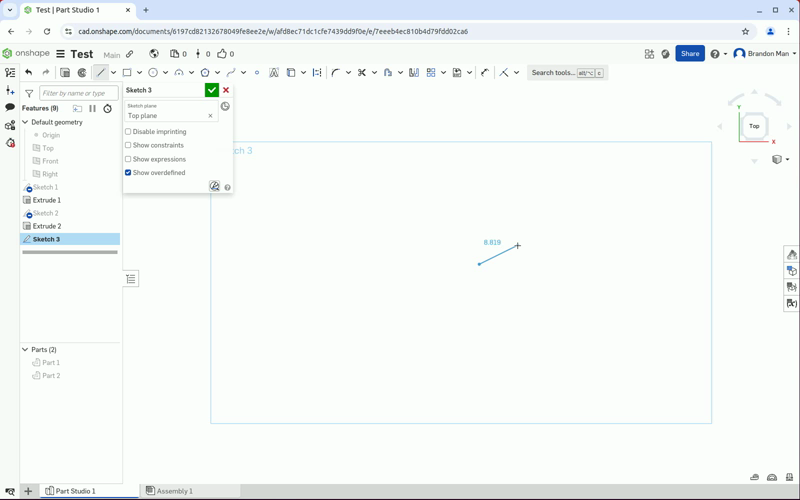
click(517, 245)
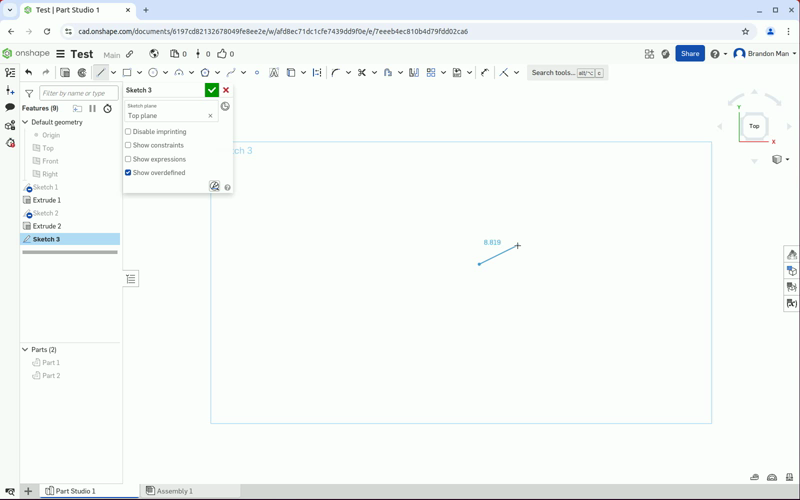
key_up(shift)
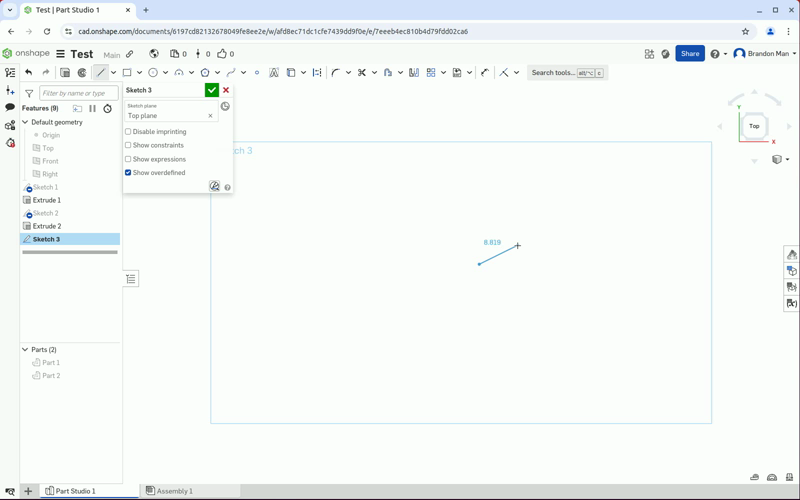
key_down(shift)
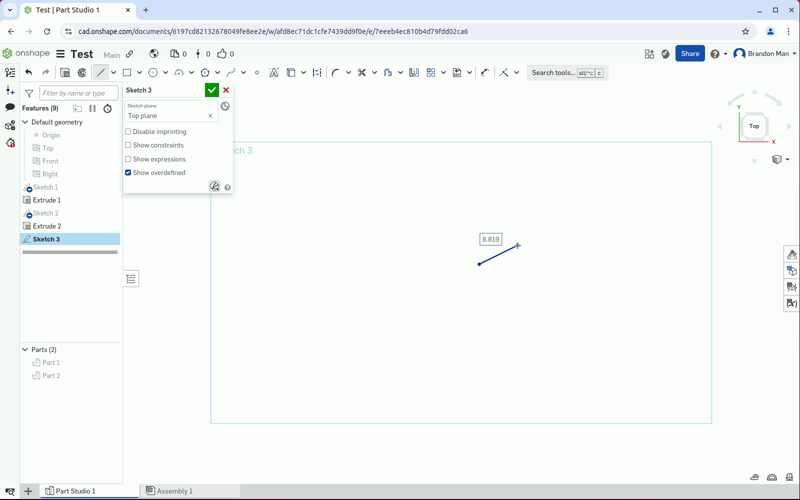
mouse_move(547, 245)
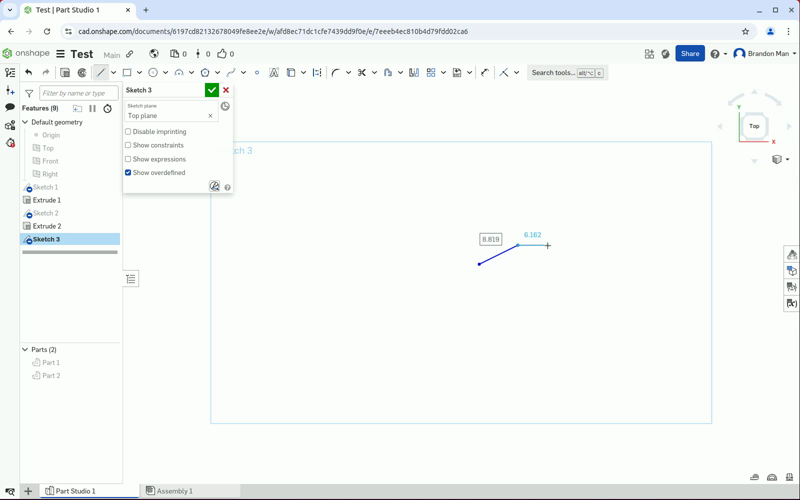
mouse_move(479, 245)
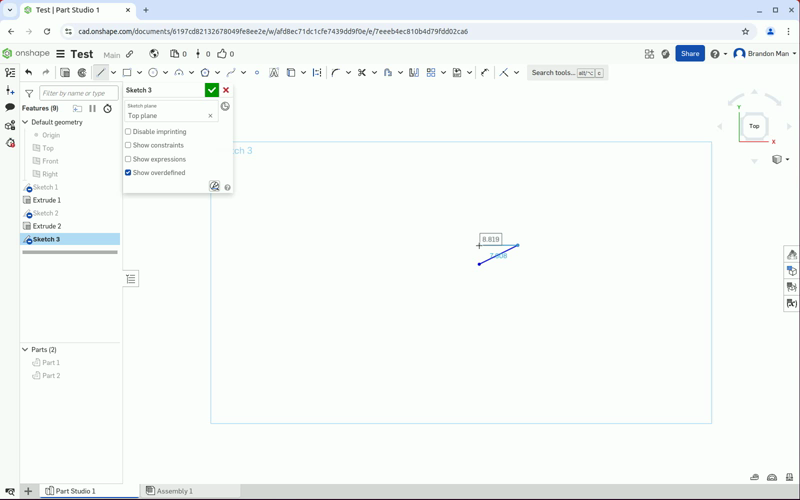
click(479, 245)
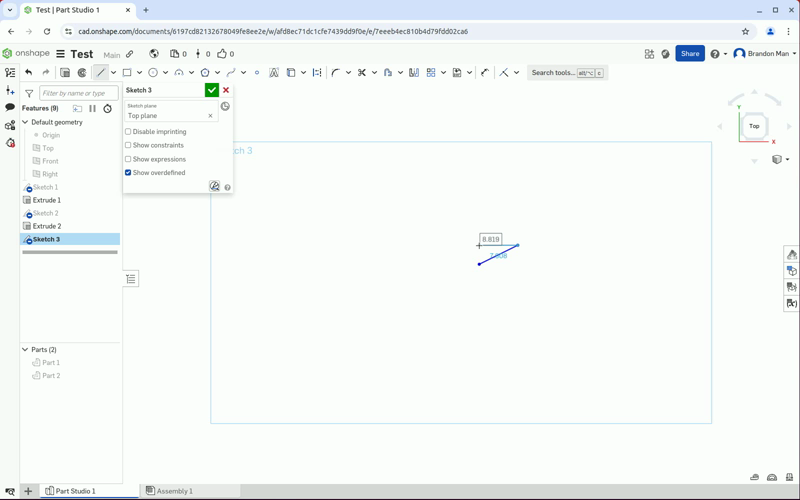
key_up(shift)
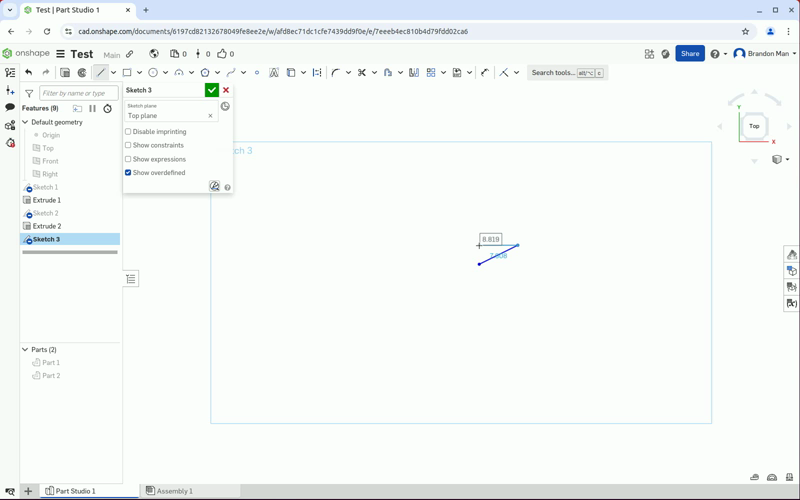
mouse_move(509, 245)
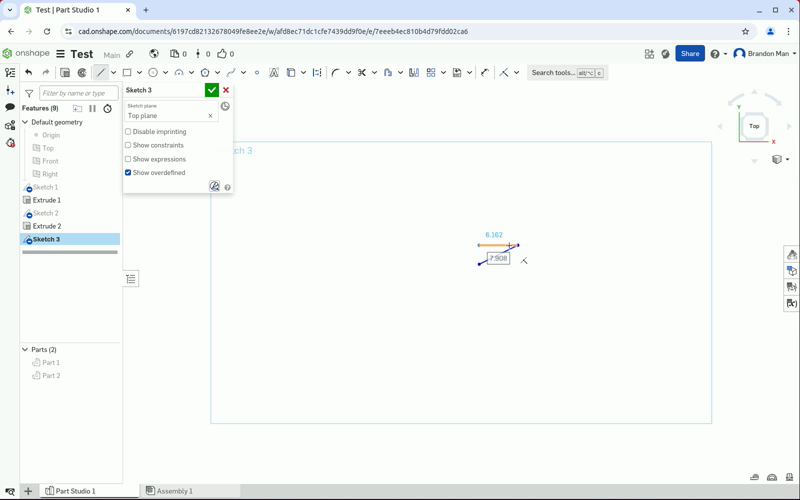
key_down(shift)
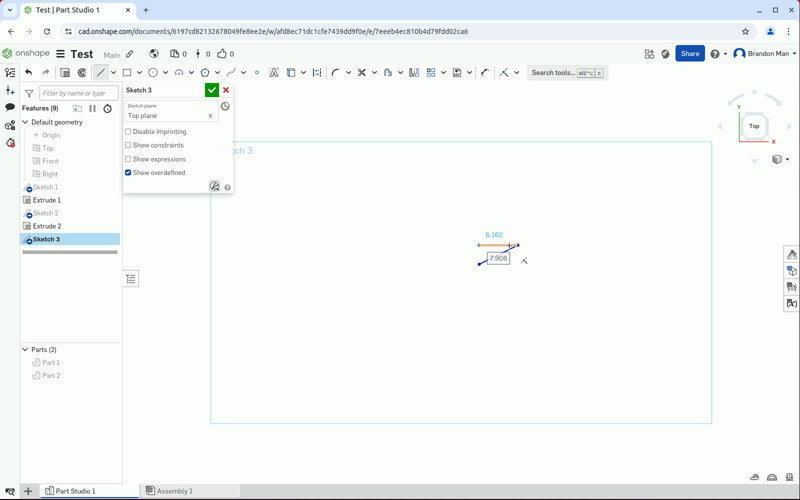
mouse_move(479, 264)
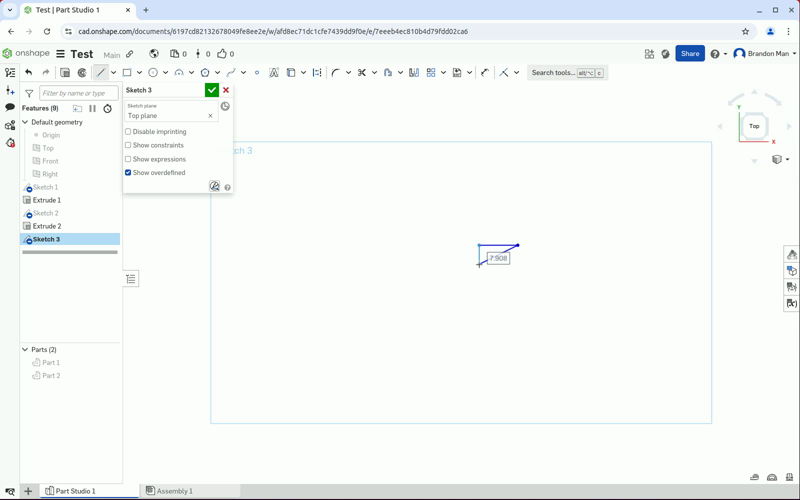
key_up(shift)
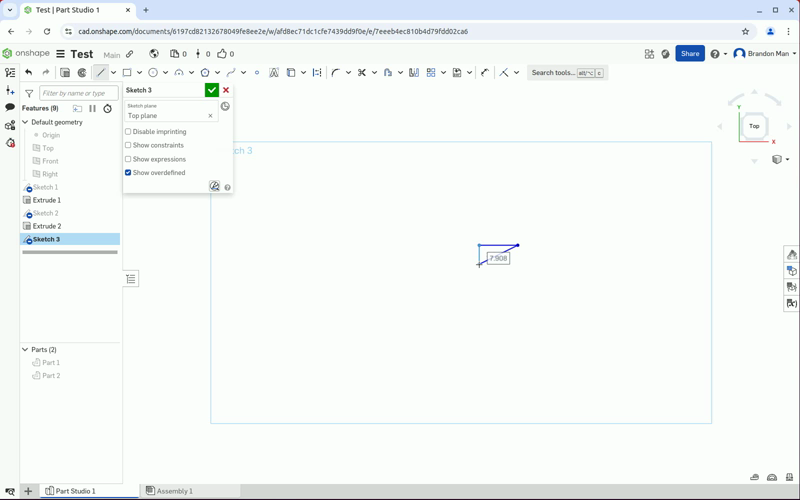
click(479, 264)
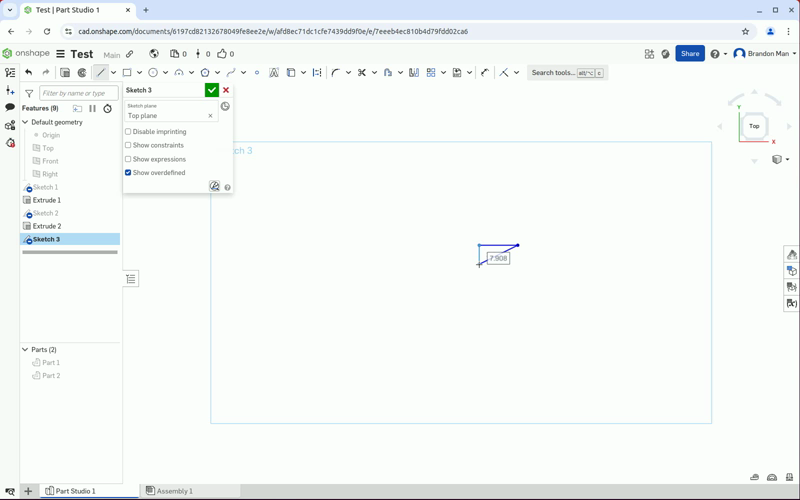
key(esc)
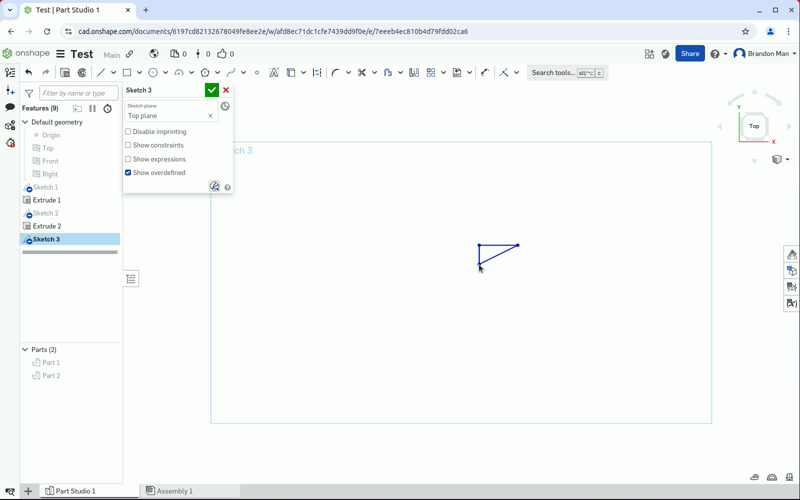
mouse_move(494, 254)
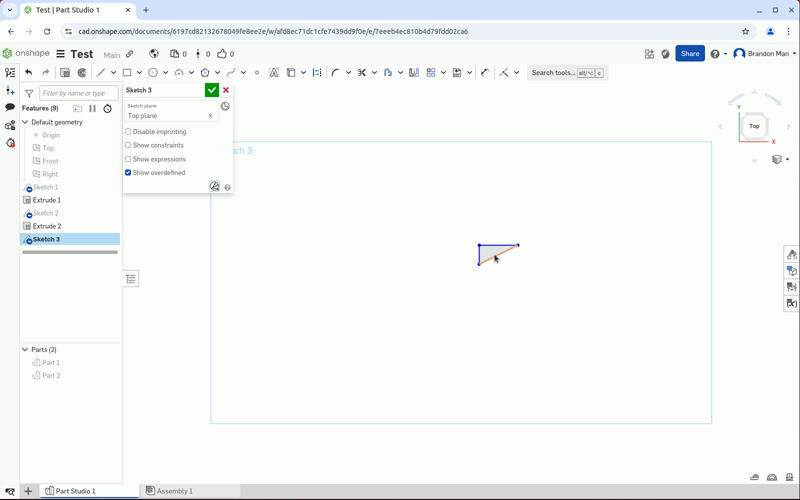
scroll(6)
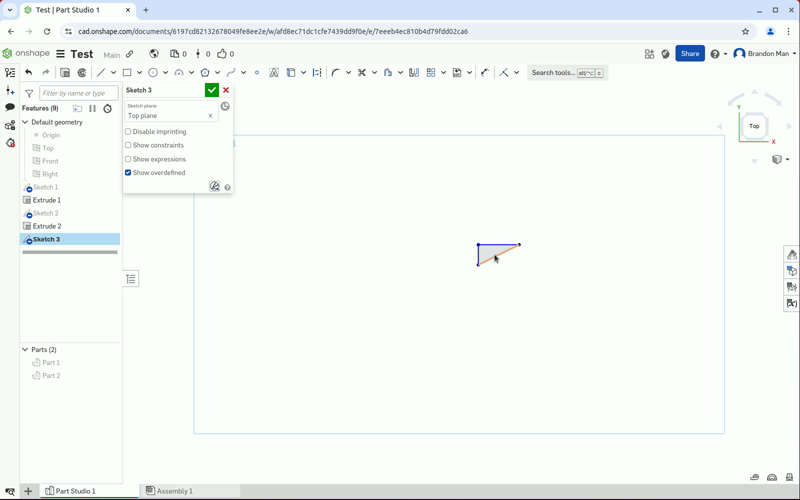
scroll(6)
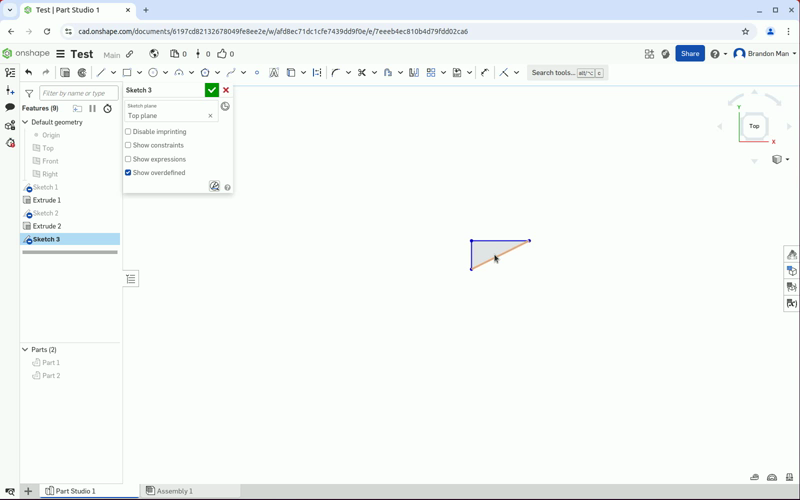
scroll(6)
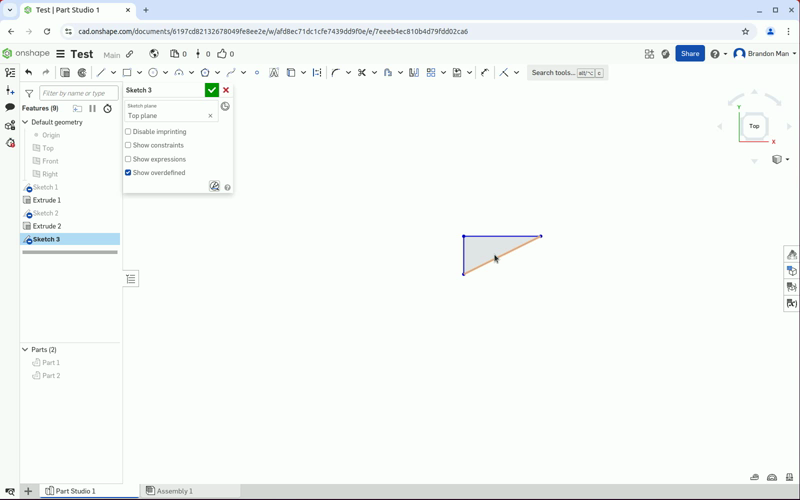
scroll(6)
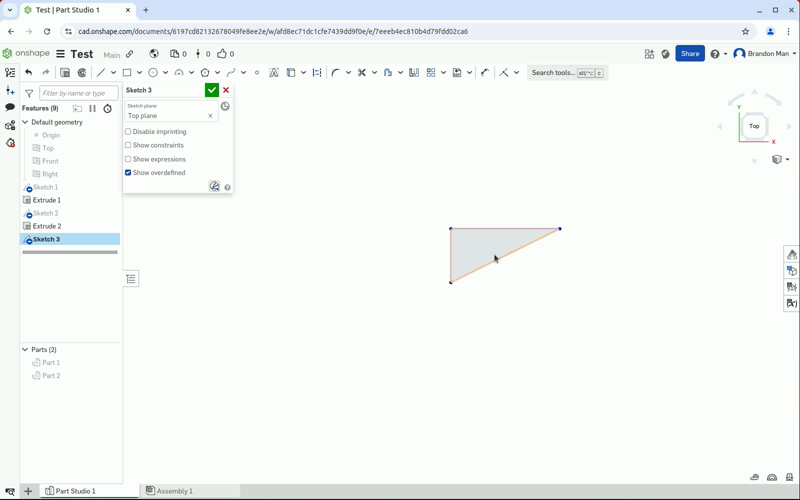
scroll(6)
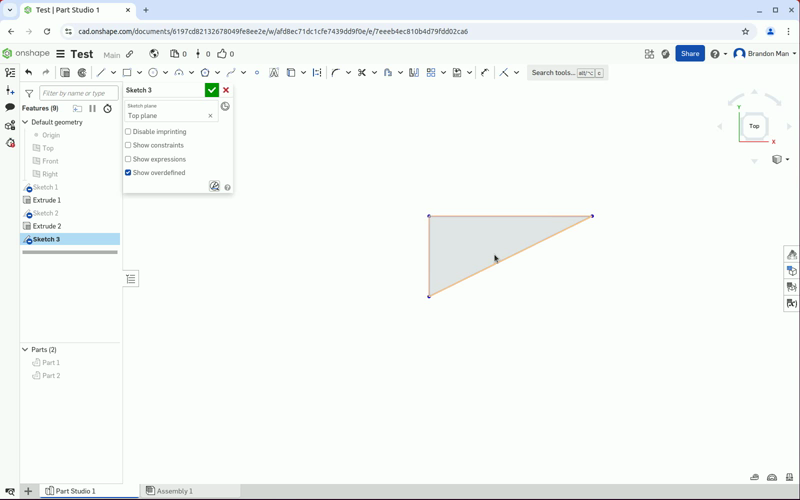
scroll(6)
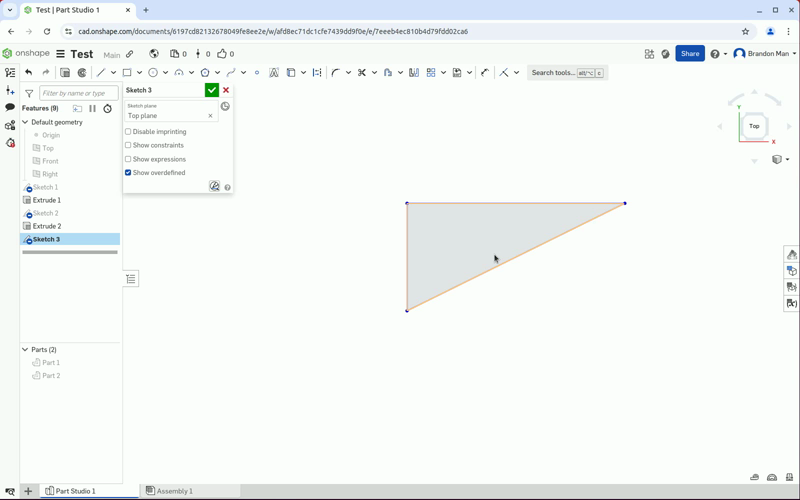
scroll(6)
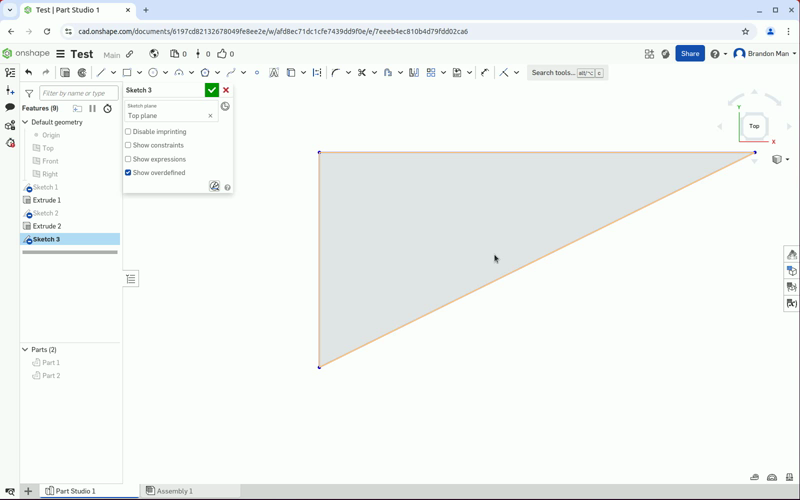
click(494, 254)
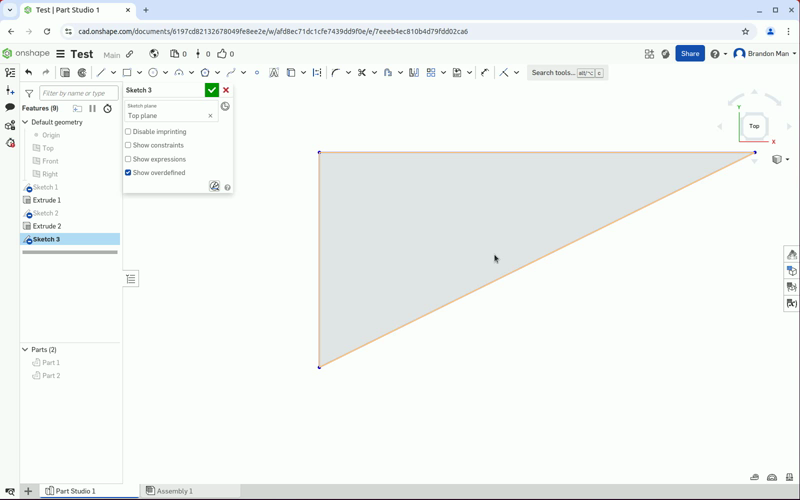
scroll(-6)
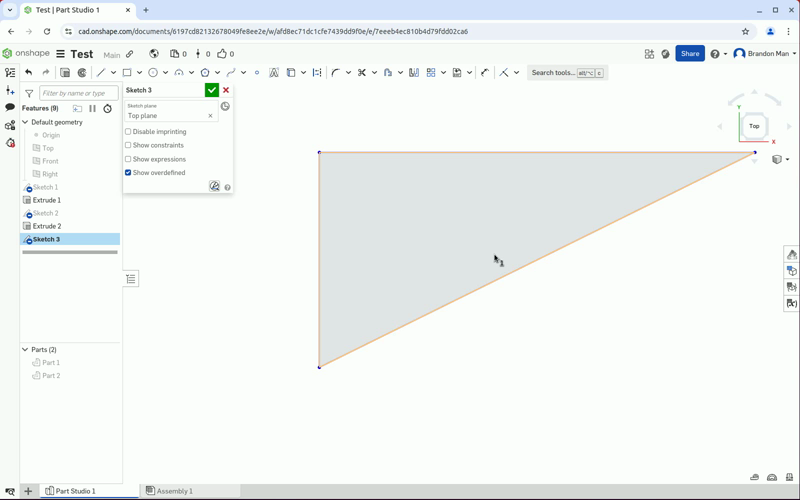
scroll(-6)
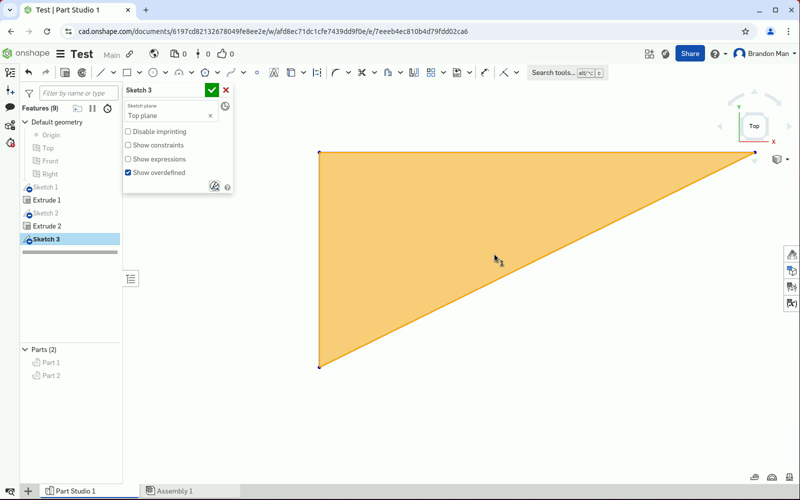
scroll(-6)
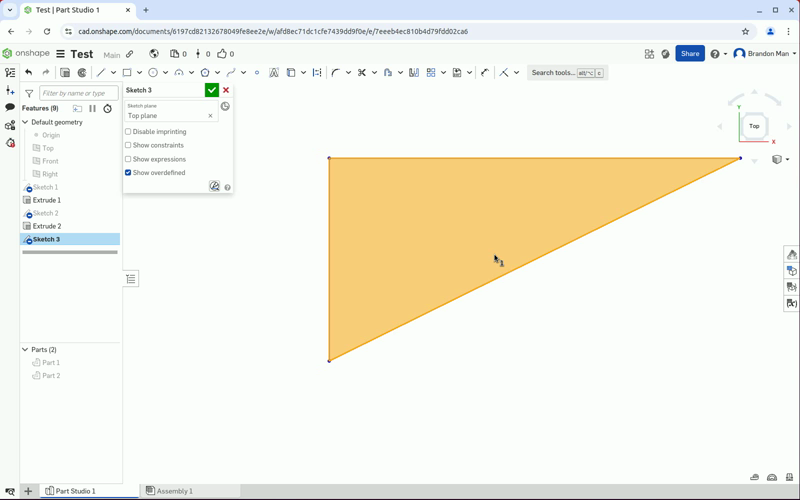
scroll(-6)
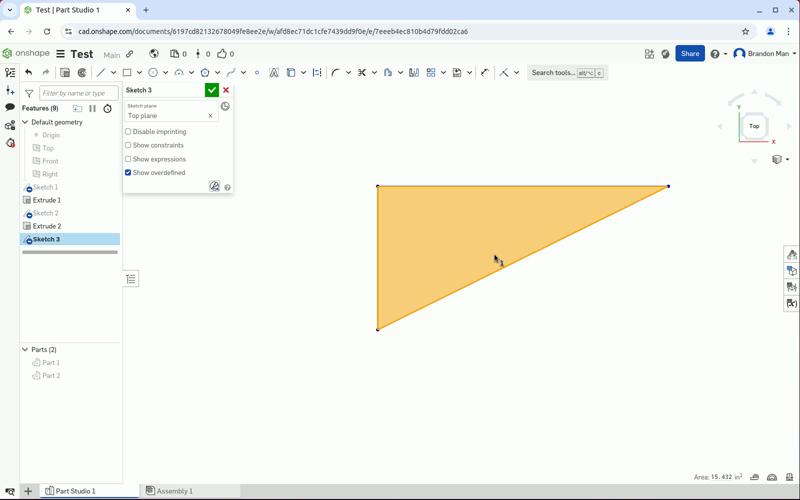
scroll(-6)
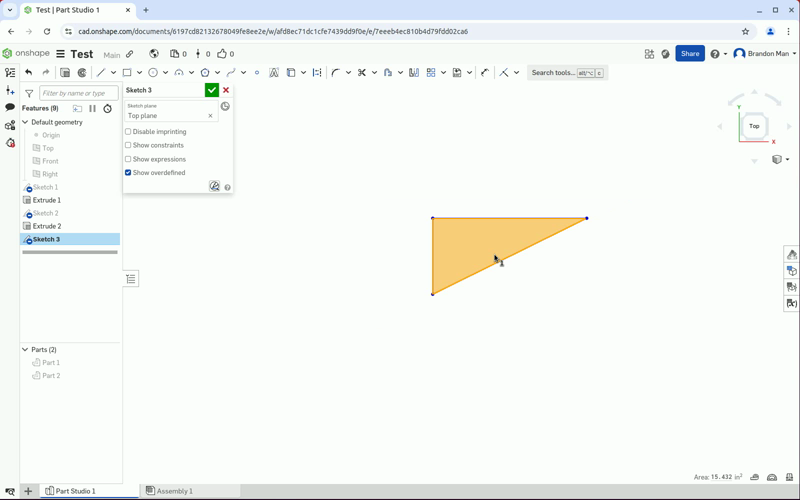
scroll(-6)
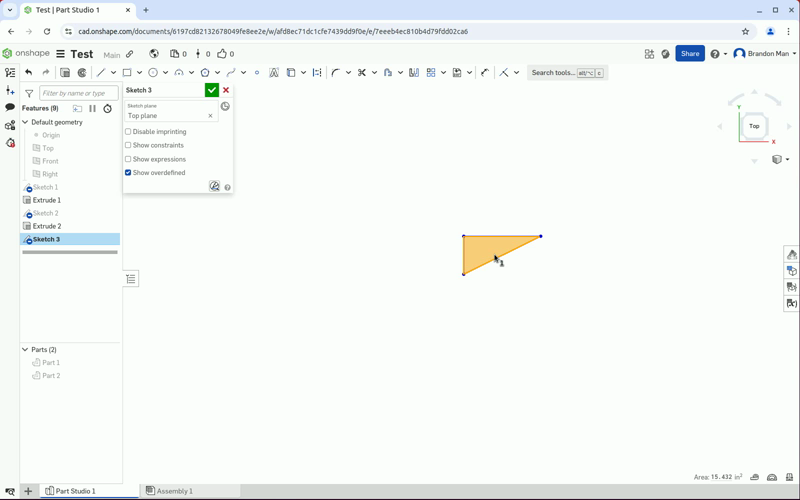
scroll(-6)
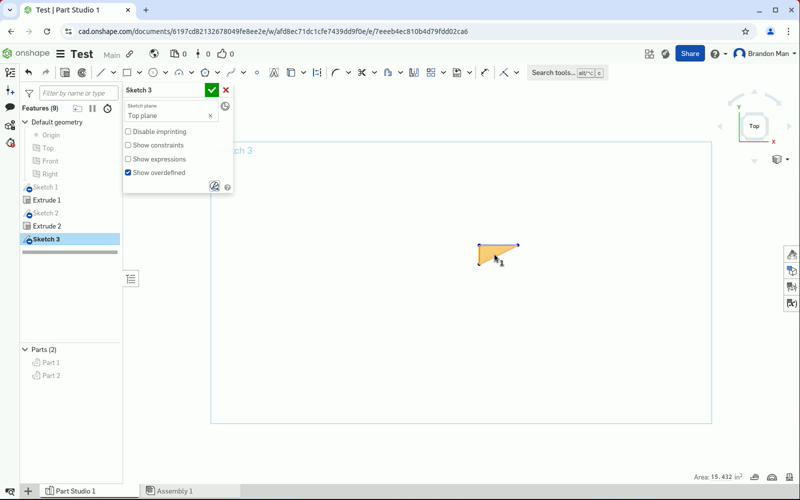
mouse_move(73, 352)
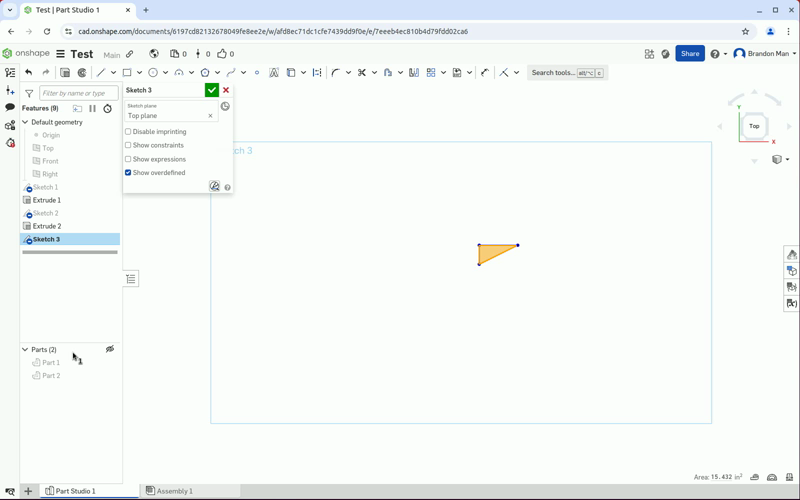
key(shift+y)
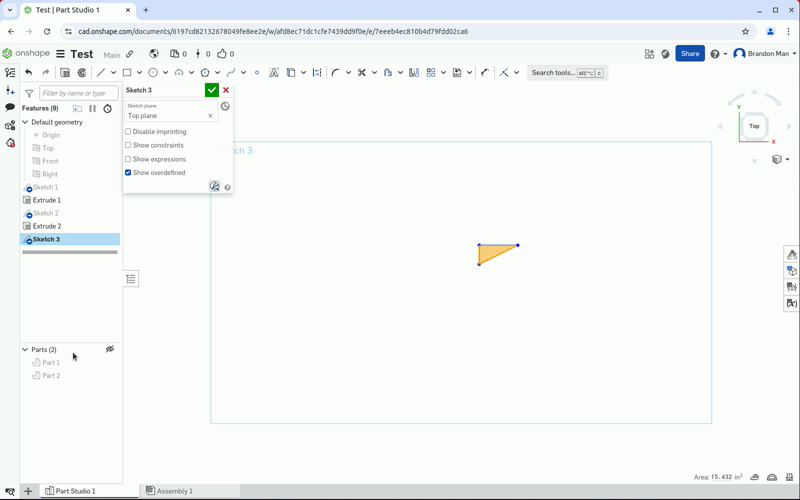
key(shift+e)
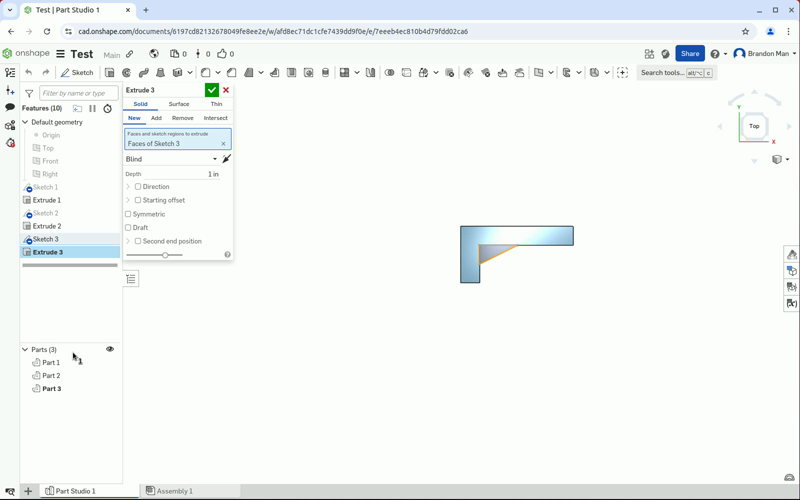
mouse_move(143, 106)
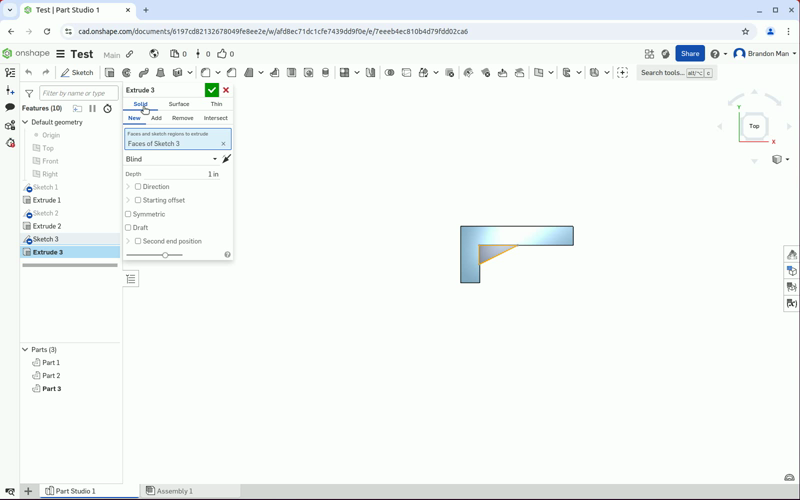
click(143, 106)
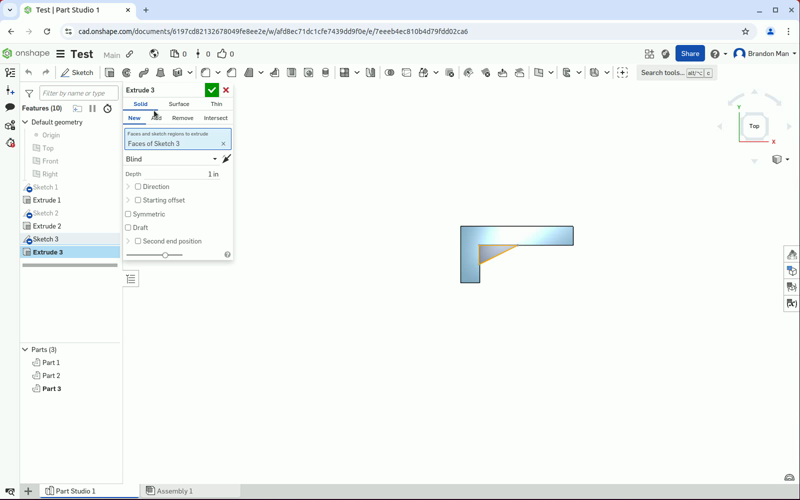
mouse_move(186, 120)
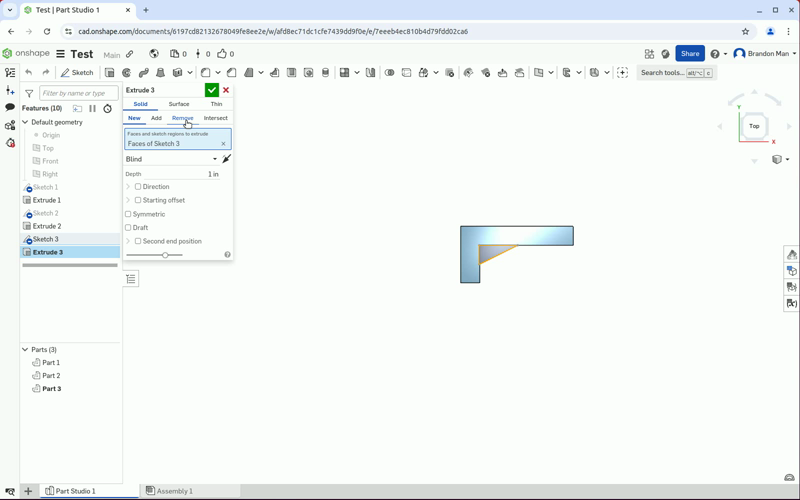
click(186, 120)
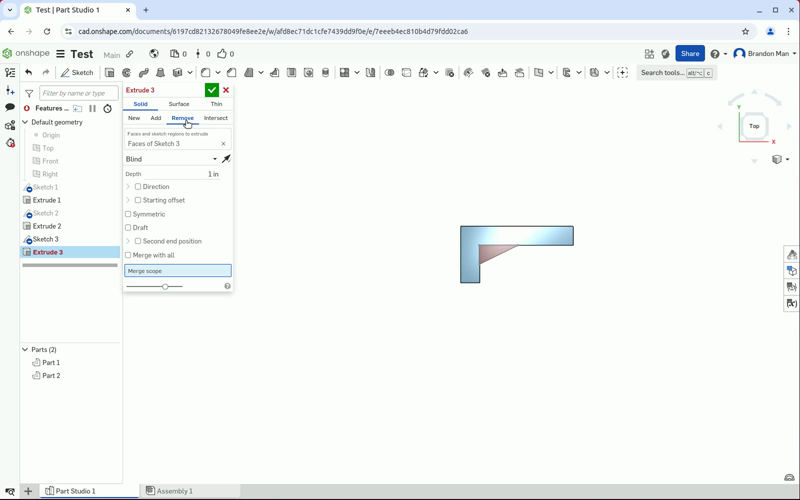
key(tab, 4)
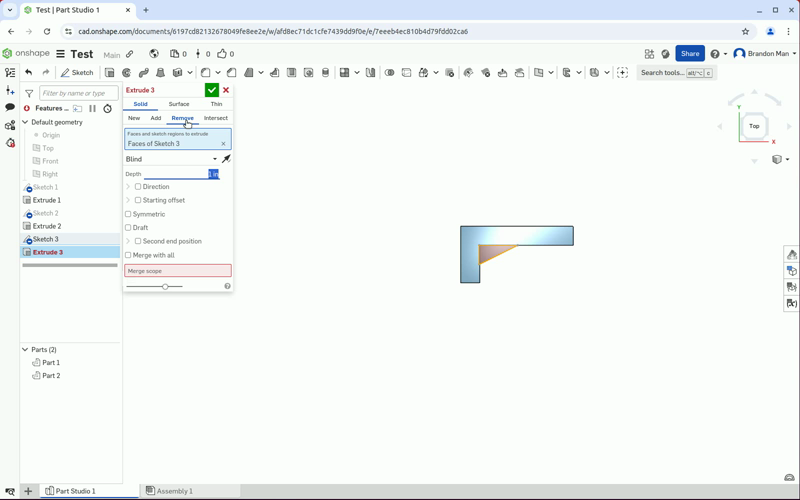
text(3.851)
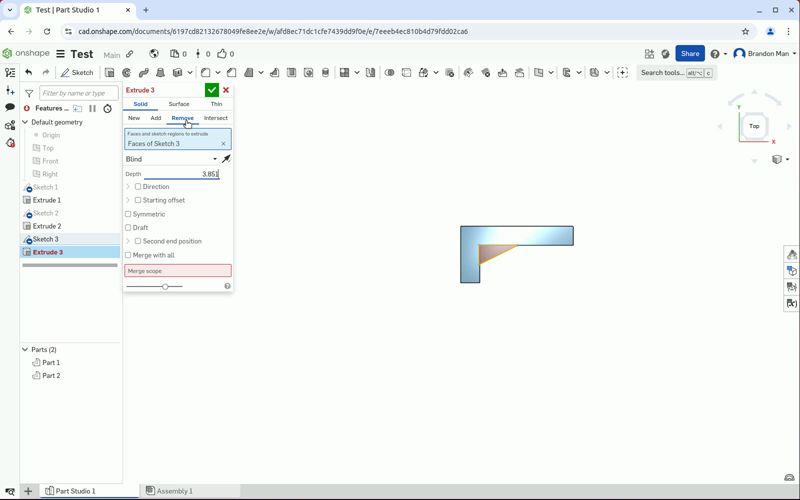
key(tab, 6)
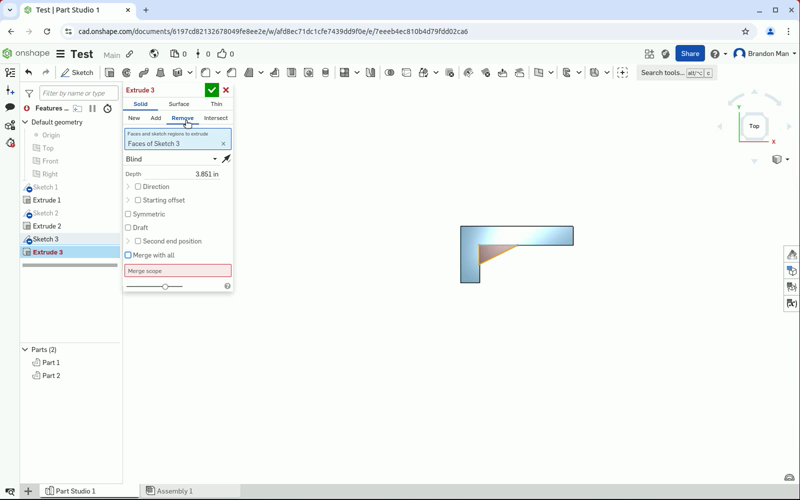
key(space)
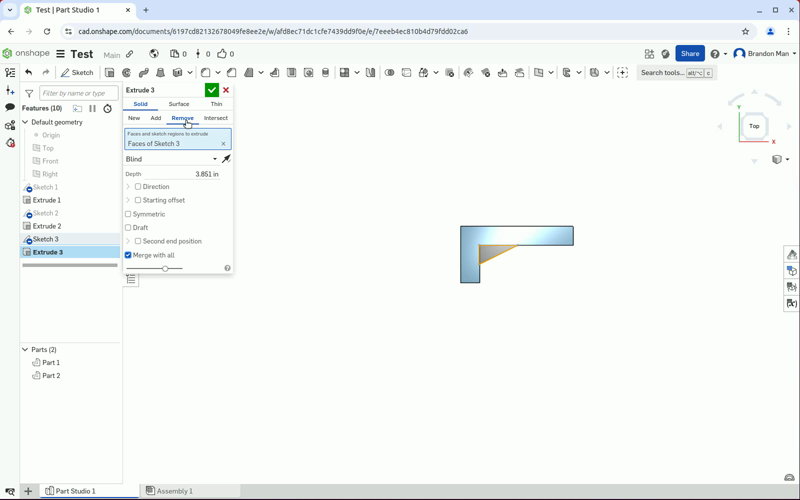
key(enter)
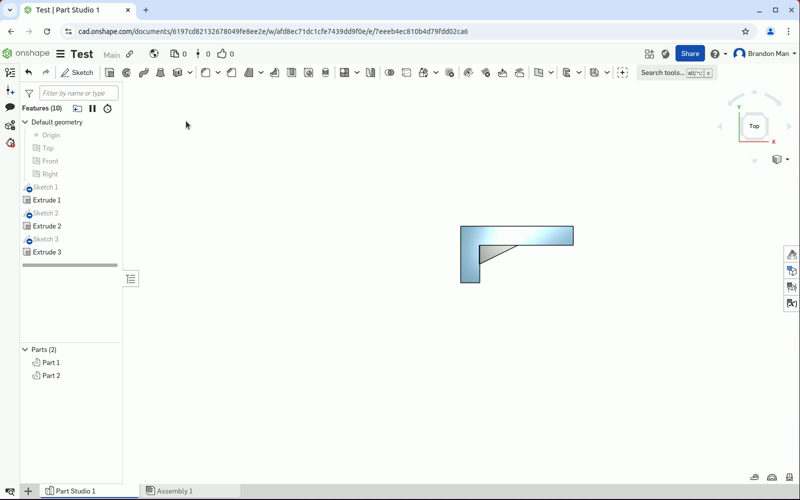
key(shift+h)
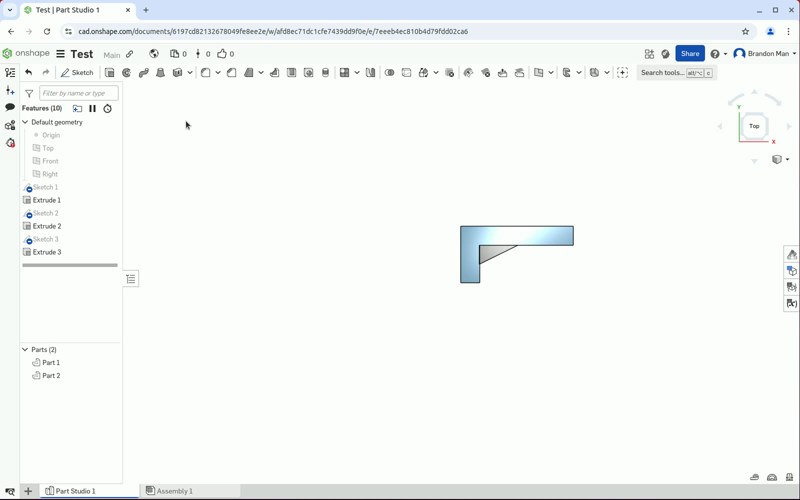
key(shift+h)
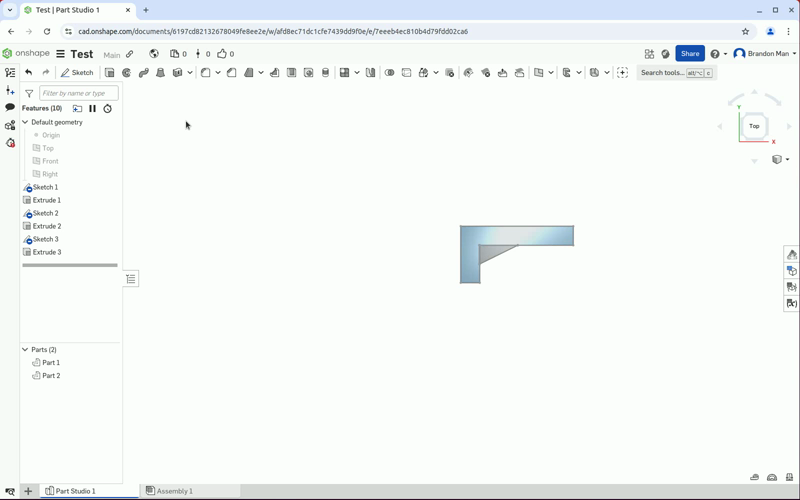
key(shift+7)
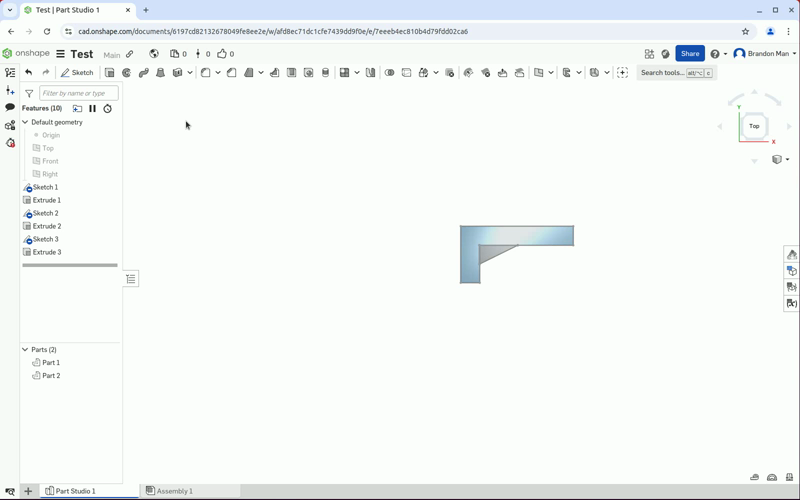
key(up, 3)
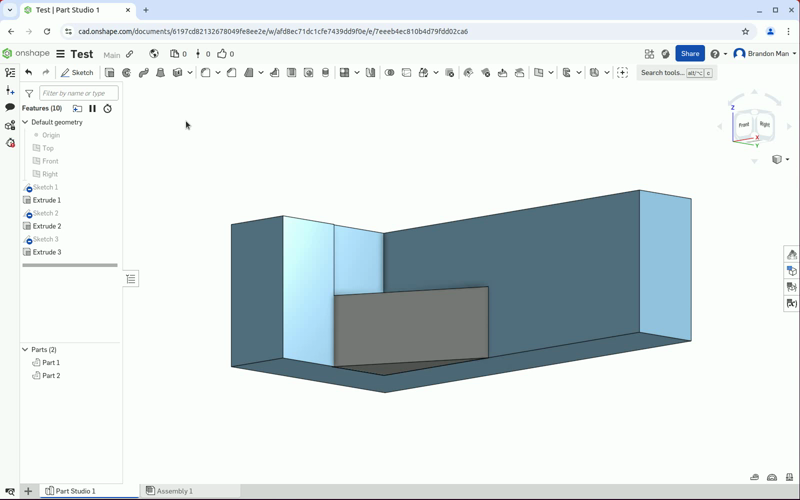
key(left, 3)
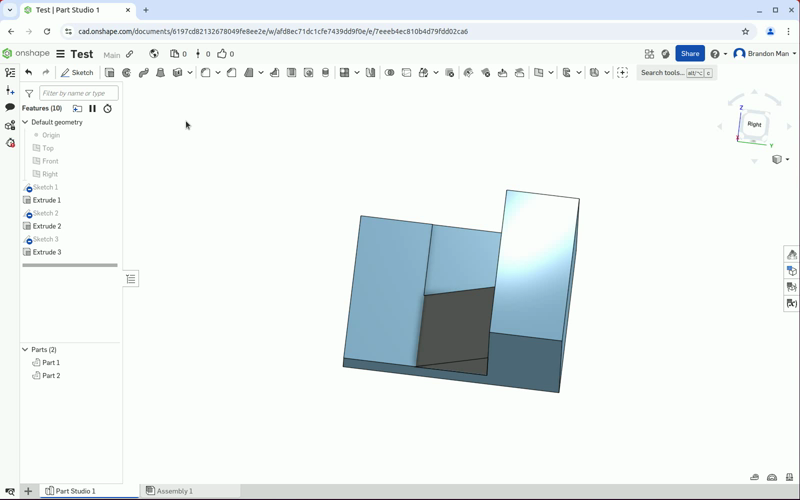
key(right, 3)
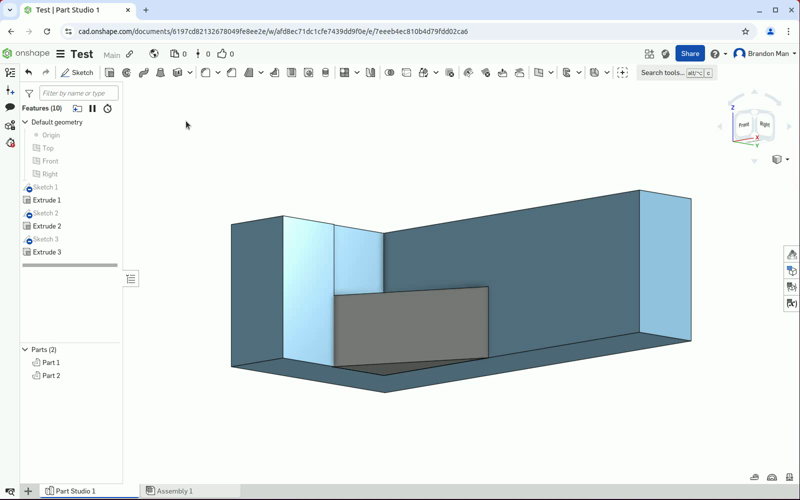
key(down, 3)
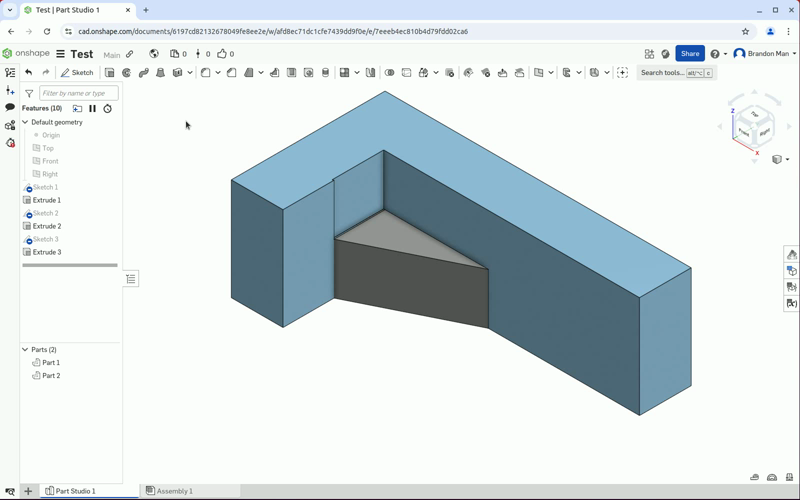
mouse_move(73, 189)
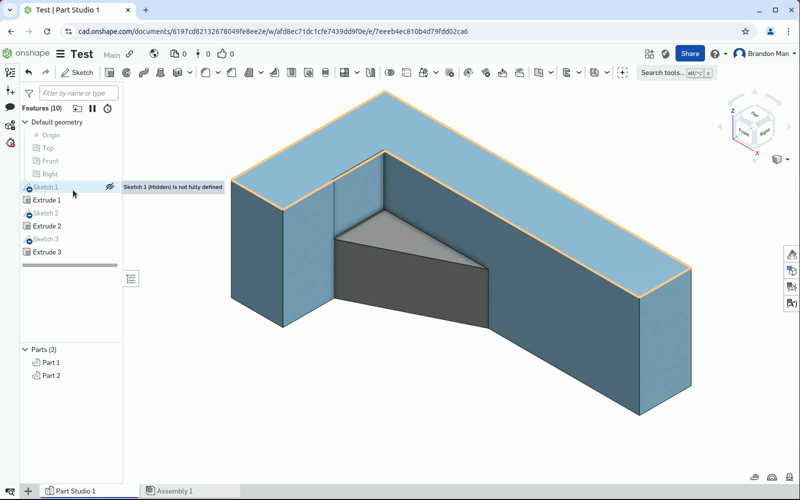
click(73, 189)